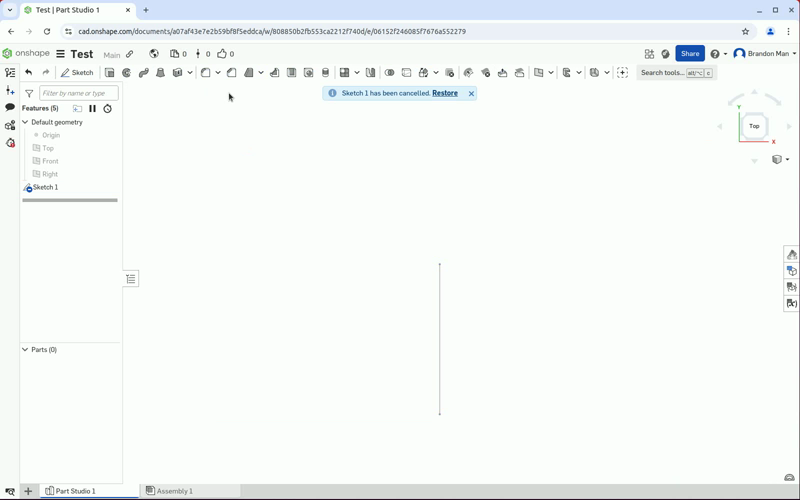
key(shift+h)
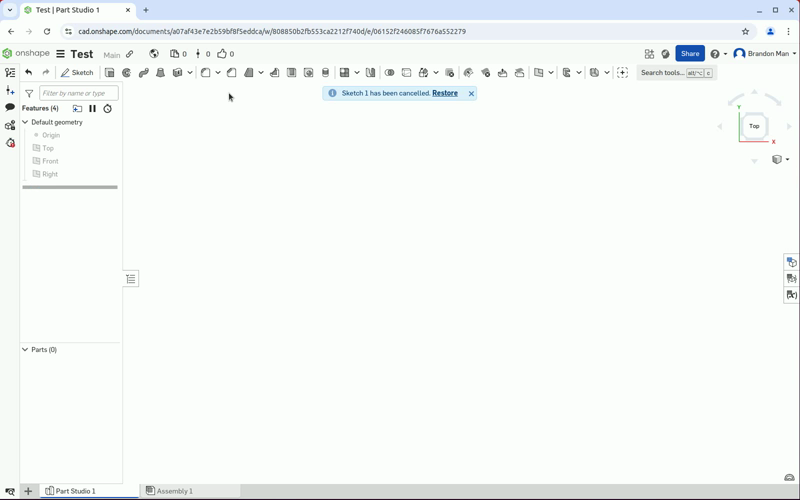
mouse_move(73, 352)
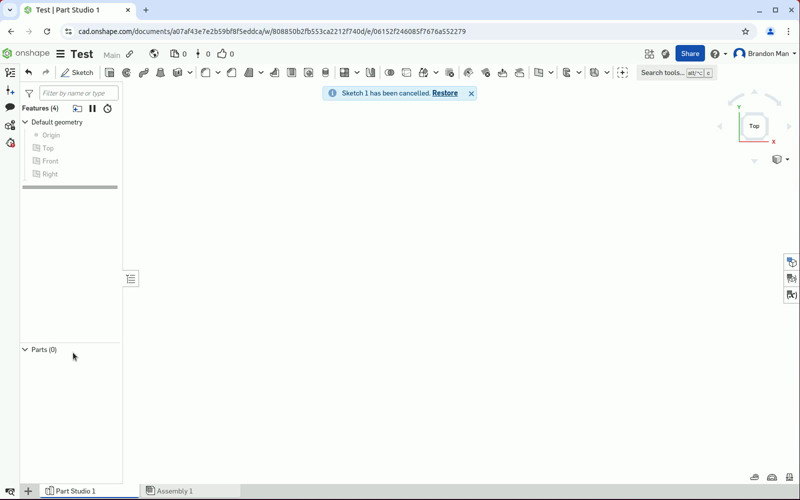
key(y)
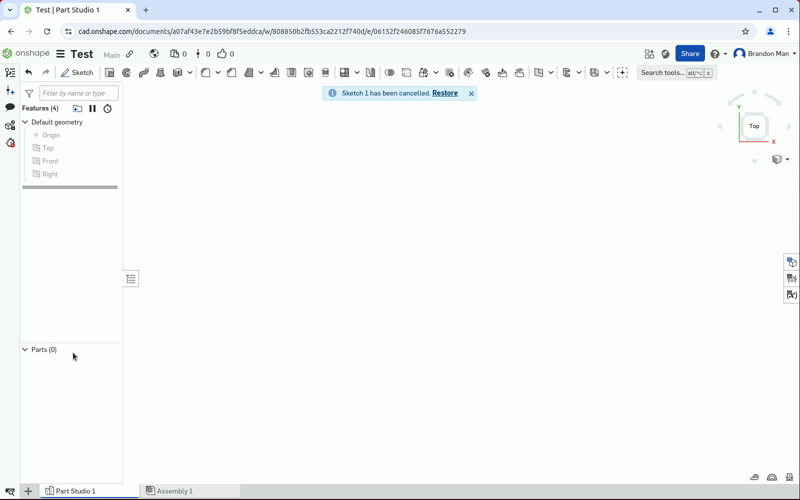
key(shift+p)
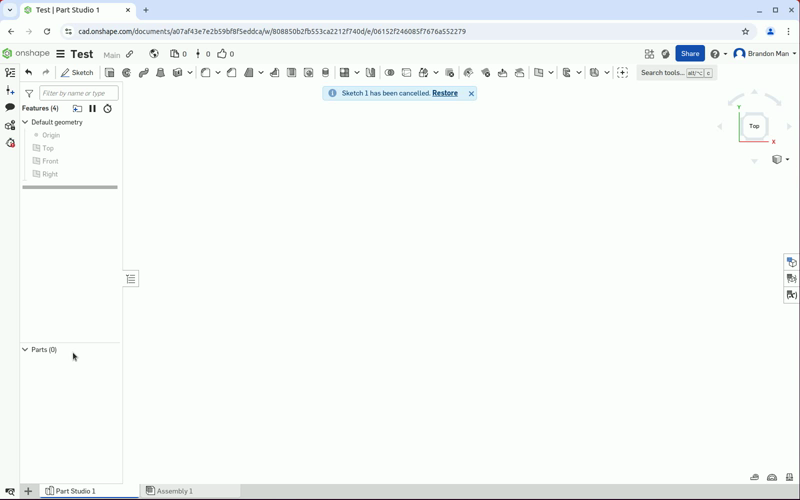
key(space)
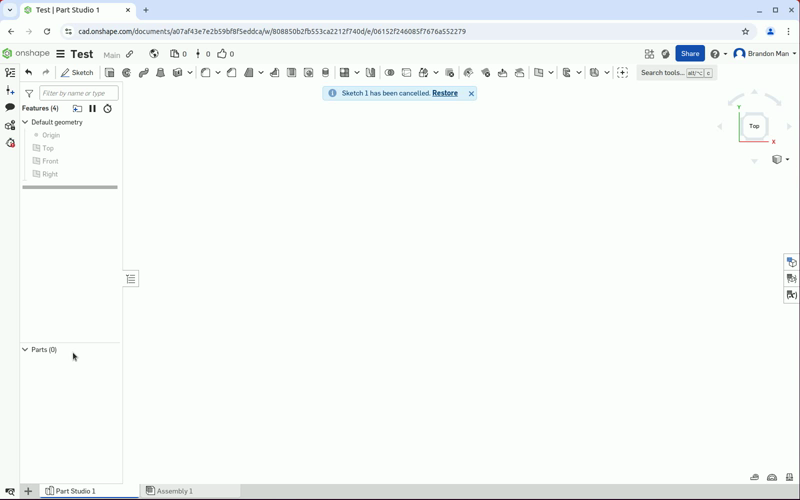
key_down(shift)
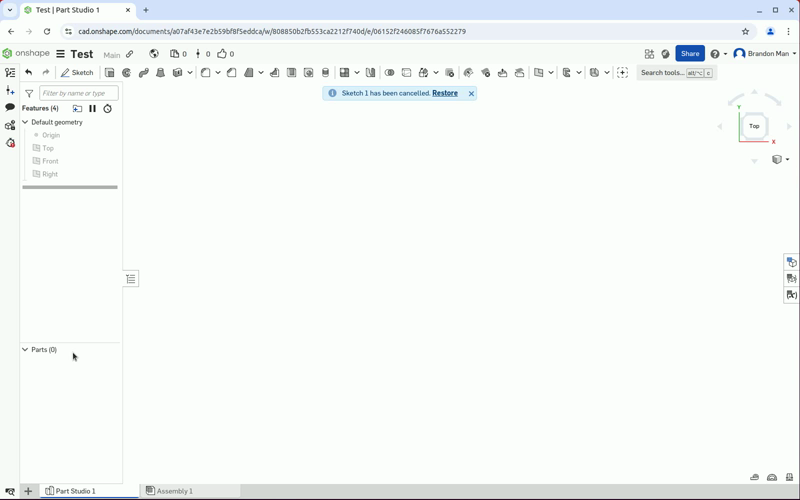
key(up)
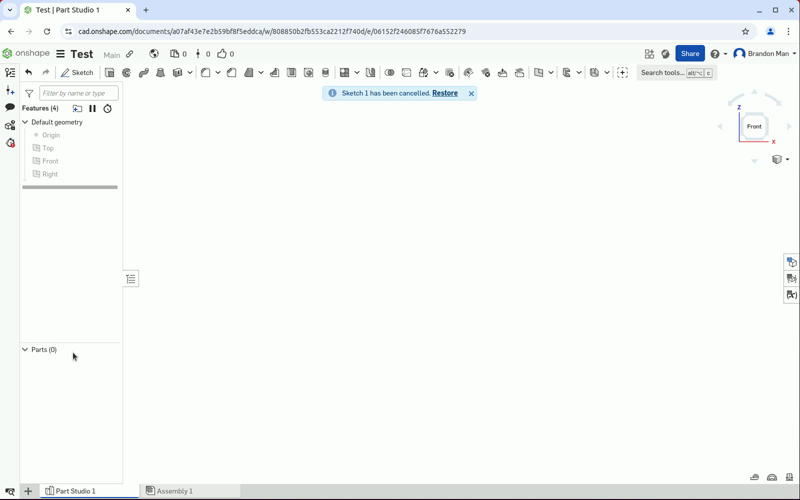
key_up(shift)
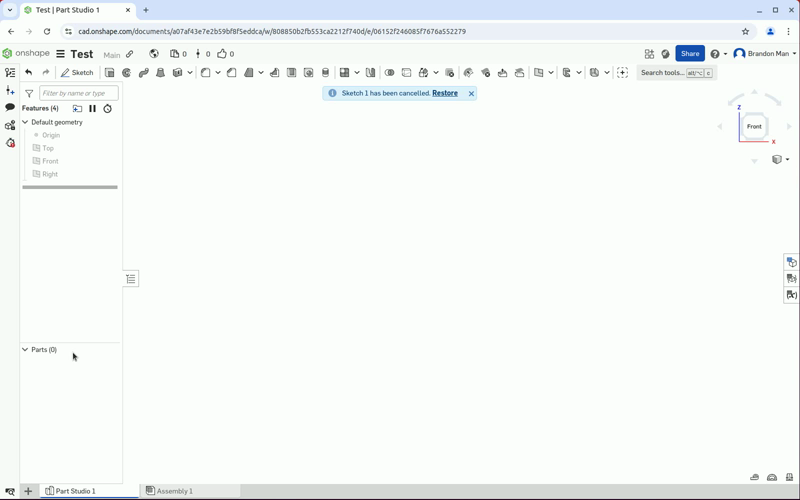
mouse_move(73, 352)
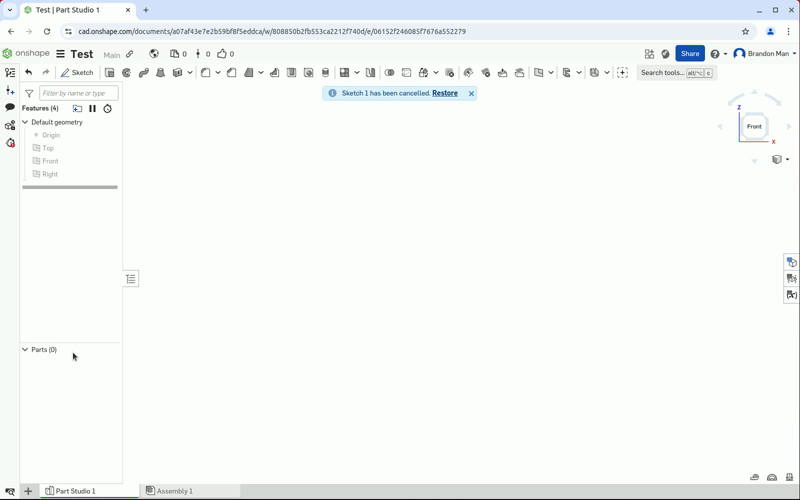
key(shift+y)
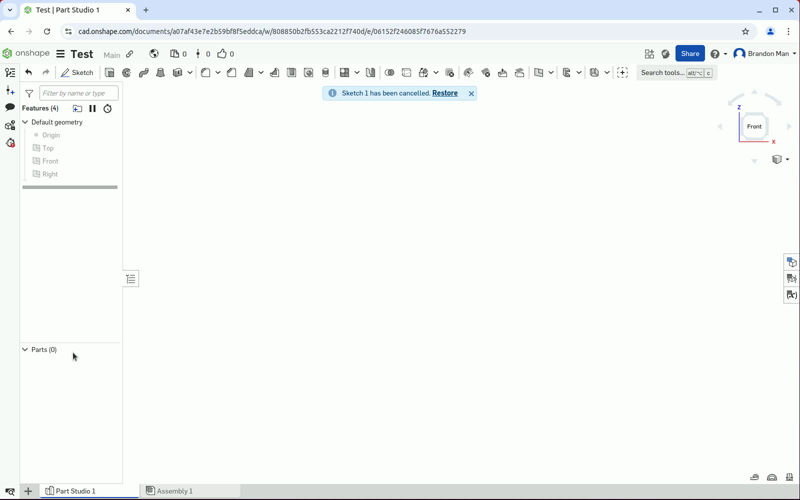
key(shift+s)
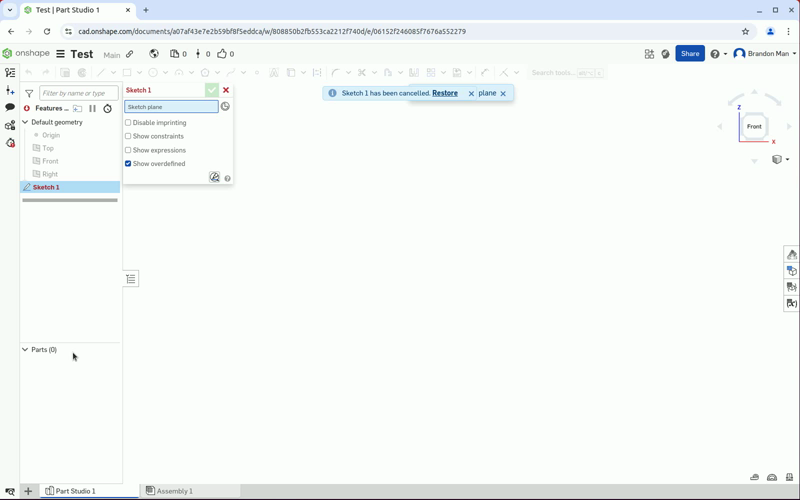
mouse_move(73, 163)
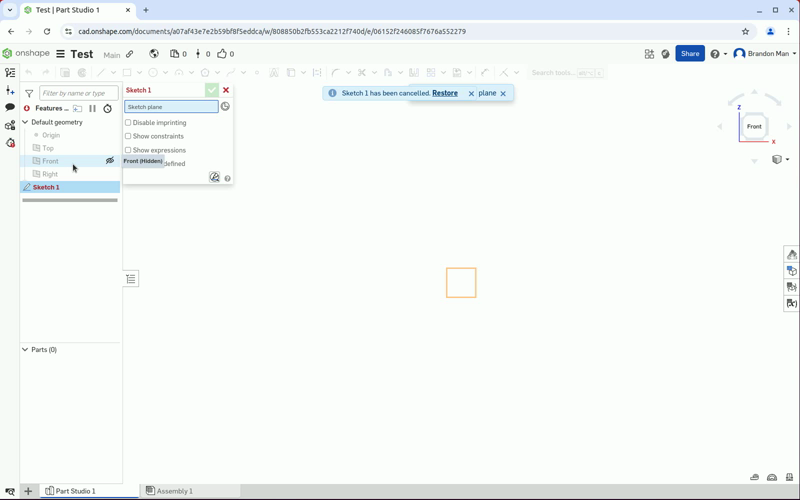
click(73, 163)
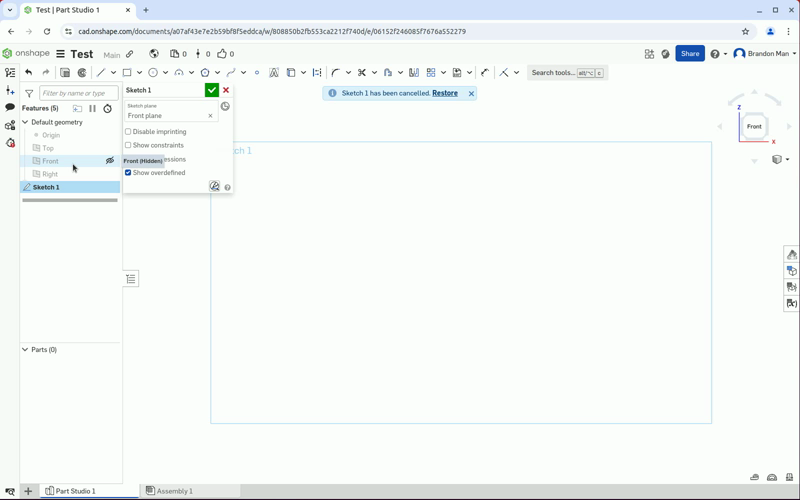
mouse_move(73, 352)
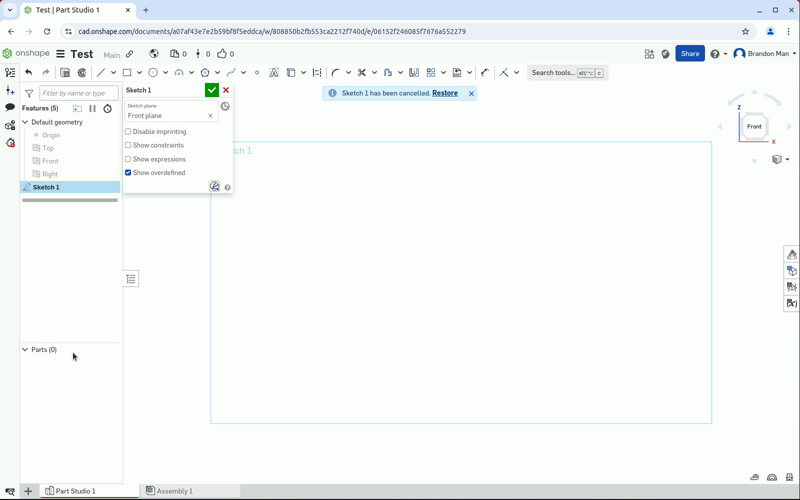
key(y)
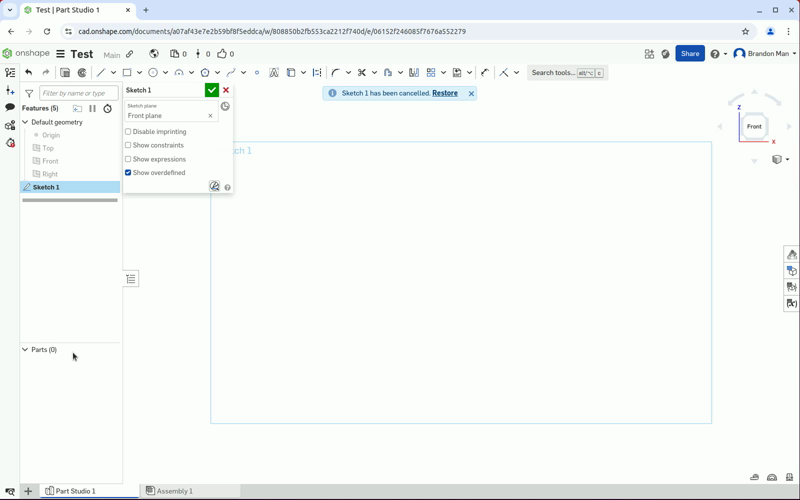
key(l)
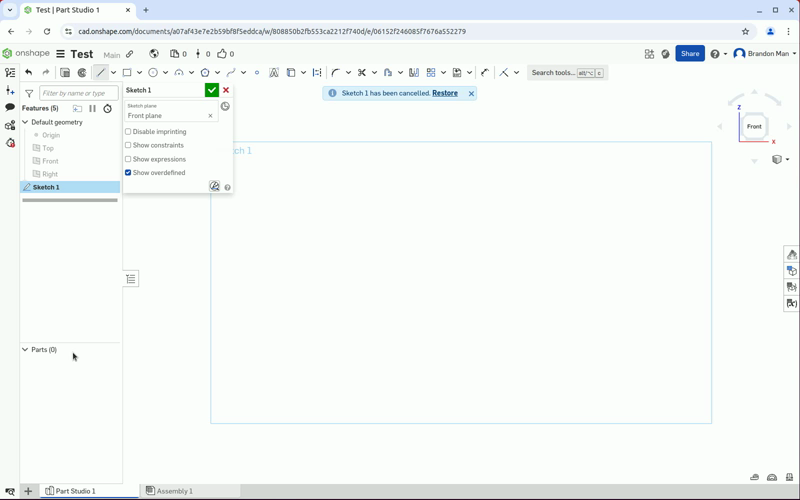
key_down(shift)
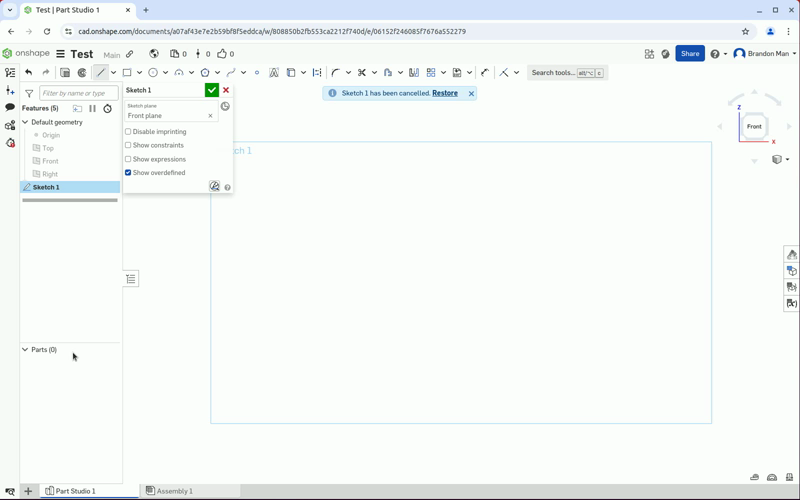
mouse_move(348, 245)
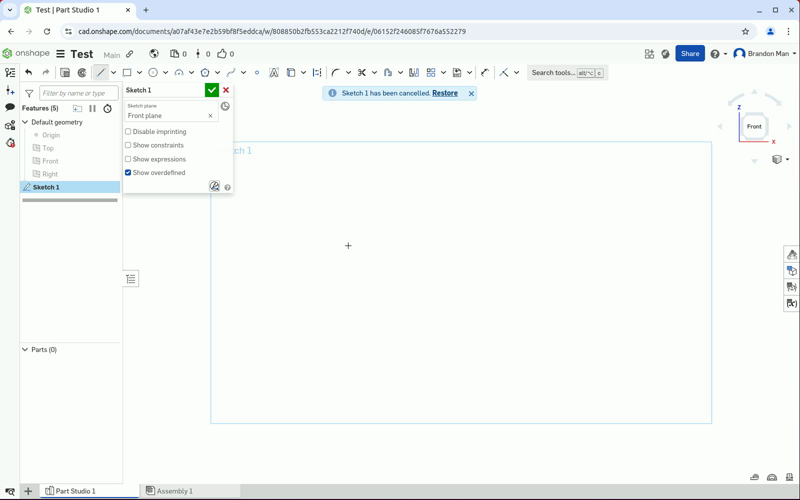
click(348, 245)
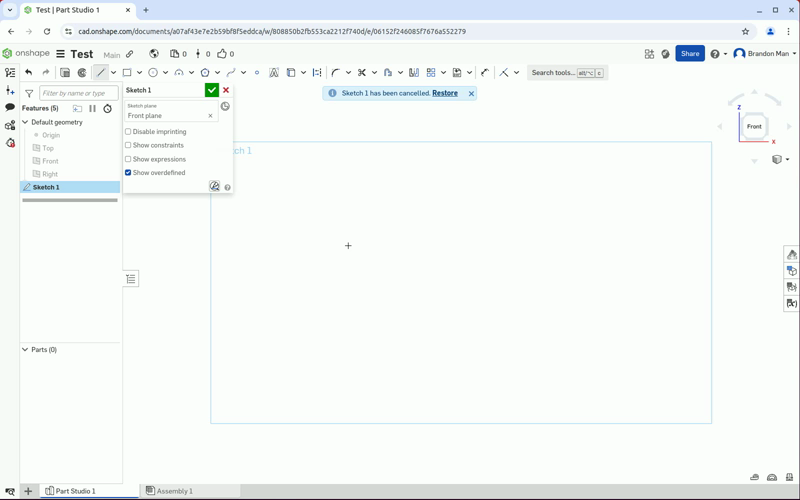
key_up(shift)
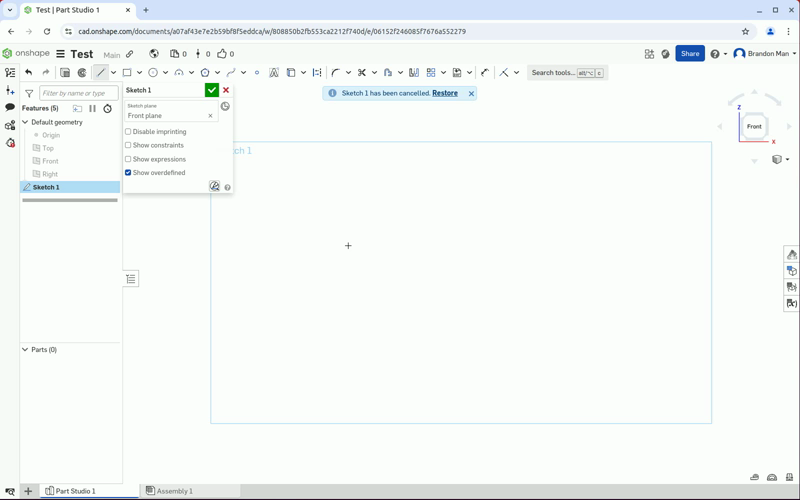
key_down(shift)
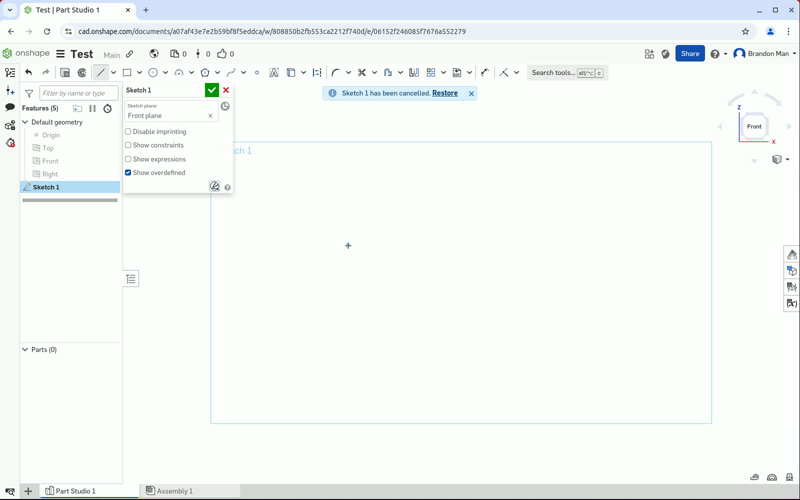
mouse_move(423, 245)
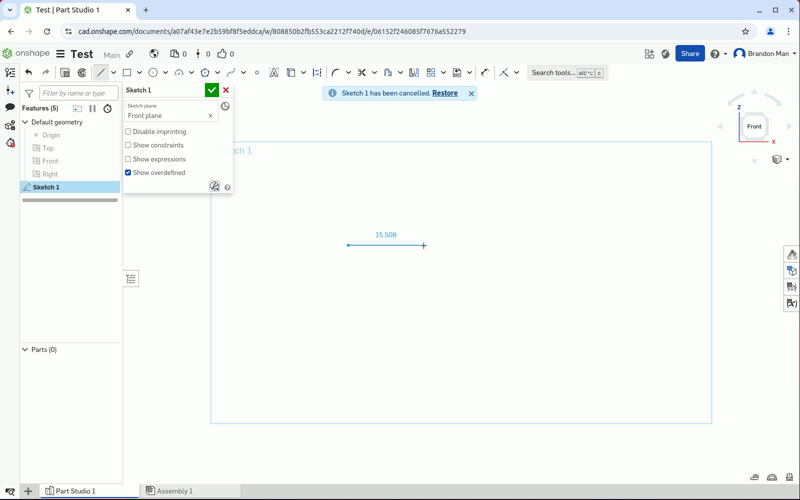
click(423, 245)
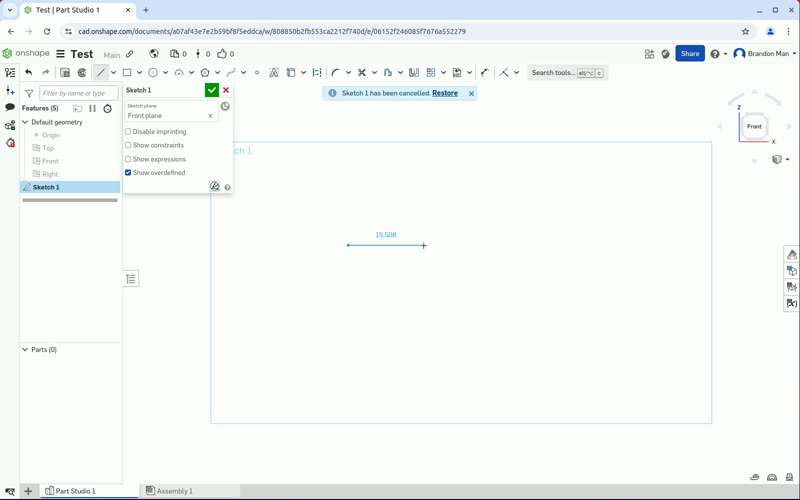
key_up(shift)
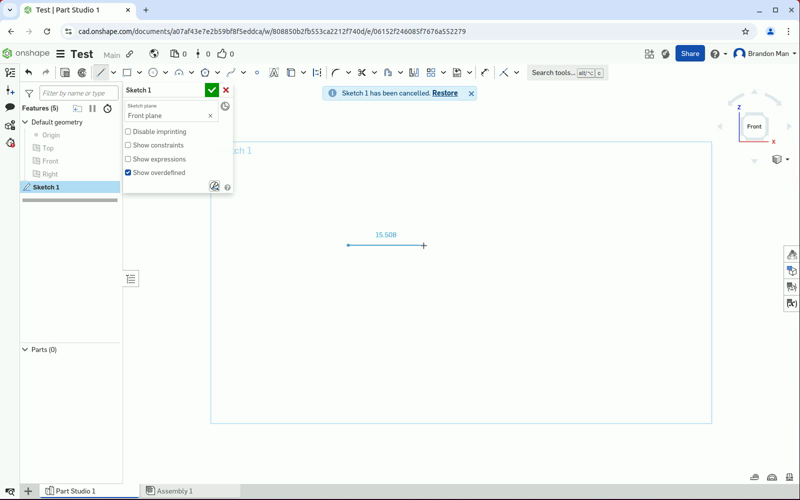
key_down(shift)
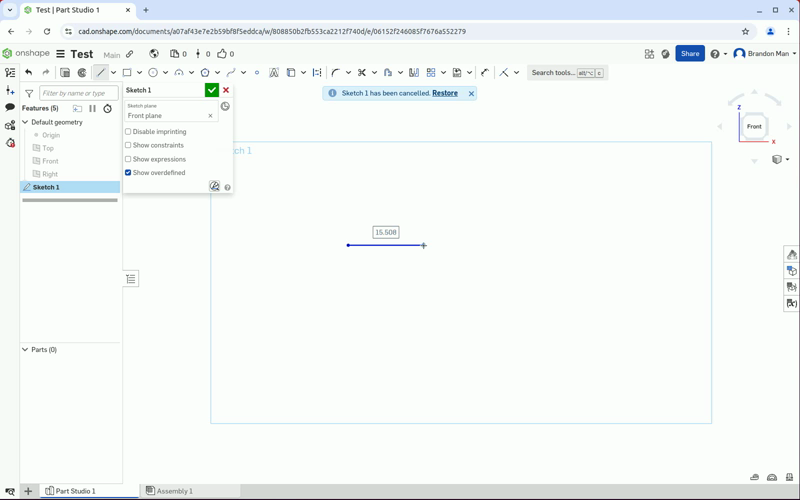
mouse_move(423, 170)
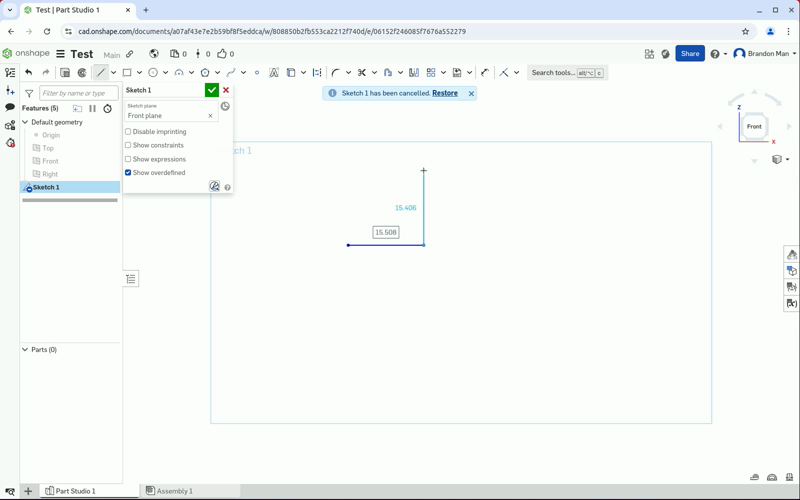
click(423, 170)
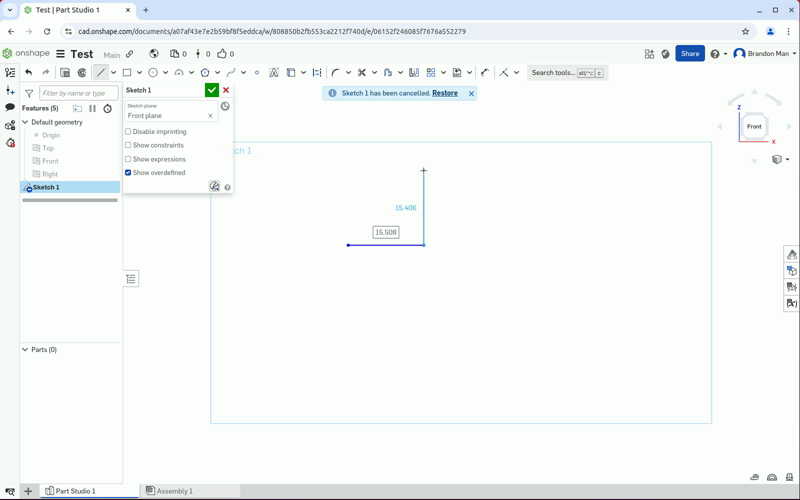
key_up(shift)
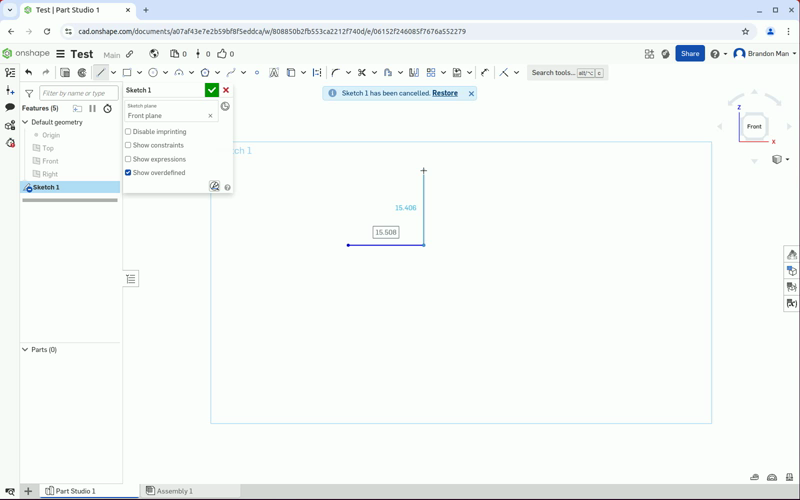
key_down(shift)
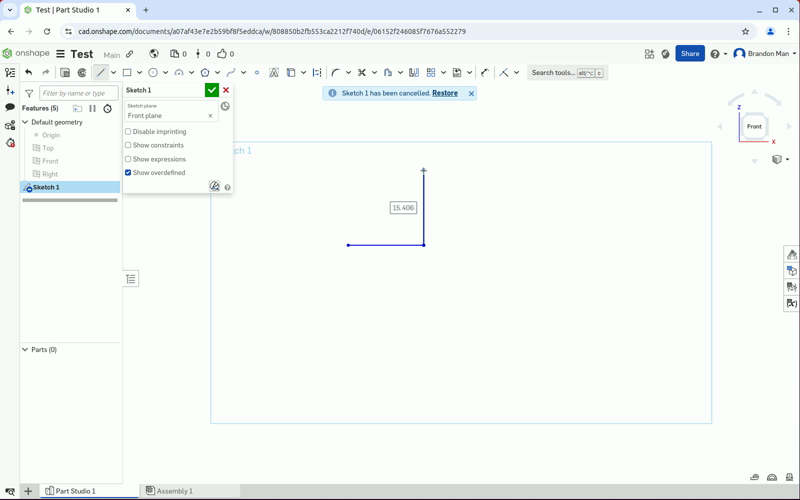
mouse_move(348, 170)
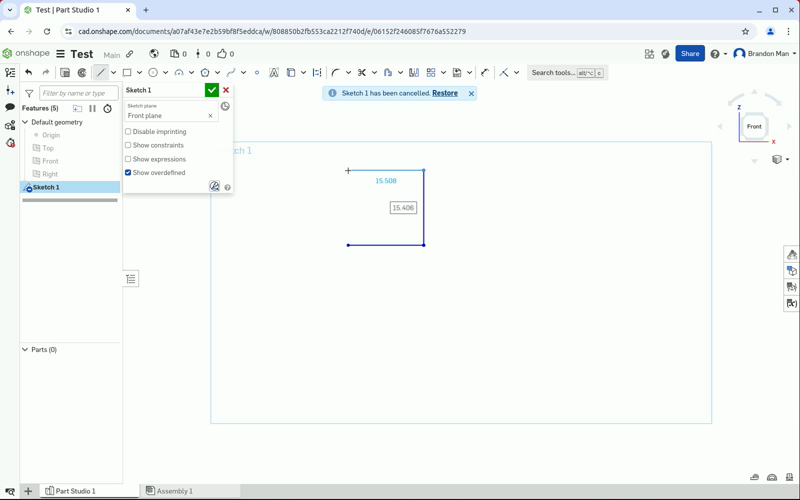
click(348, 170)
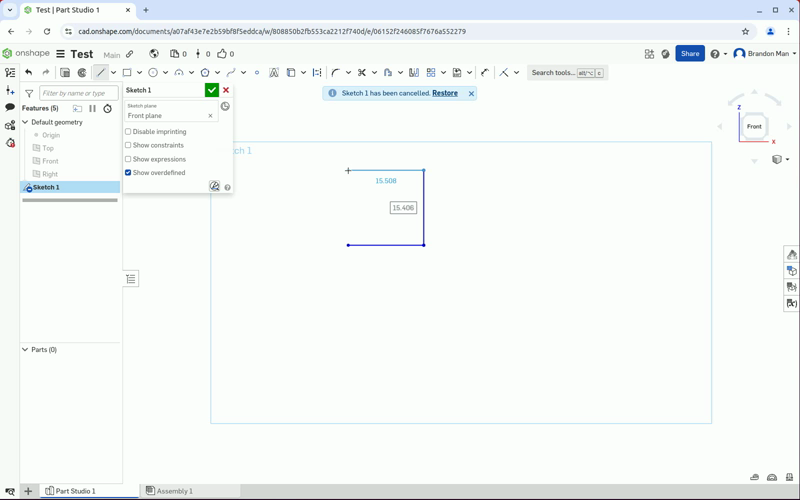
key_up(shift)
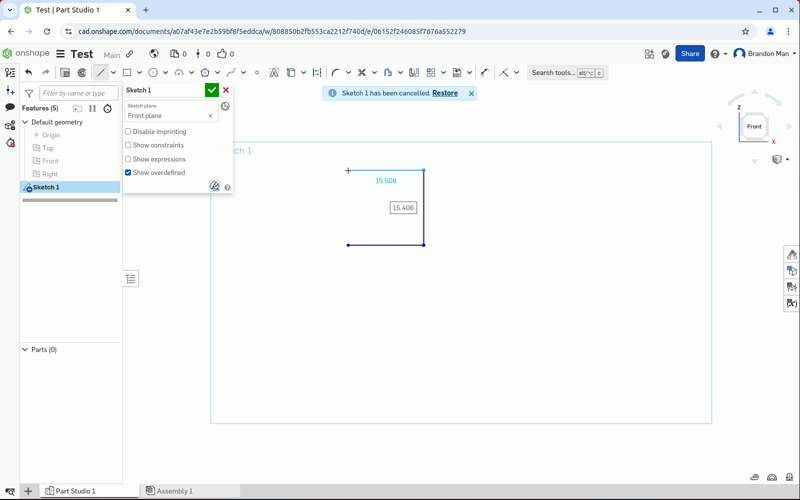
key_down(shift)
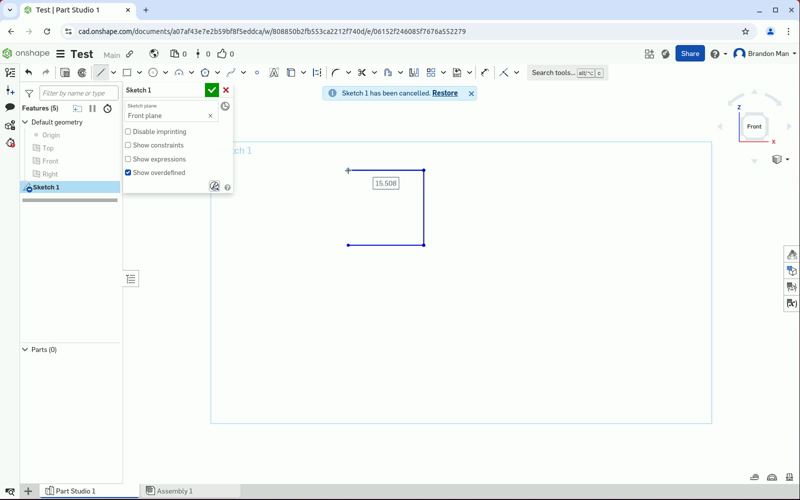
mouse_move(348, 245)
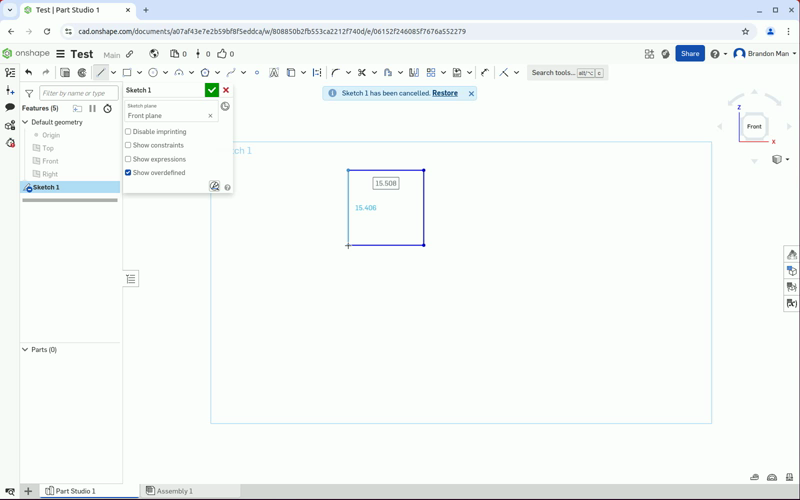
key_up(shift)
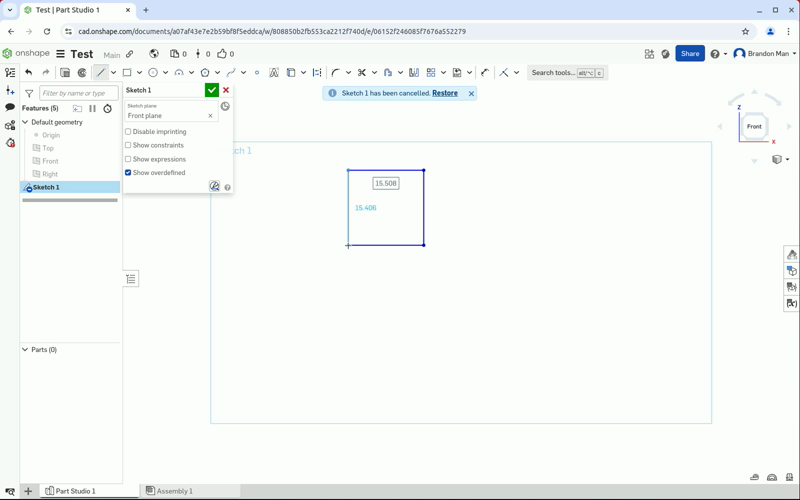
click(348, 245)
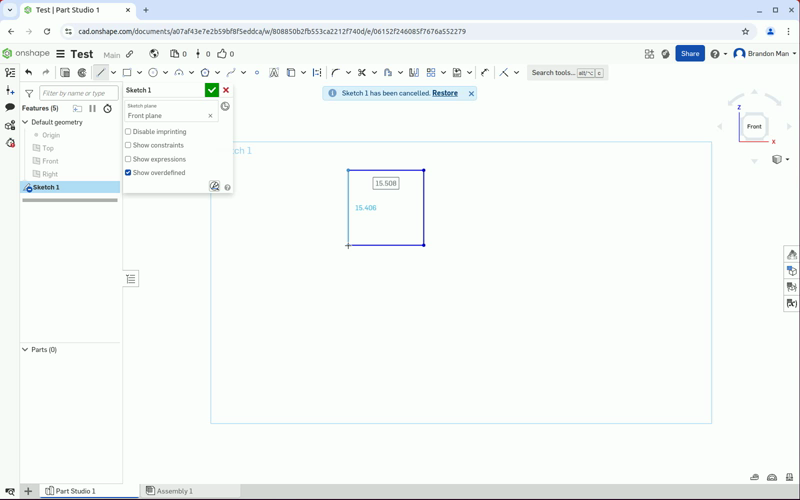
key(esc)
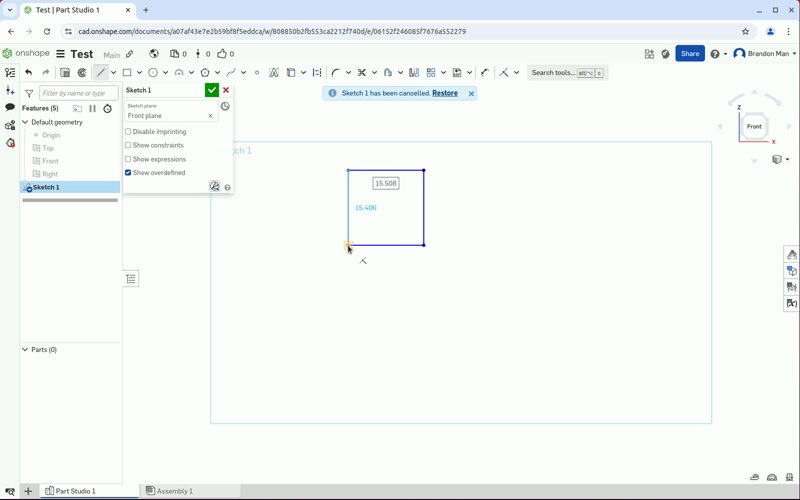
mouse_move(365, 234)
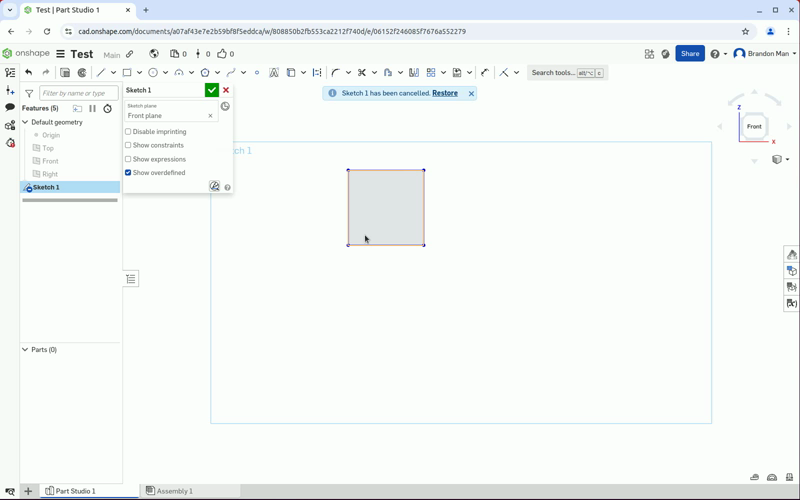
click(365, 234)
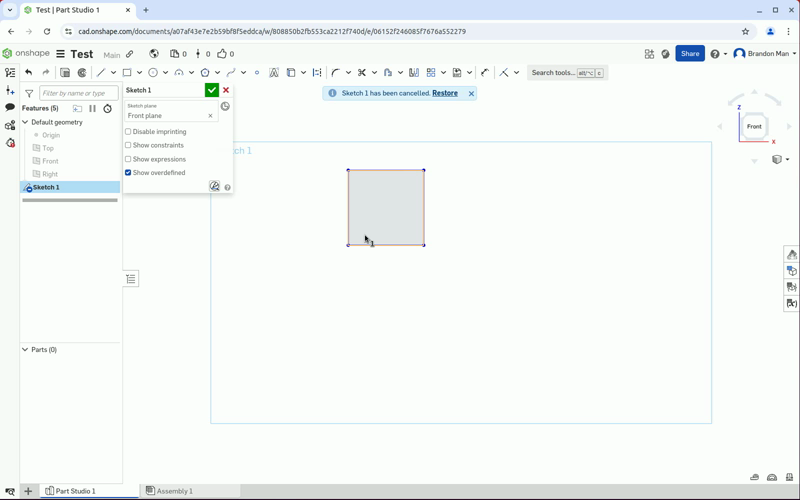
mouse_move(73, 352)
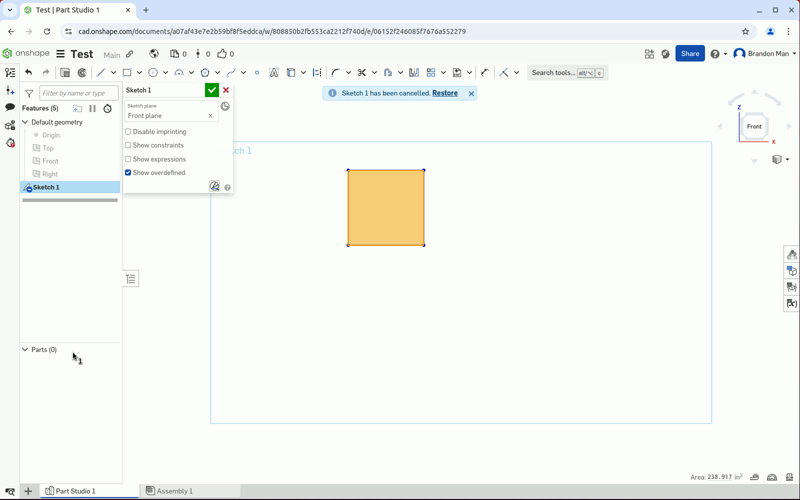
key(shift+y)
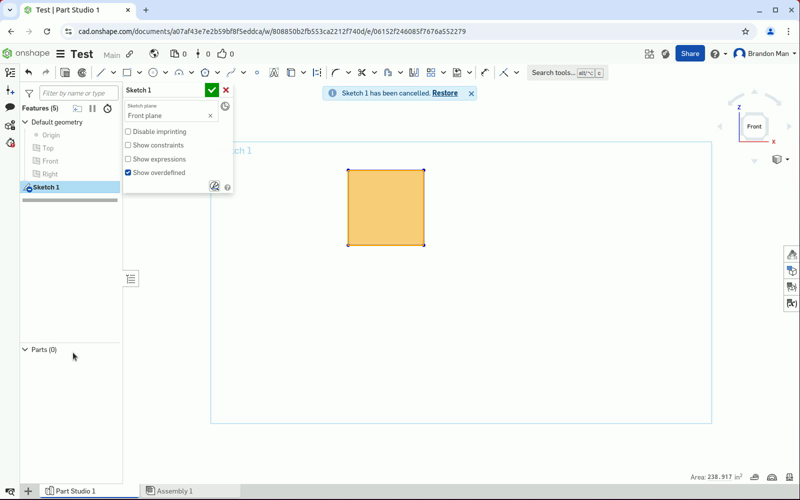
key(shift+e)
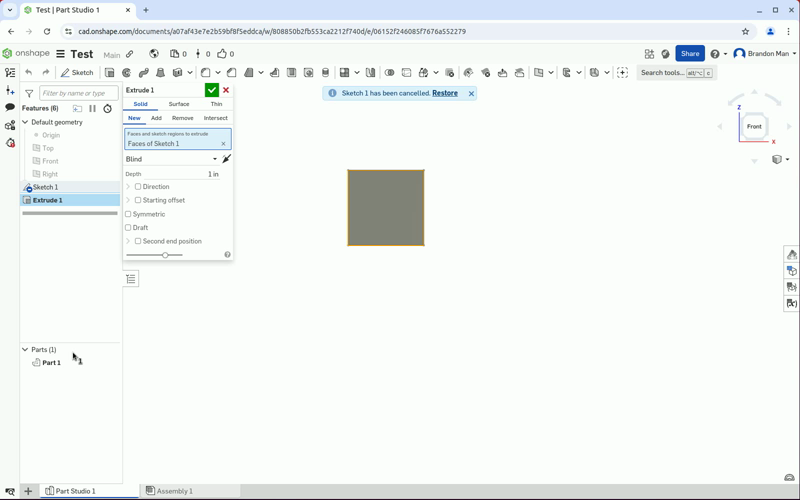
mouse_move(143, 106)
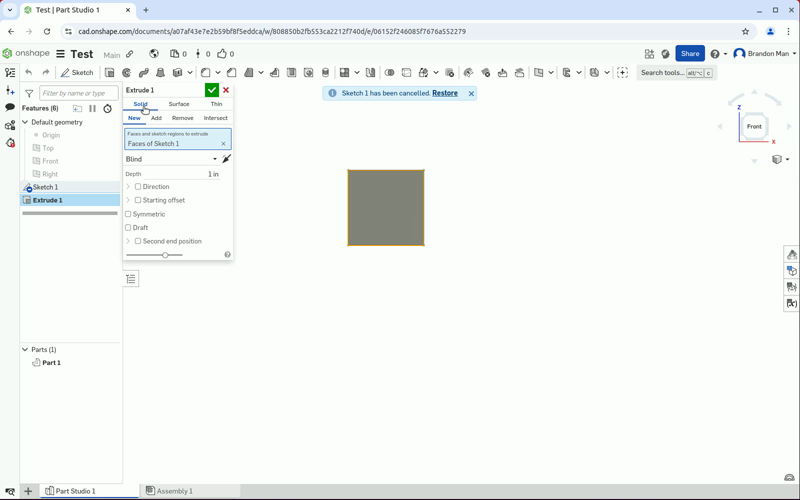
click(143, 106)
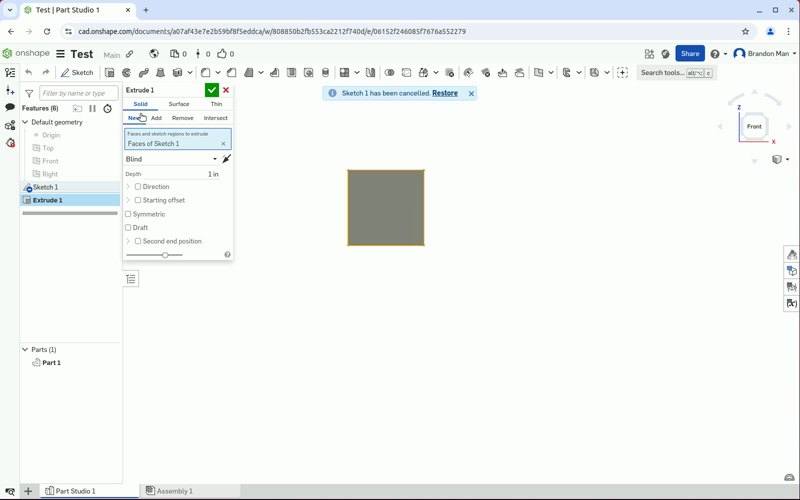
mouse_move(137, 120)
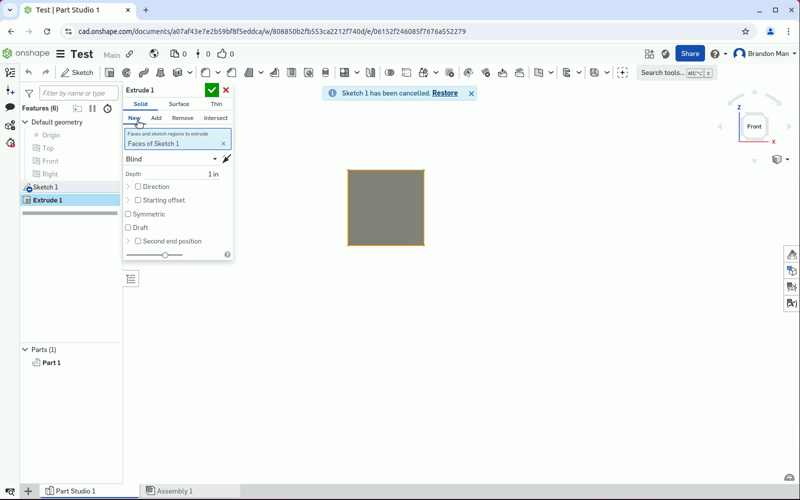
click(137, 120)
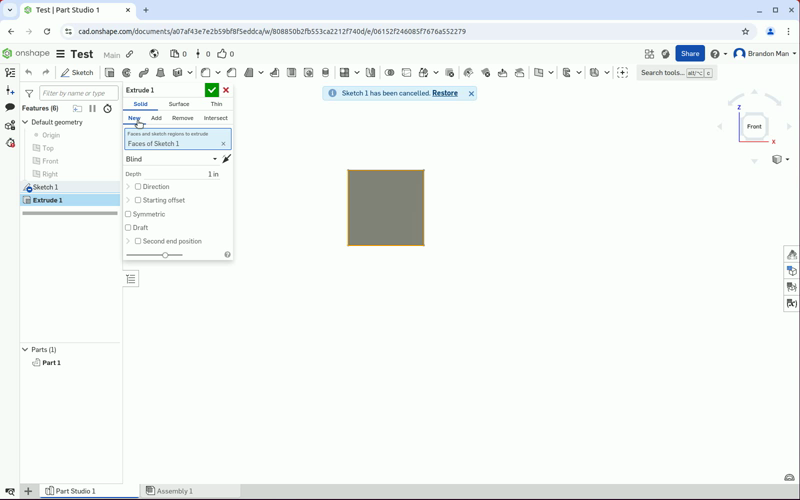
key(tab, 4)
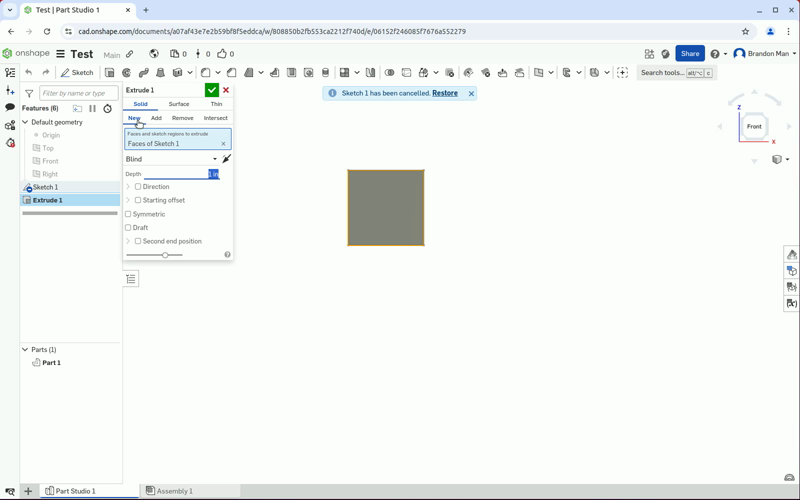
text(15.406)
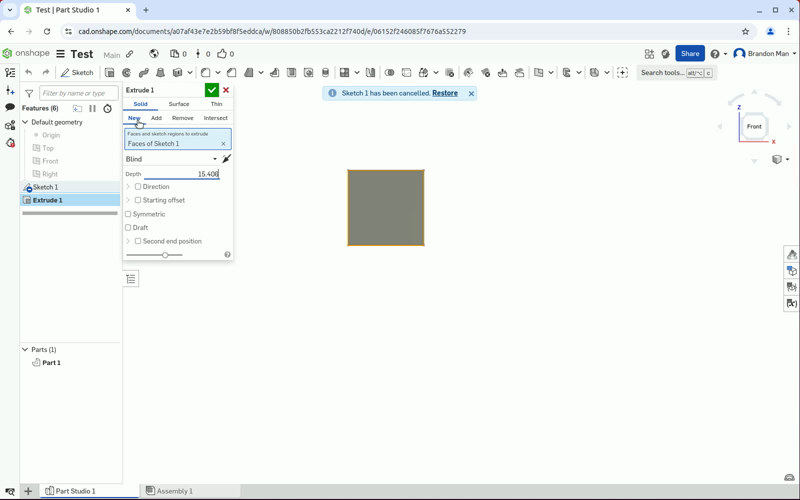
key(tab, 3)
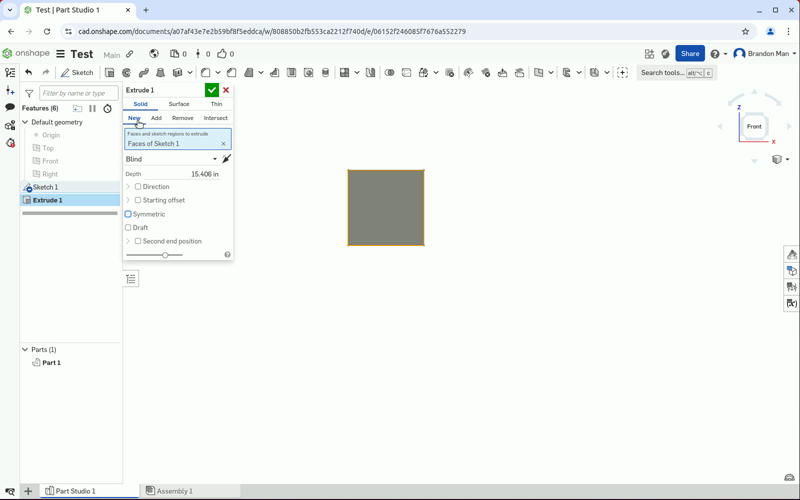
key(space)
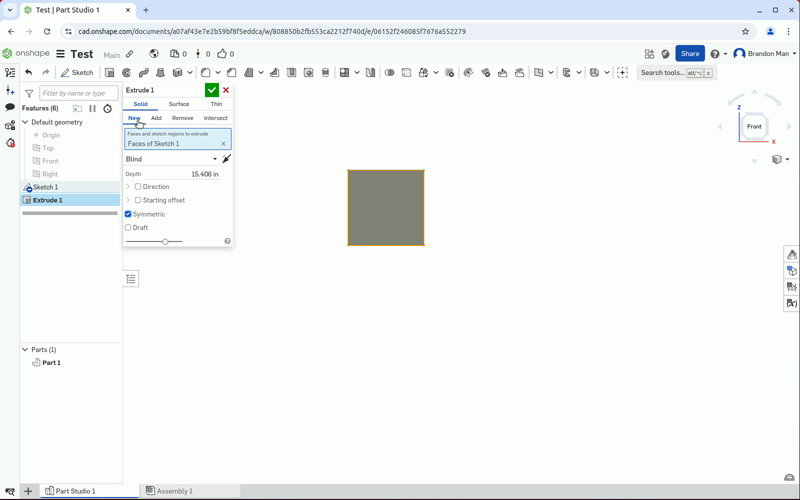
key(enter)
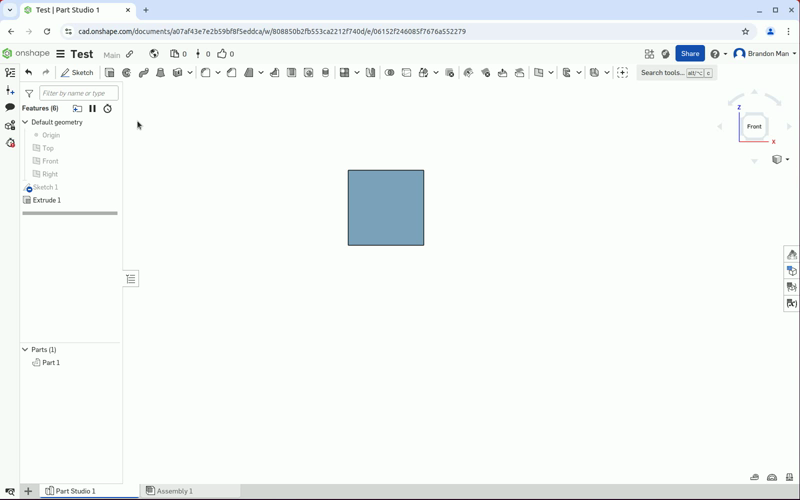
key(shift+h)
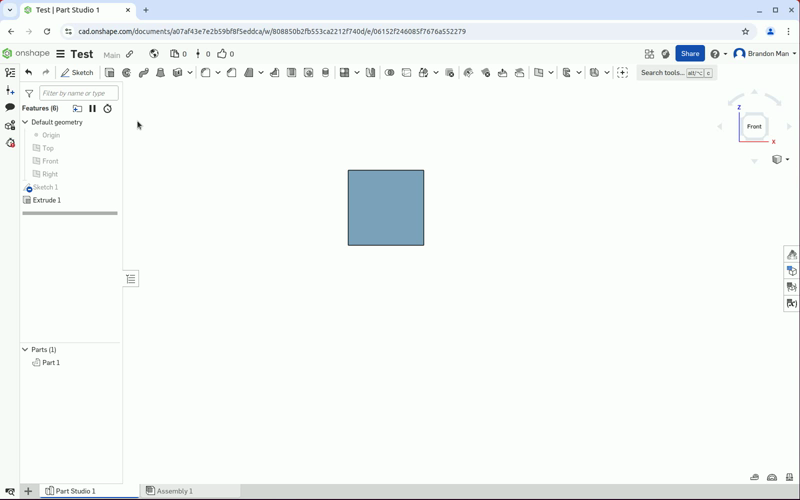
key(shift+h)
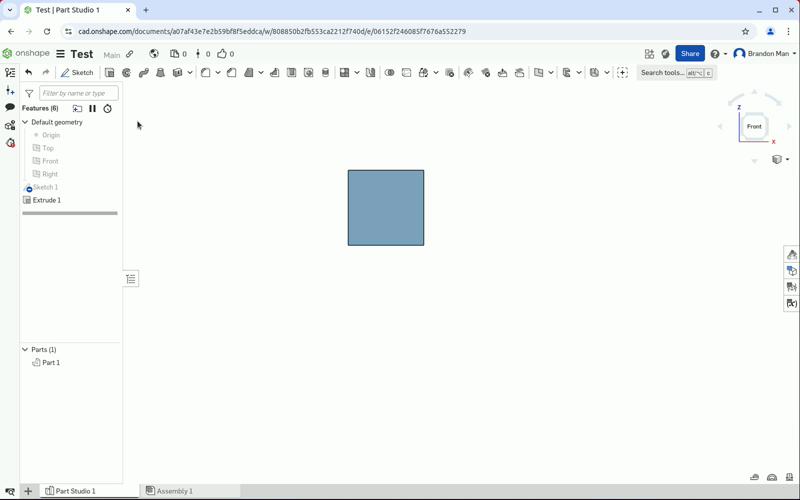
mouse_move(73, 189)
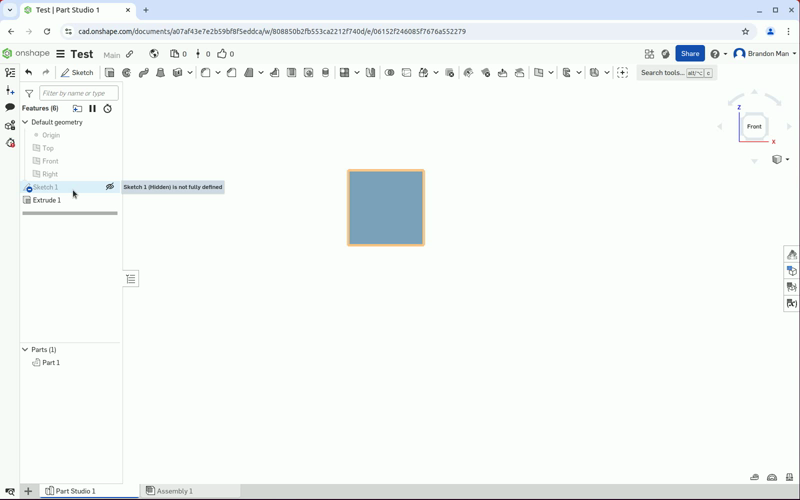
click(73, 189)
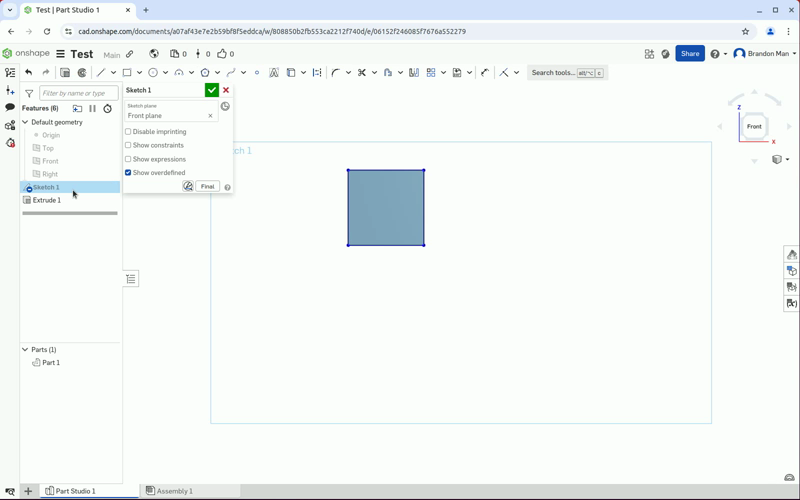
mouse_move(229, 92)
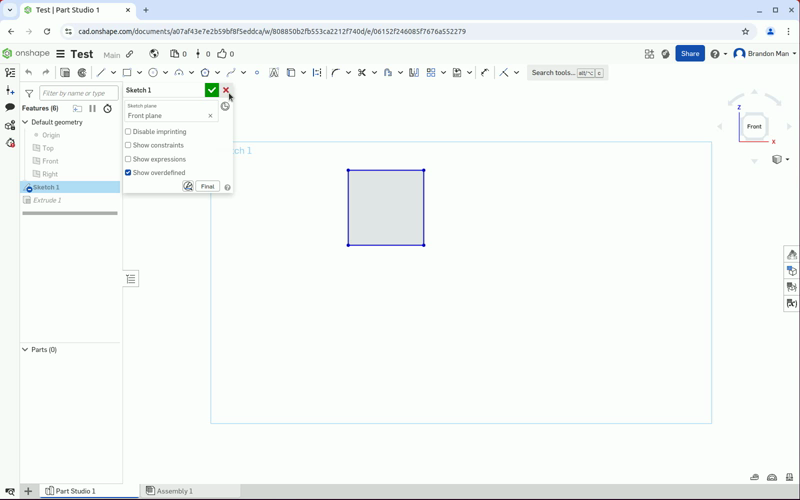
click(229, 92)
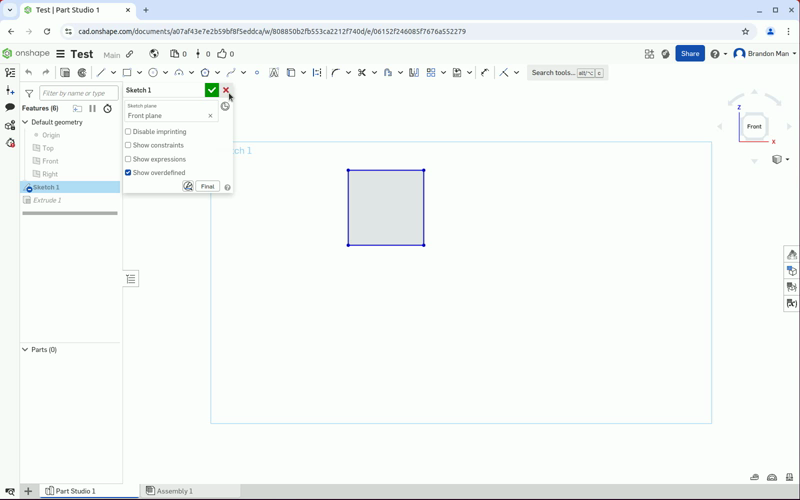
key(shift+s)
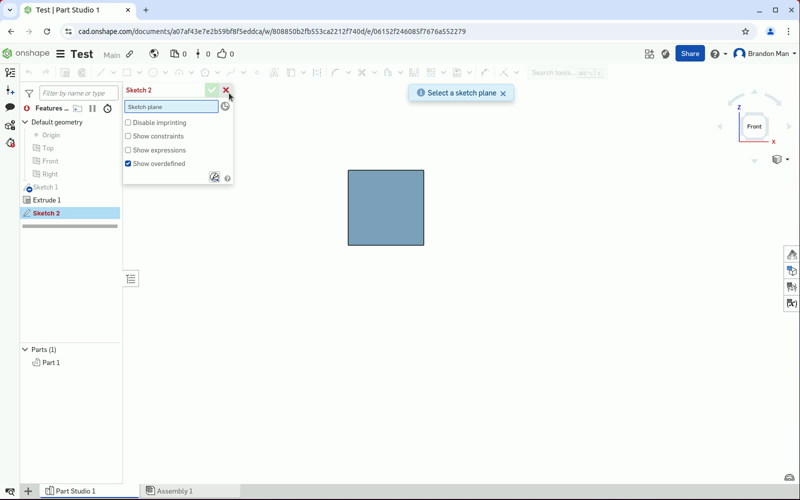
mouse_move(73, 163)
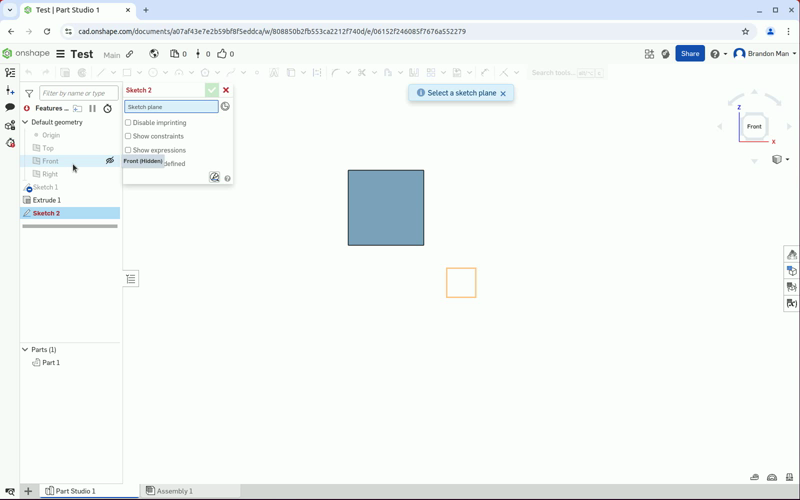
click(73, 163)
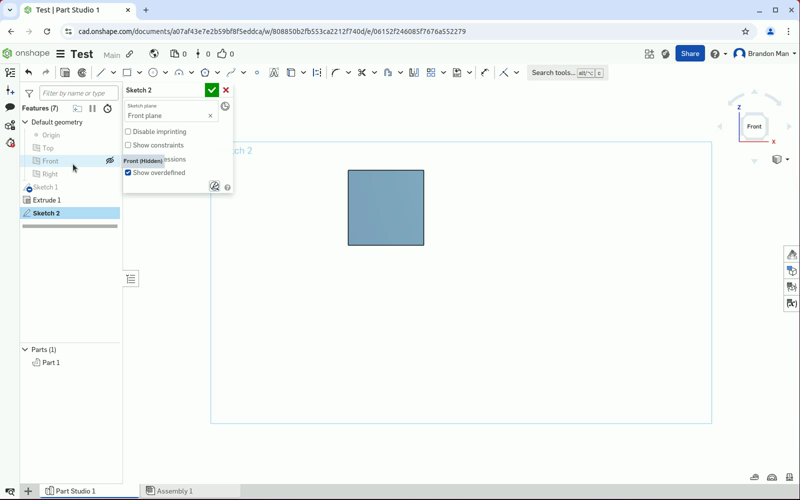
mouse_move(73, 352)
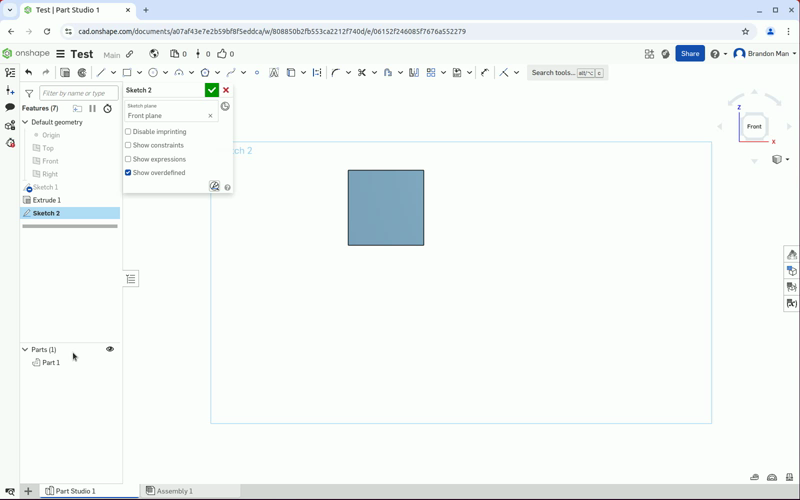
key(y)
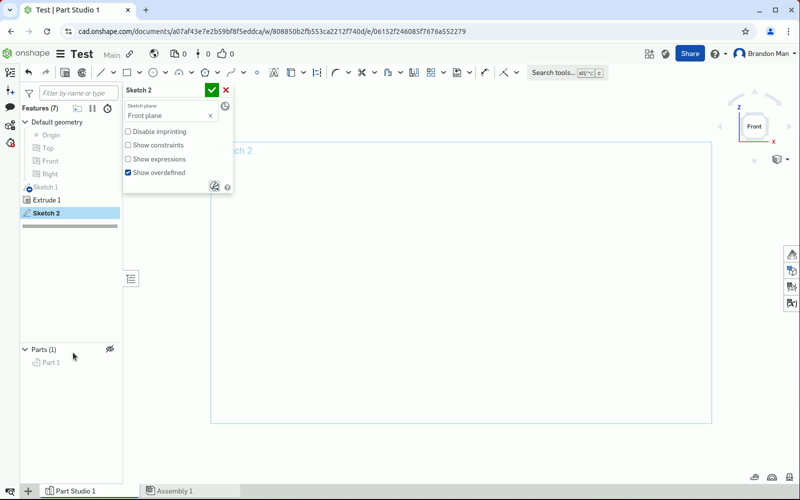
key(l)
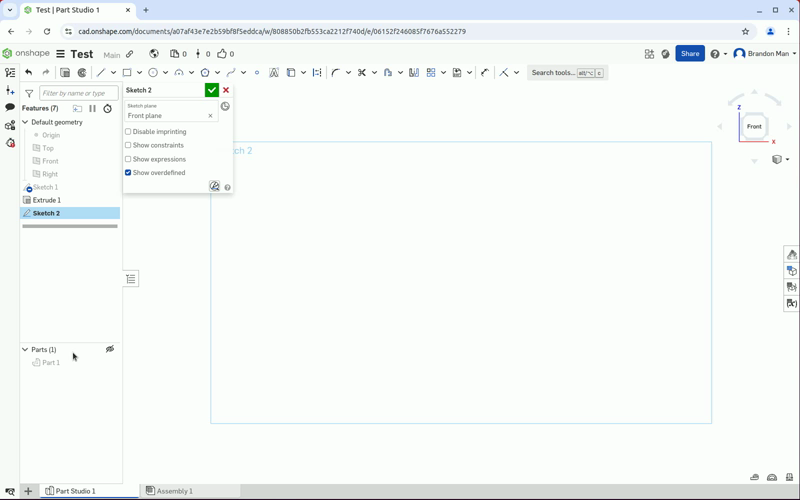
key_down(shift)
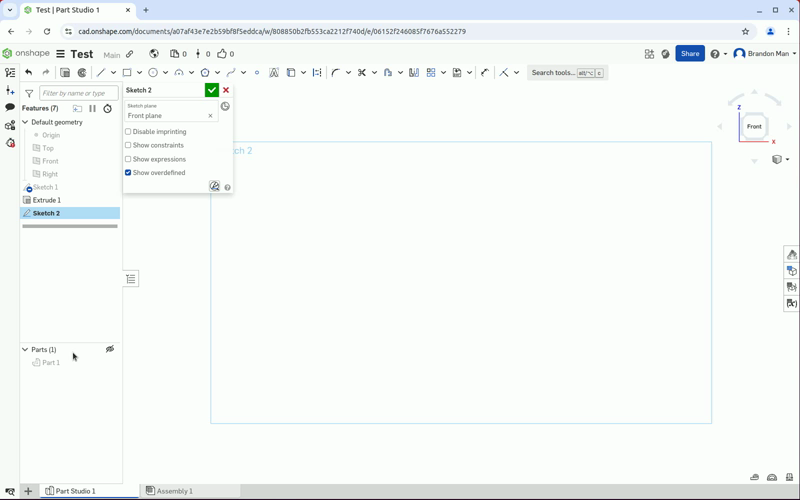
mouse_move(498, 245)
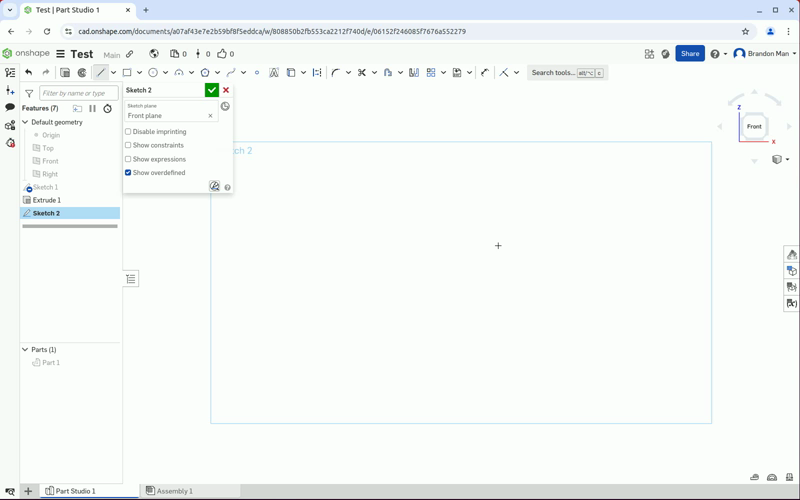
click(498, 245)
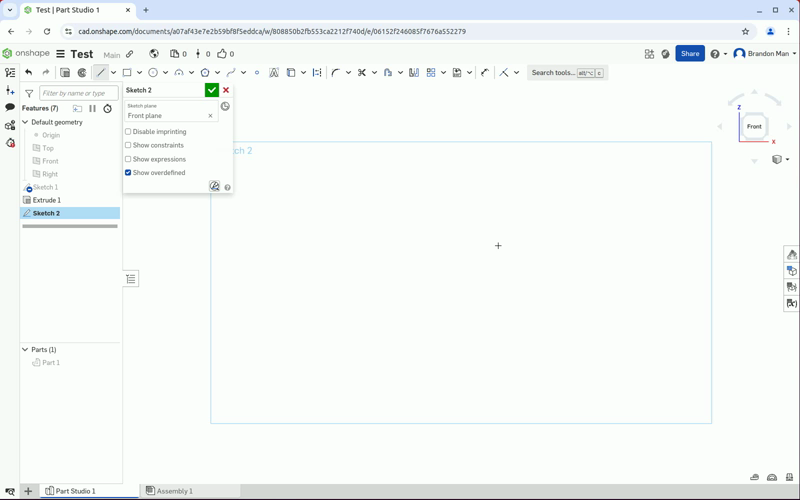
key_up(shift)
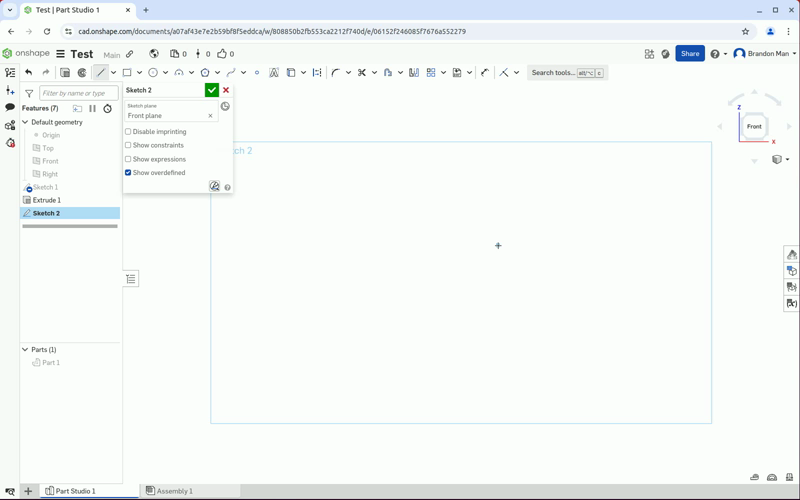
key_down(shift)
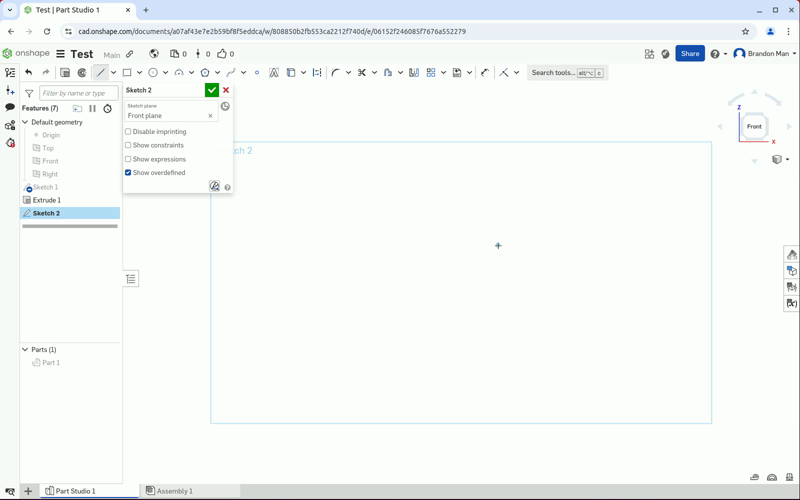
mouse_move(573, 245)
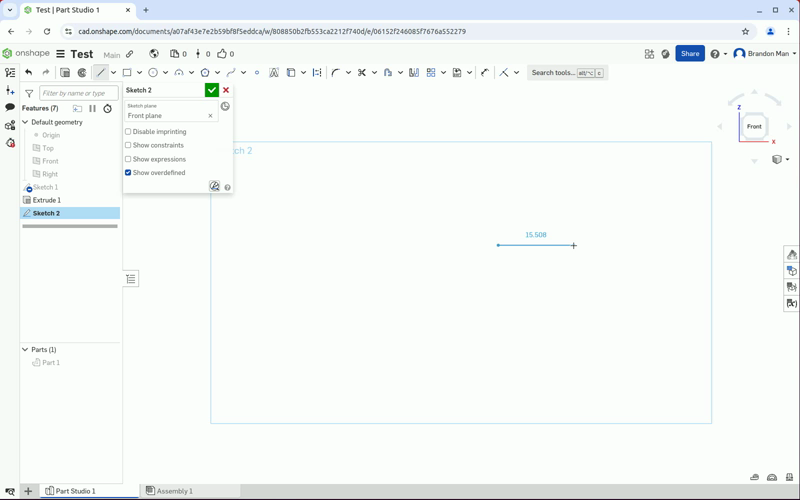
click(573, 245)
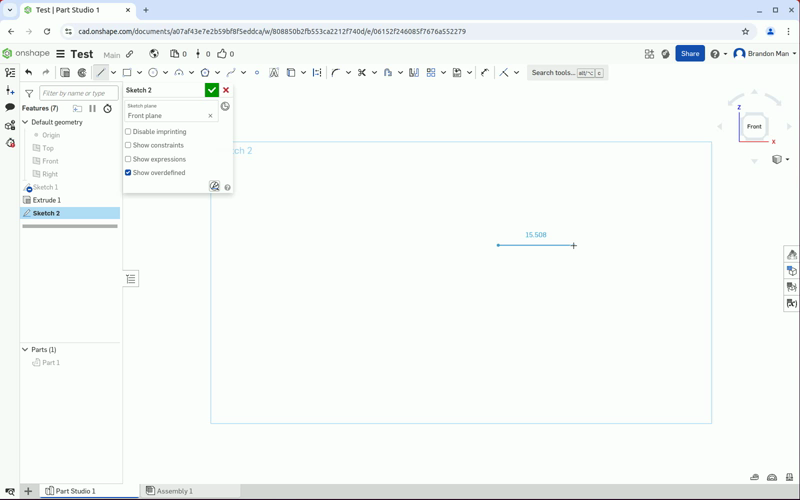
key_up(shift)
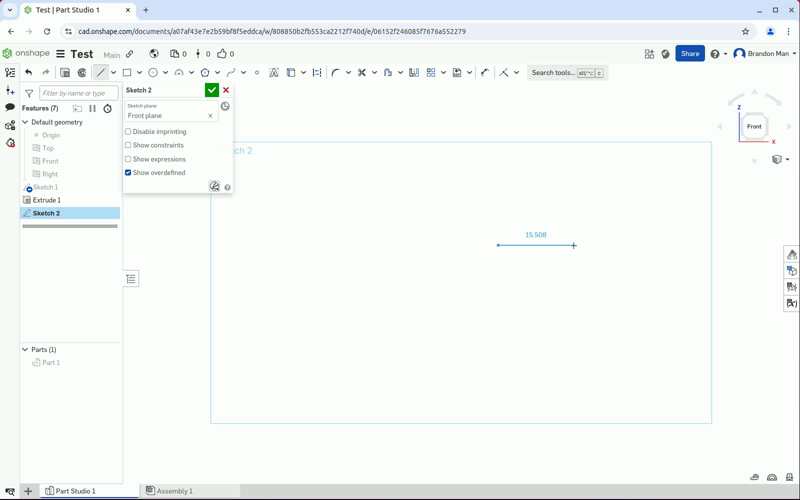
key_down(shift)
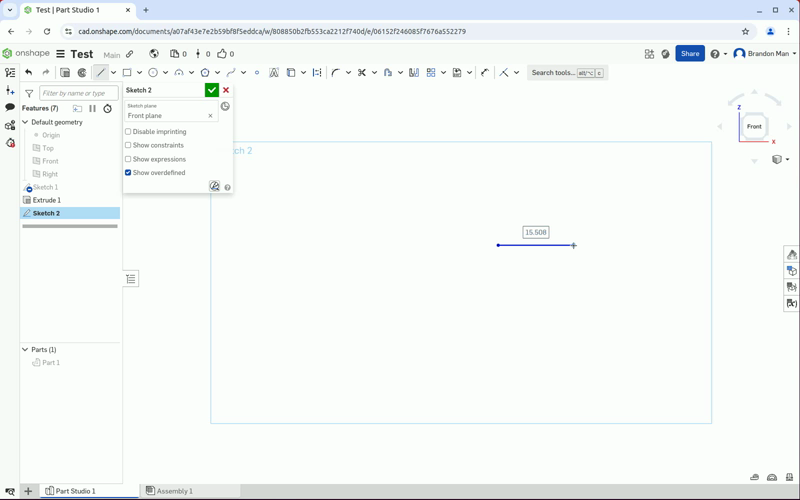
mouse_move(573, 170)
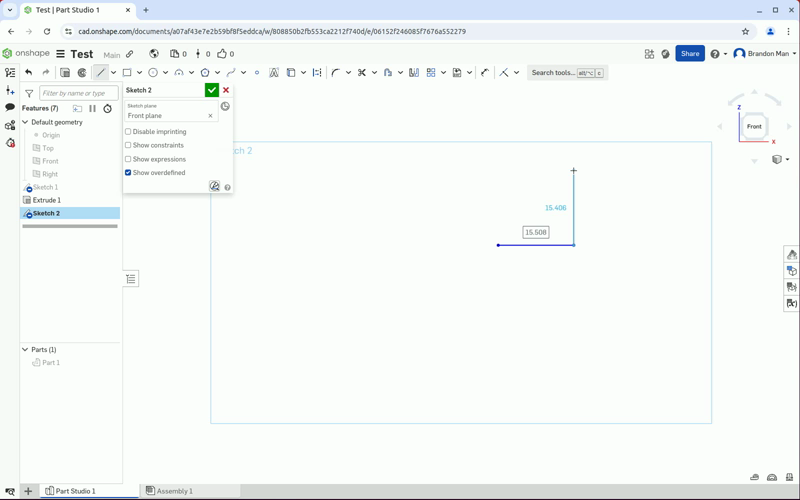
click(573, 170)
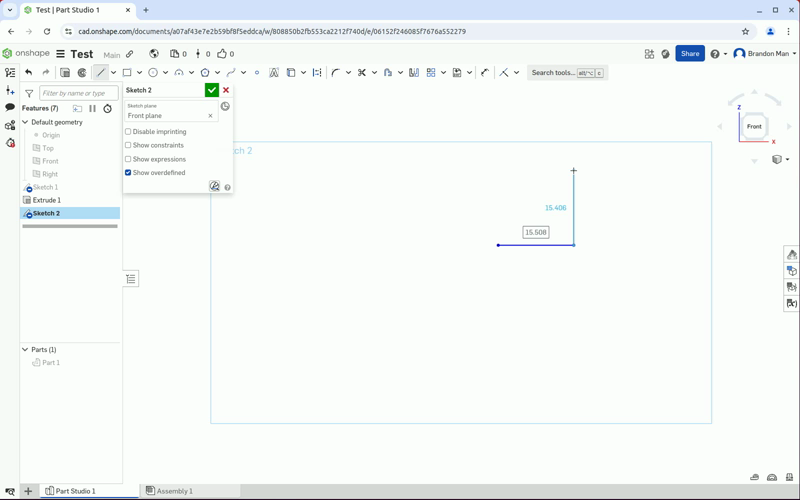
key_up(shift)
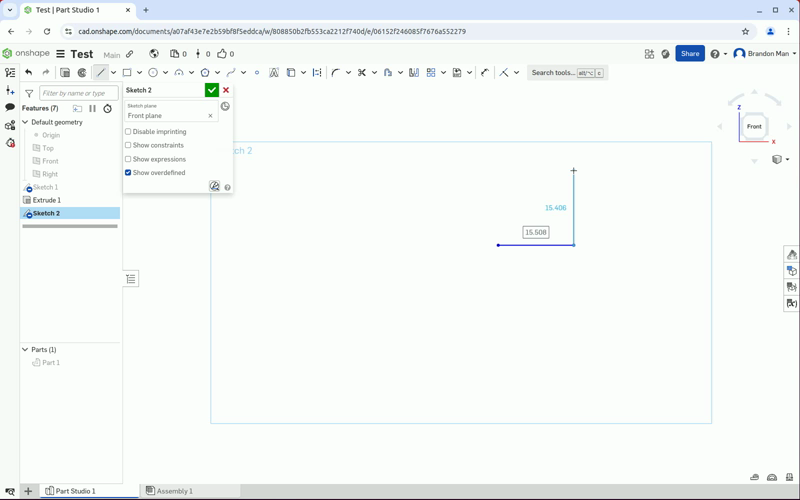
key_down(shift)
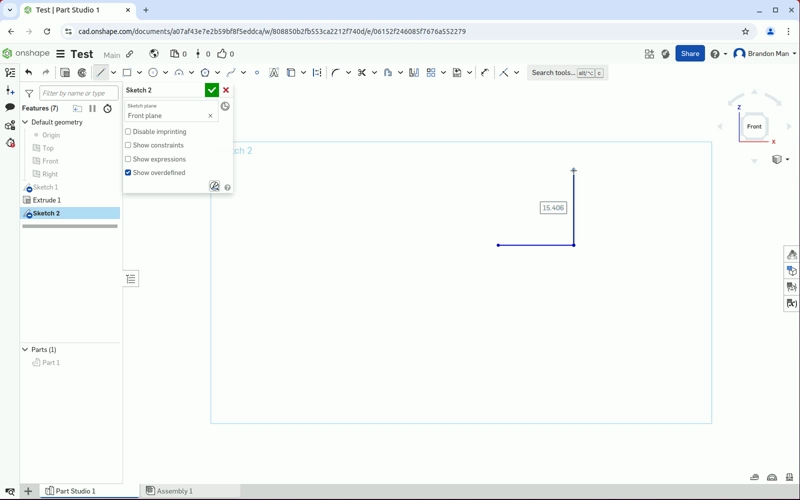
mouse_move(498, 170)
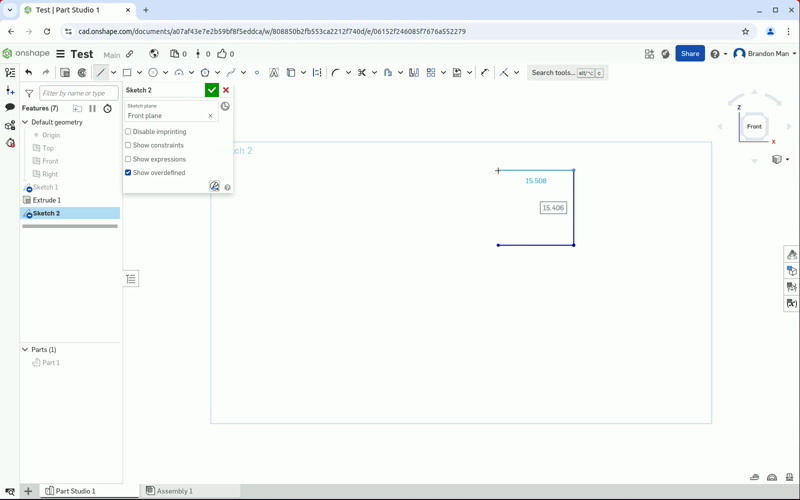
click(498, 170)
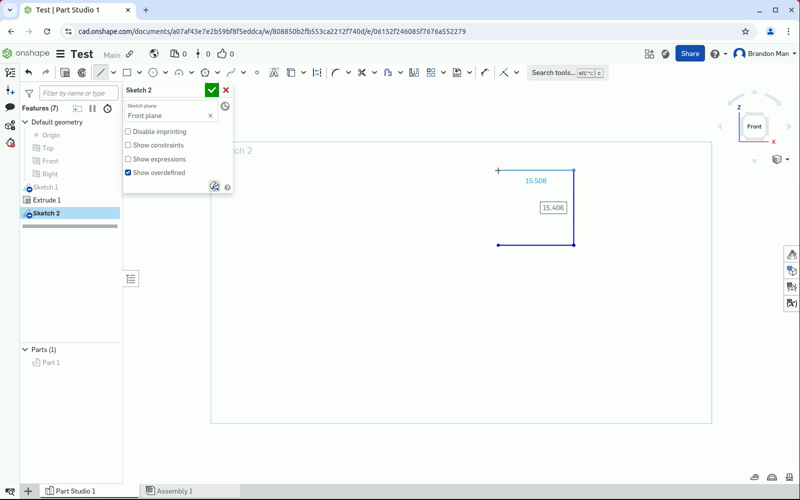
key_up(shift)
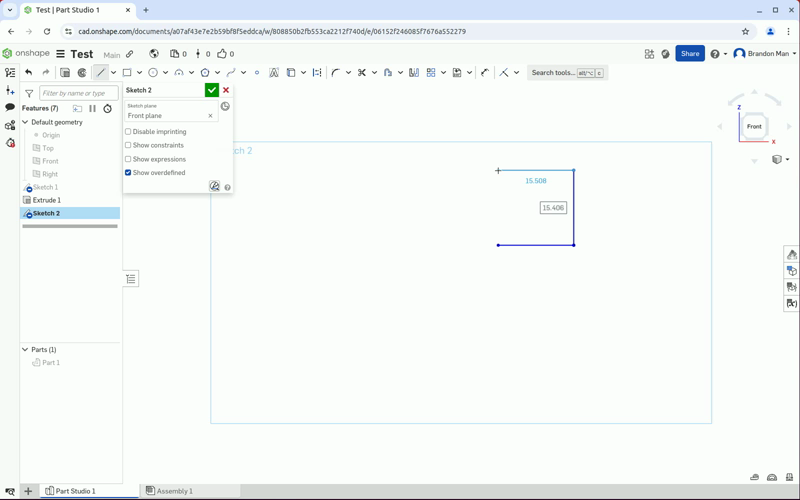
key_down(shift)
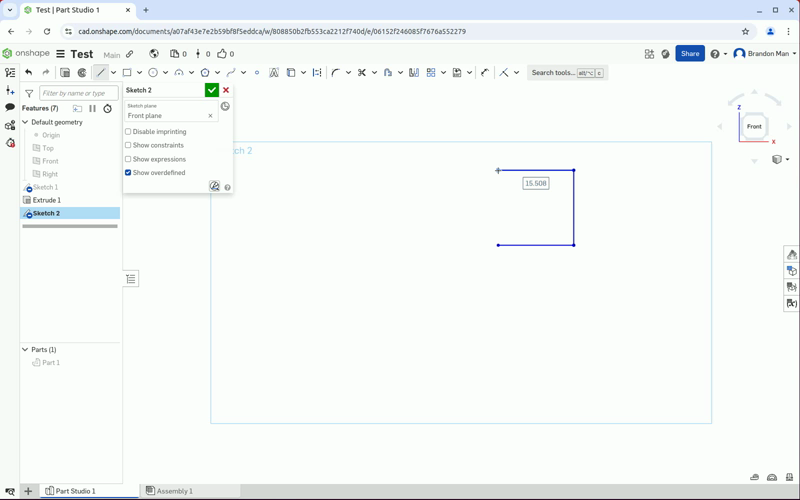
mouse_move(498, 245)
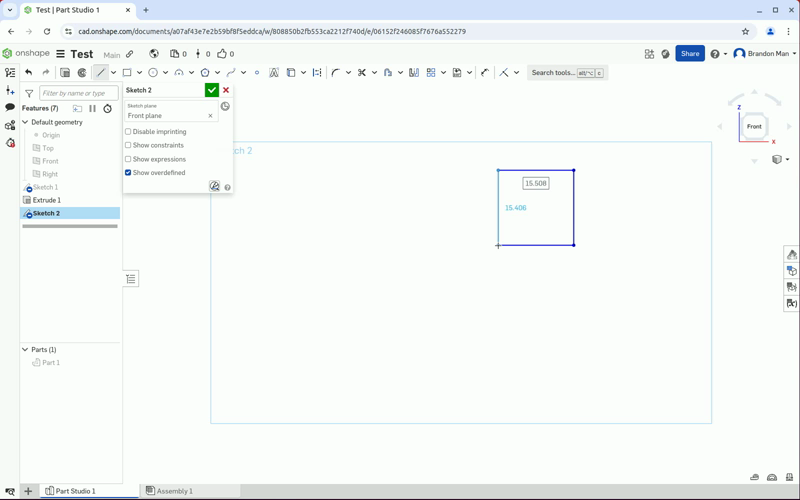
key_up(shift)
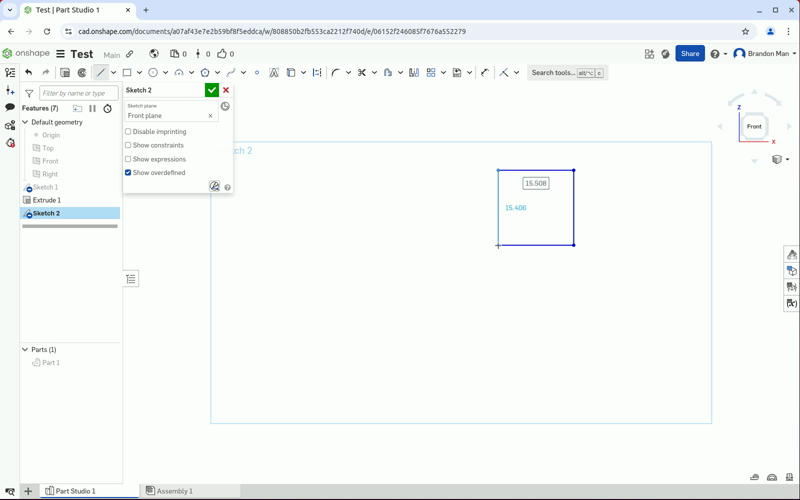
click(498, 245)
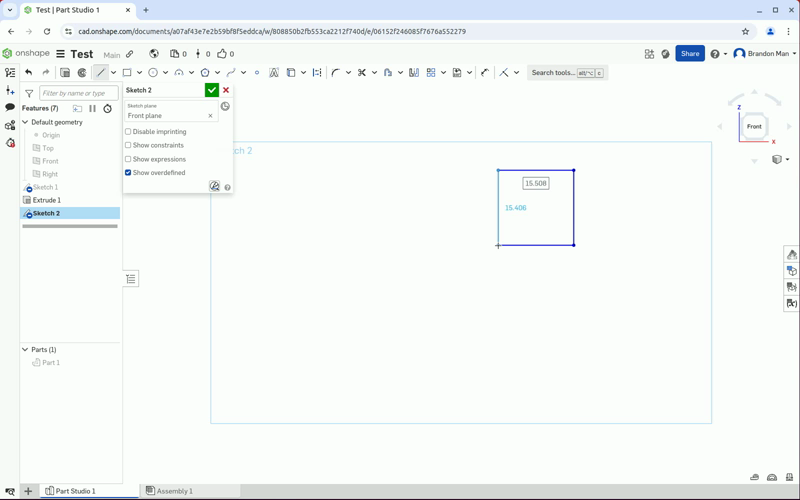
key(esc)
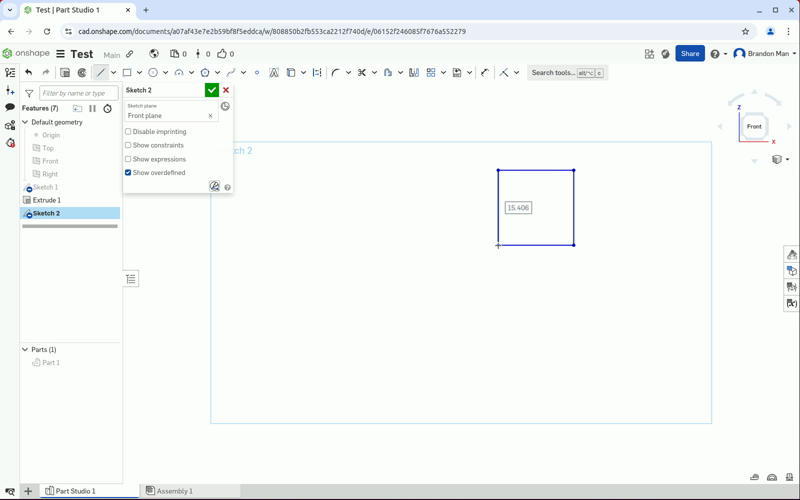
mouse_move(551, 227)
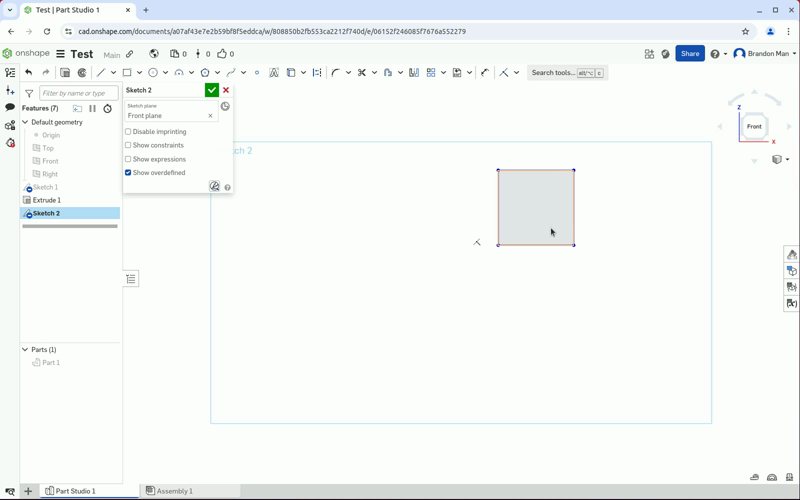
click(551, 227)
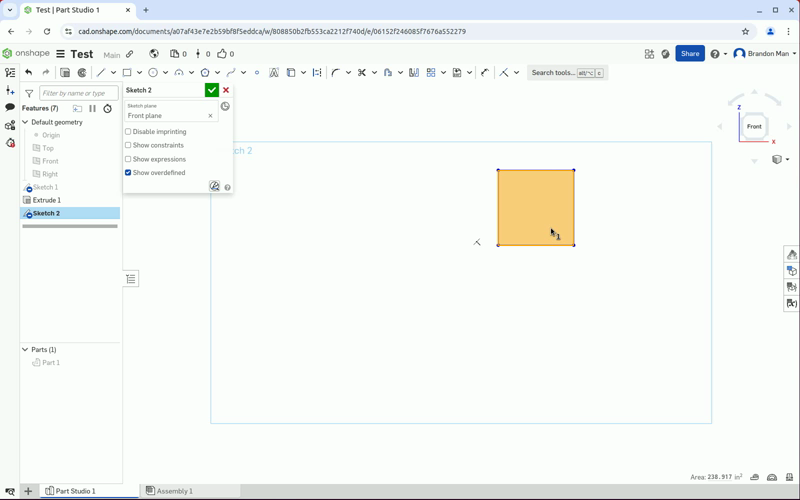
mouse_move(73, 352)
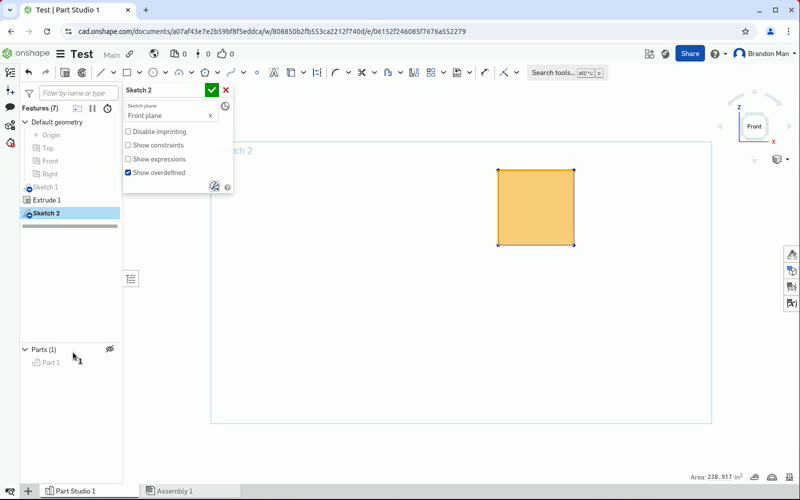
key(shift+y)
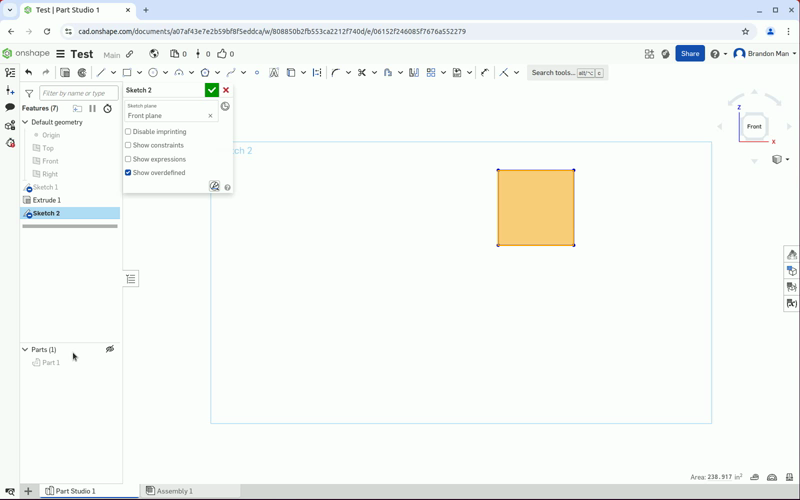
key(shift+e)
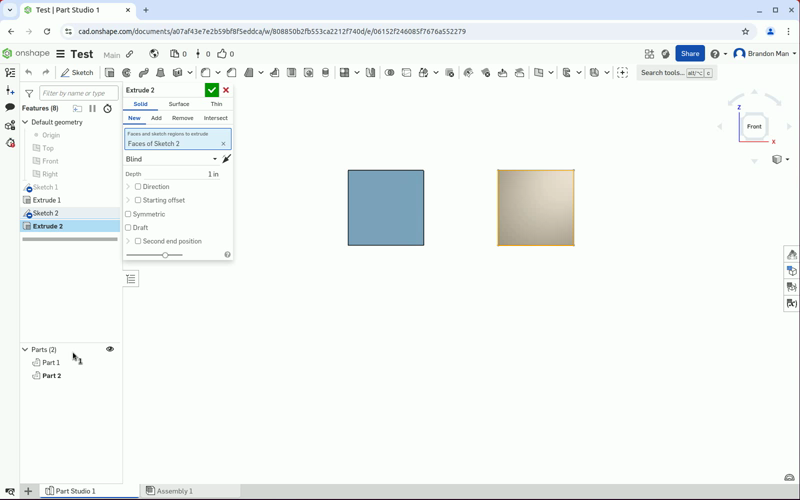
mouse_move(143, 106)
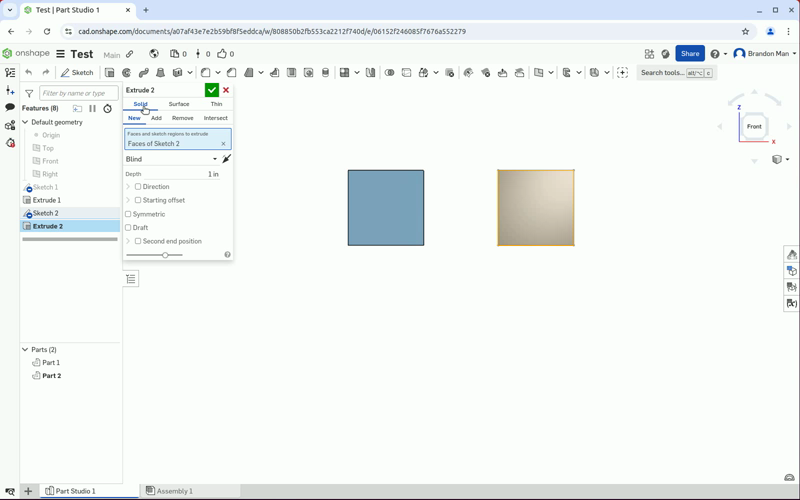
click(143, 106)
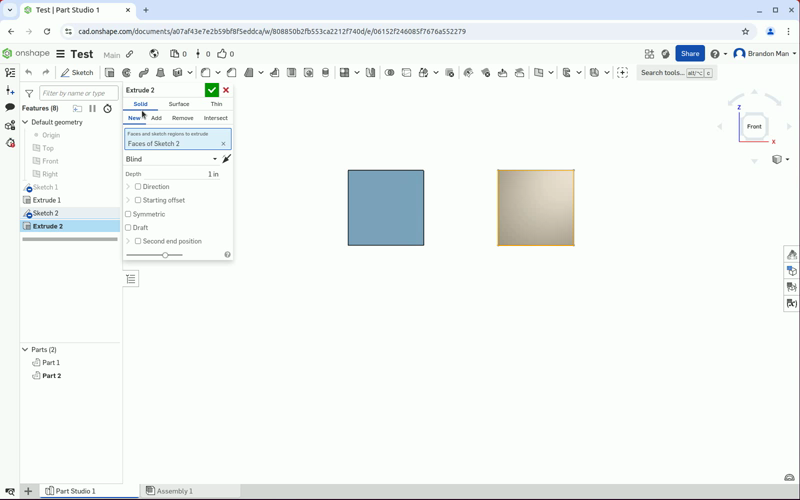
mouse_move(137, 120)
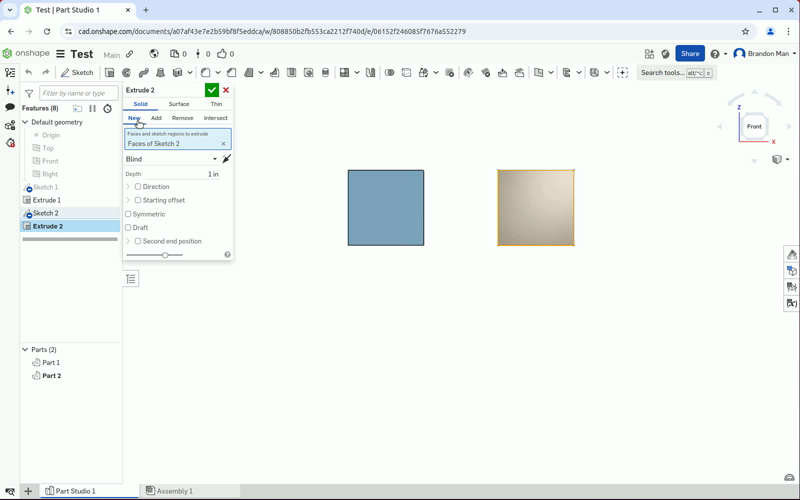
click(137, 120)
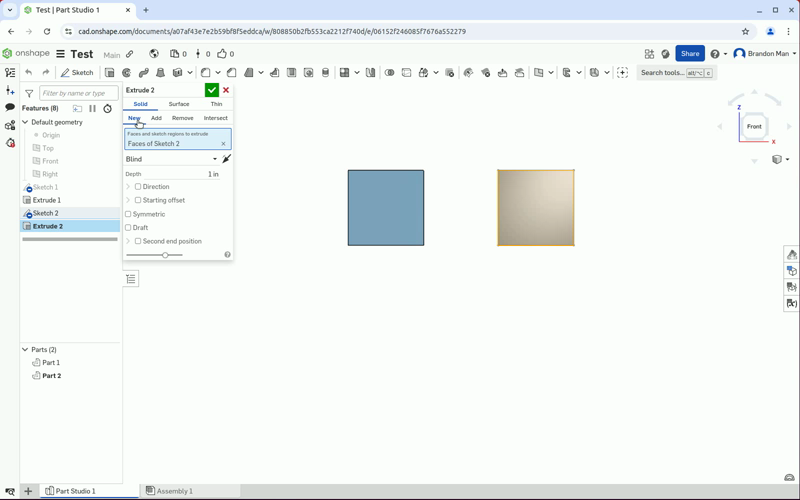
key(tab, 4)
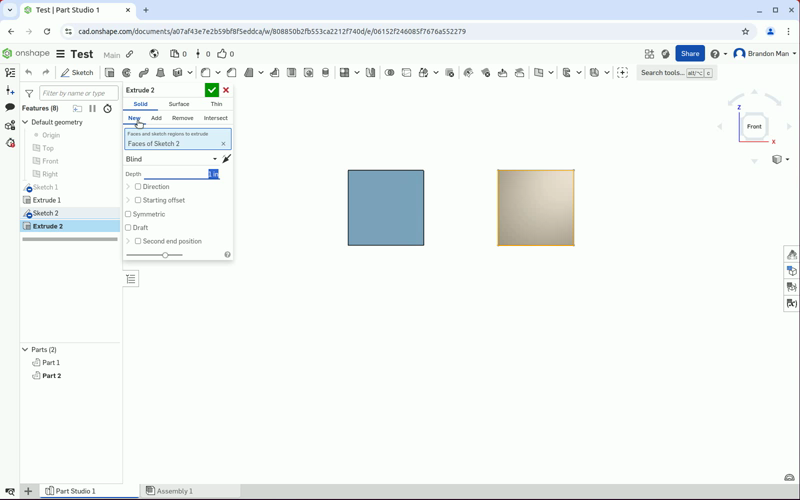
text(15.406)
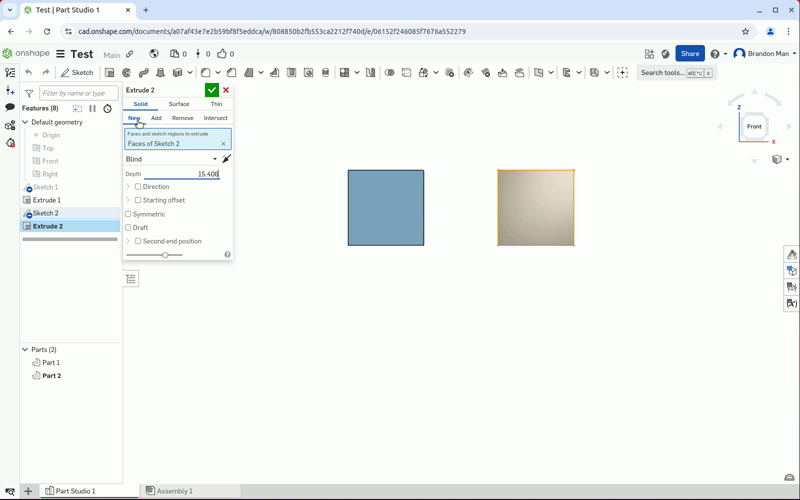
key(tab, 3)
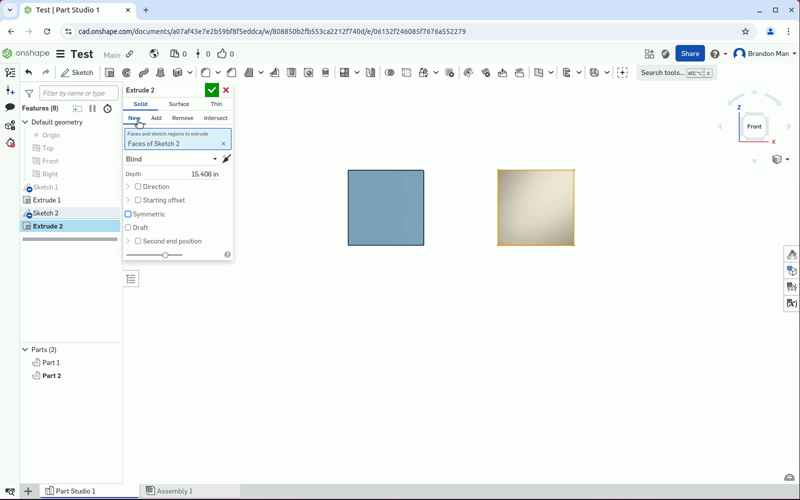
key(space)
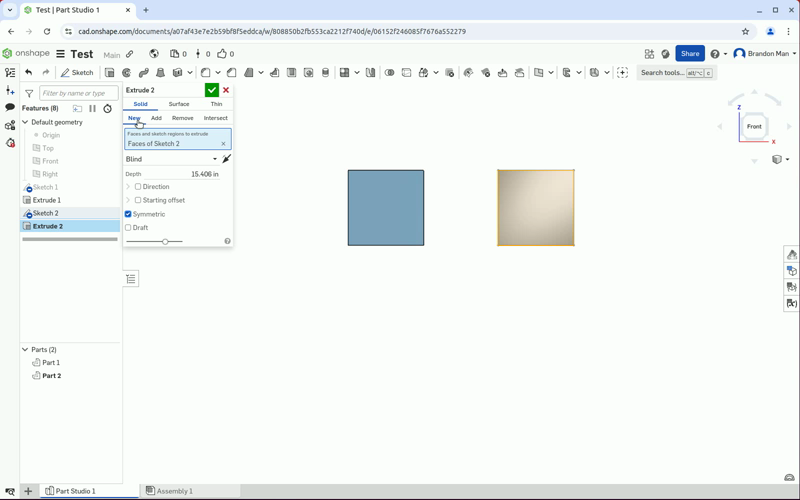
key(enter)
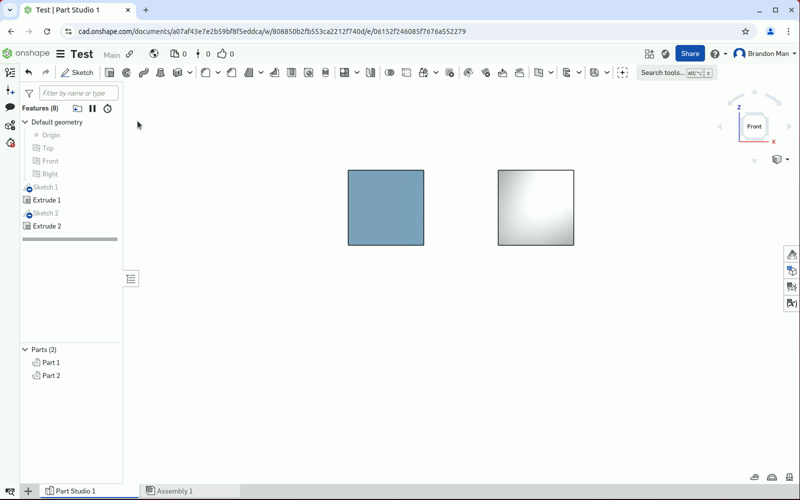
key(shift+h)
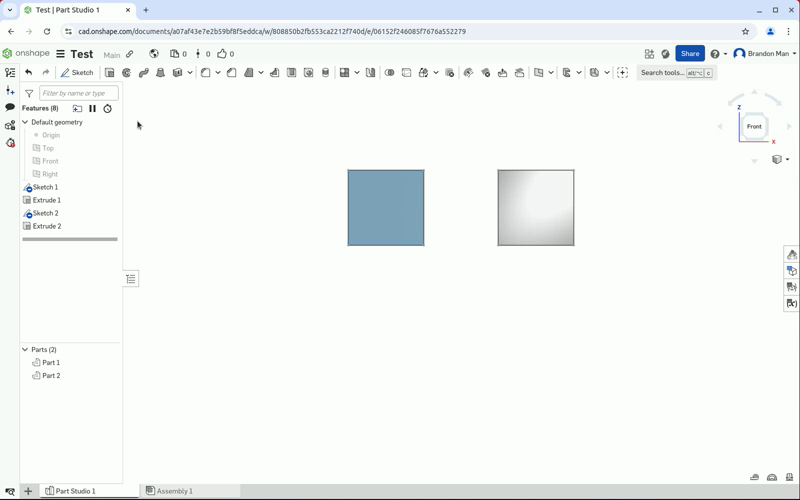
key(shift+h)
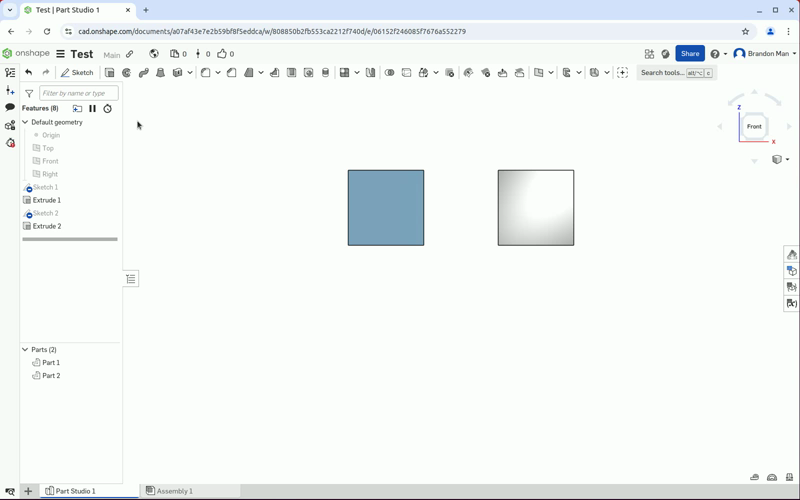
mouse_move(73, 189)
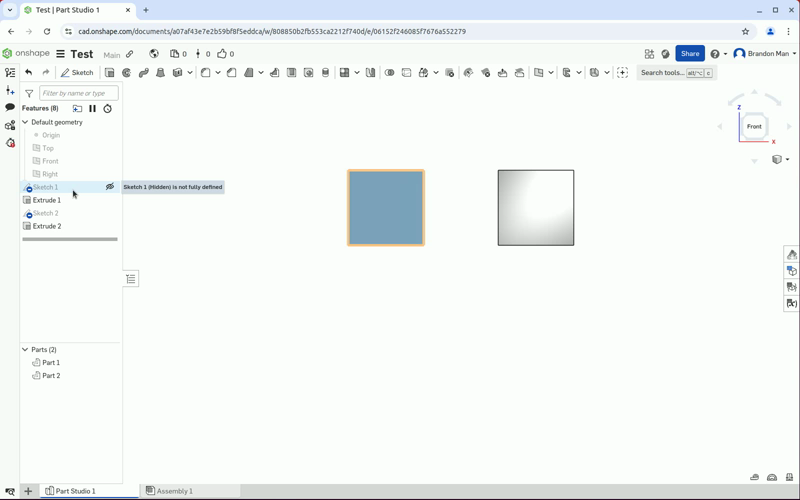
click(73, 189)
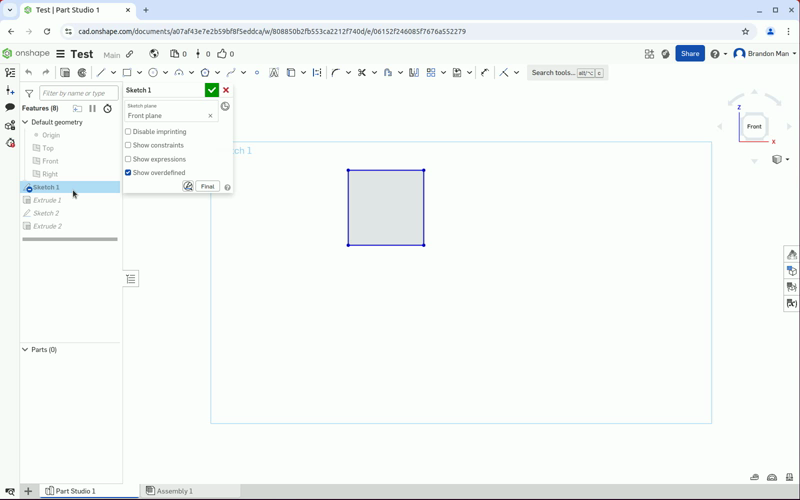
mouse_move(229, 92)
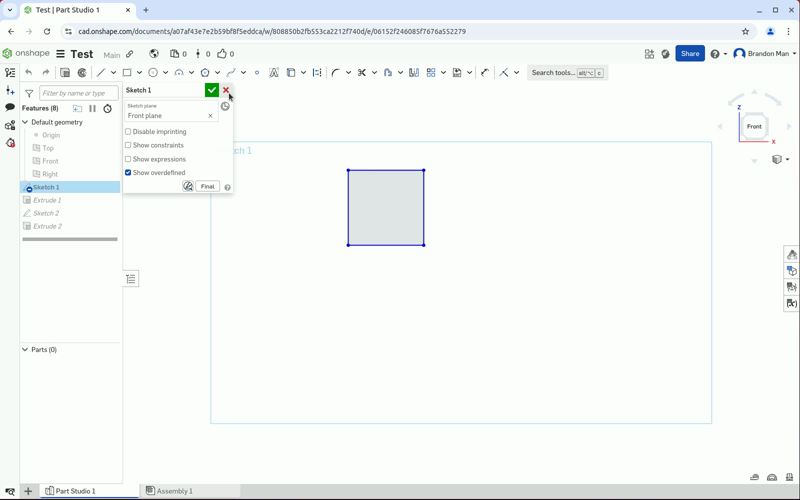
click(229, 92)
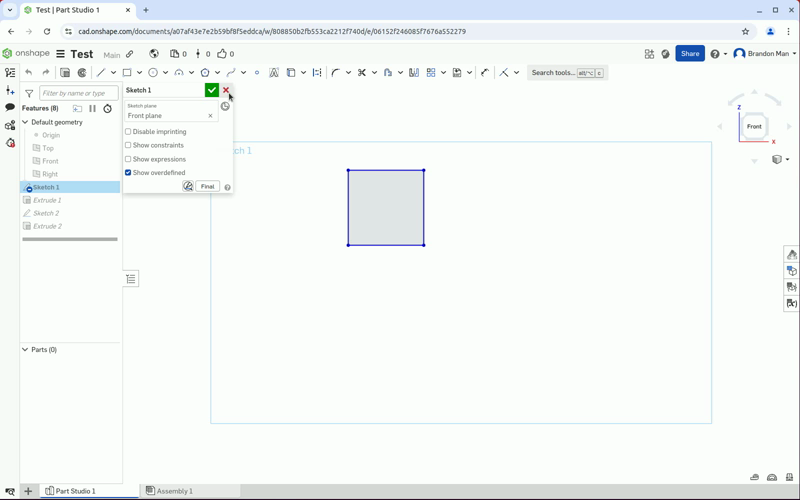
key(shift+s)
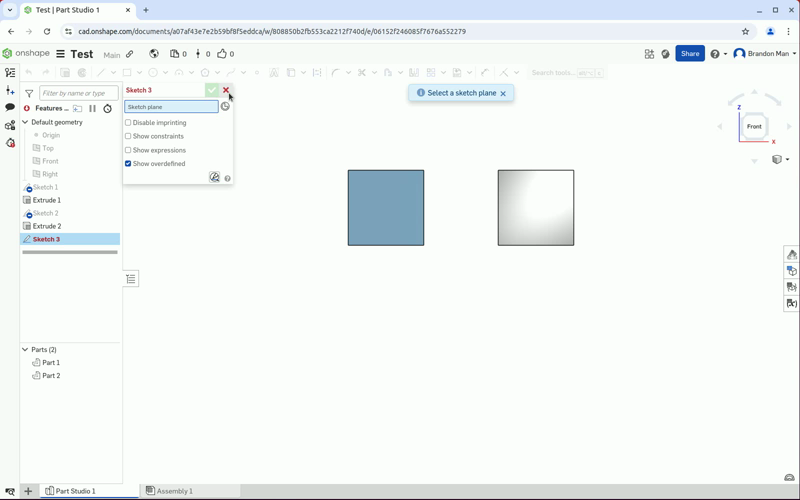
mouse_move(73, 163)
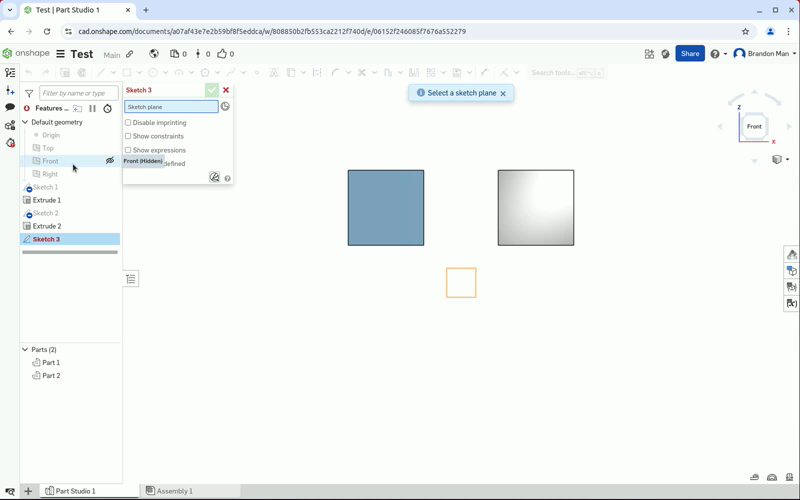
click(73, 163)
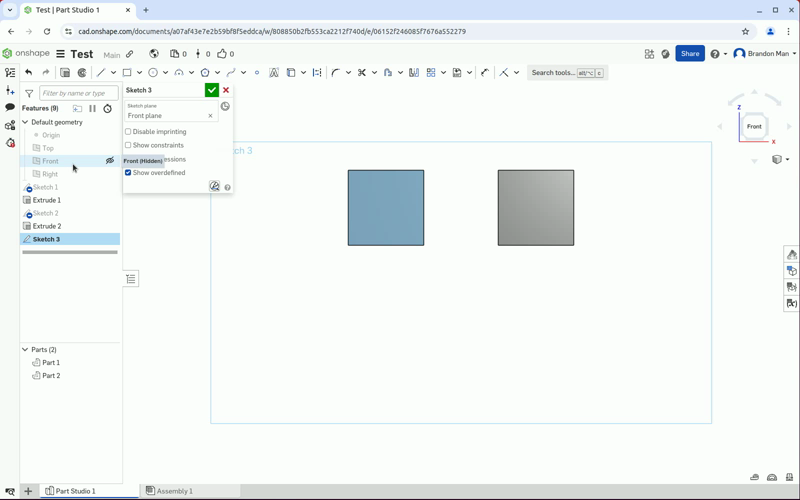
mouse_move(73, 352)
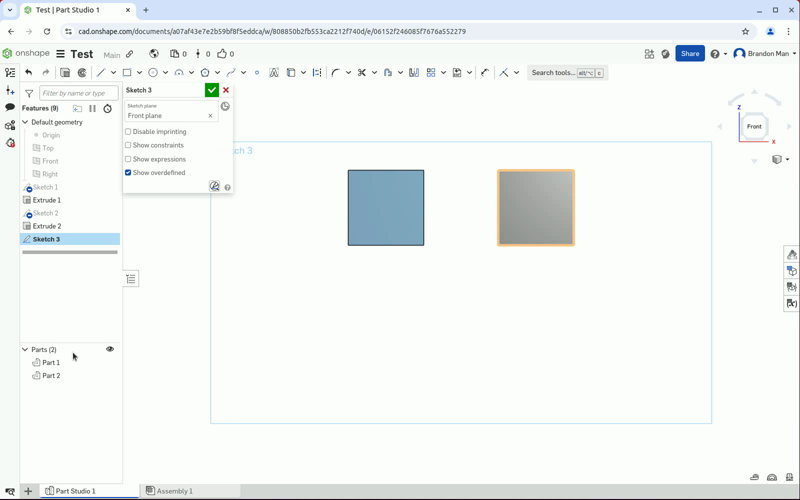
key(y)
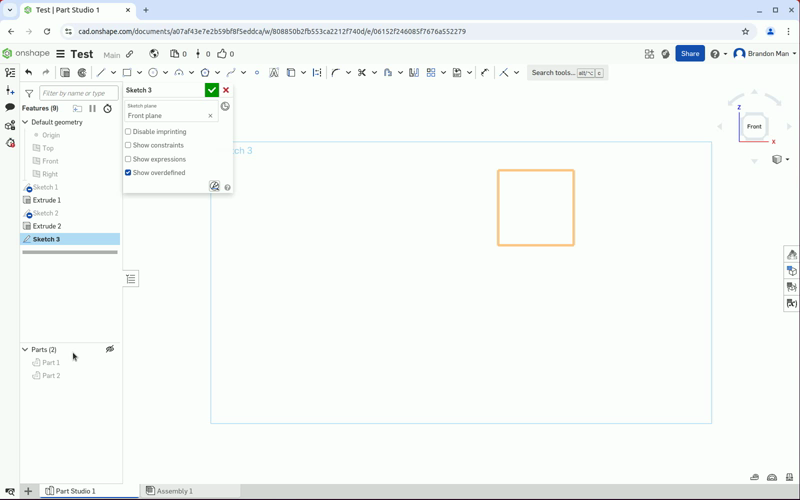
key(l)
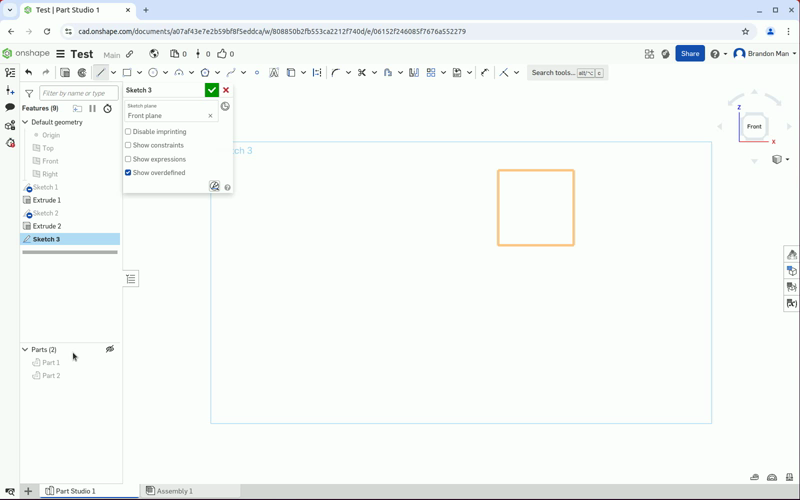
key_down(shift)
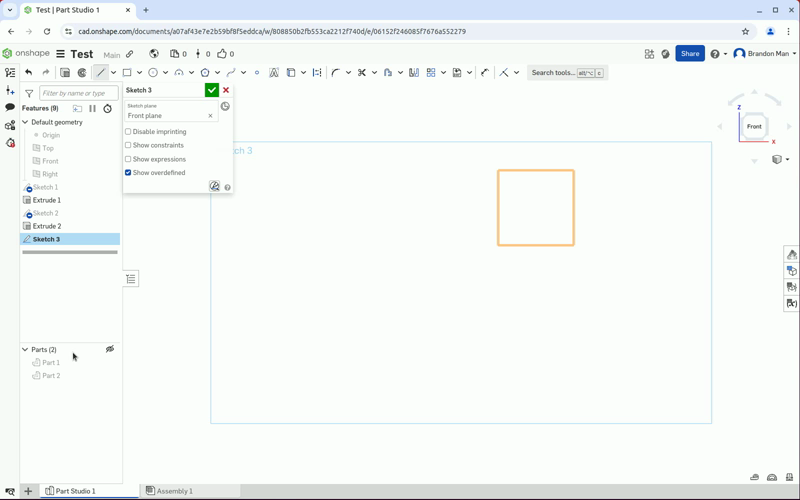
mouse_move(423, 395)
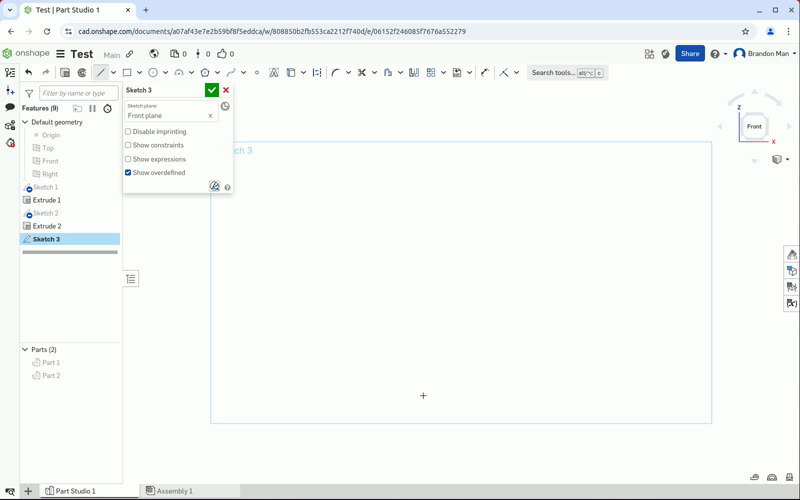
click(423, 395)
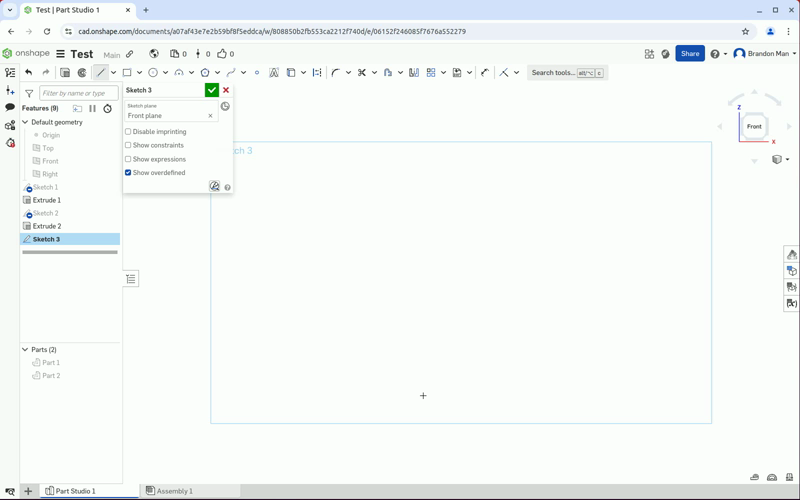
key_up(shift)
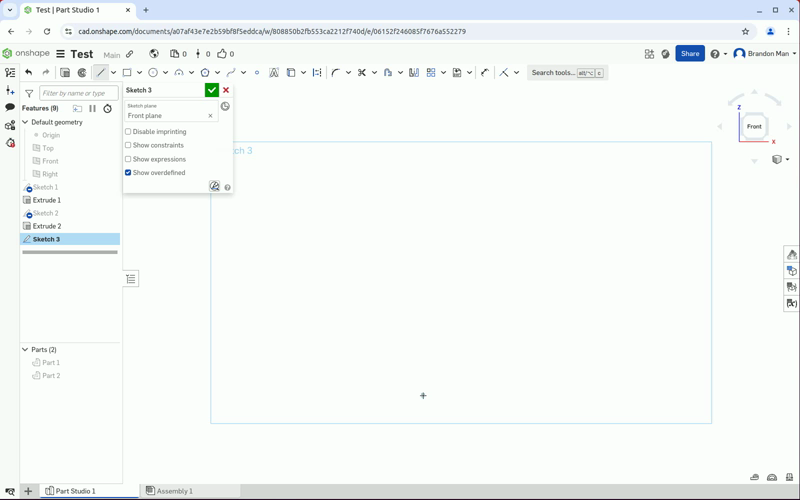
key_down(shift)
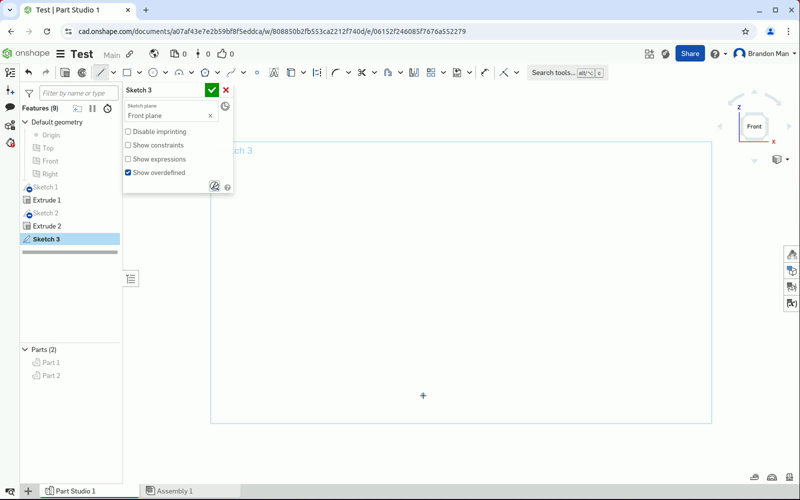
mouse_move(498, 395)
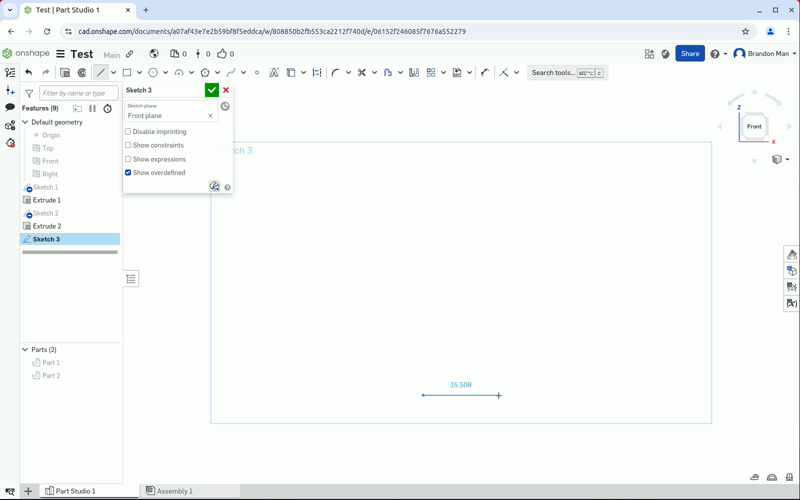
click(498, 395)
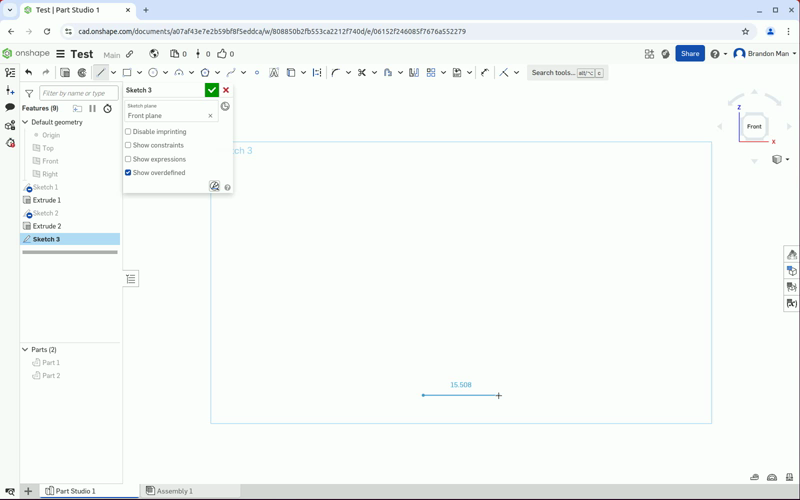
key_up(shift)
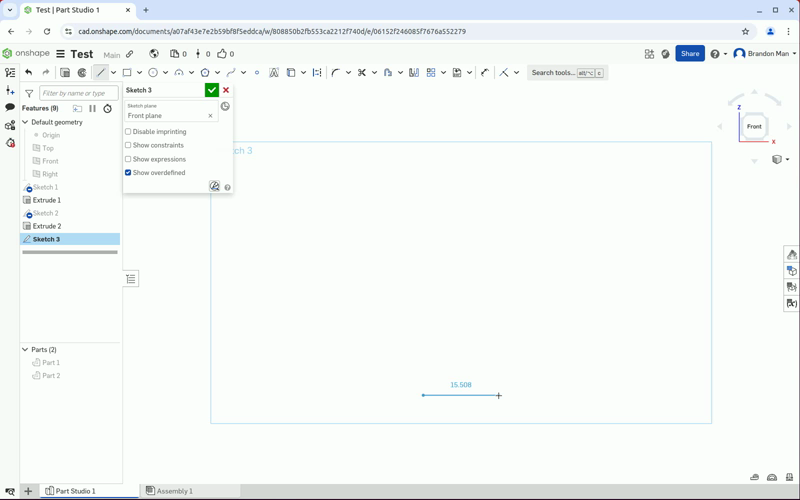
key_down(shift)
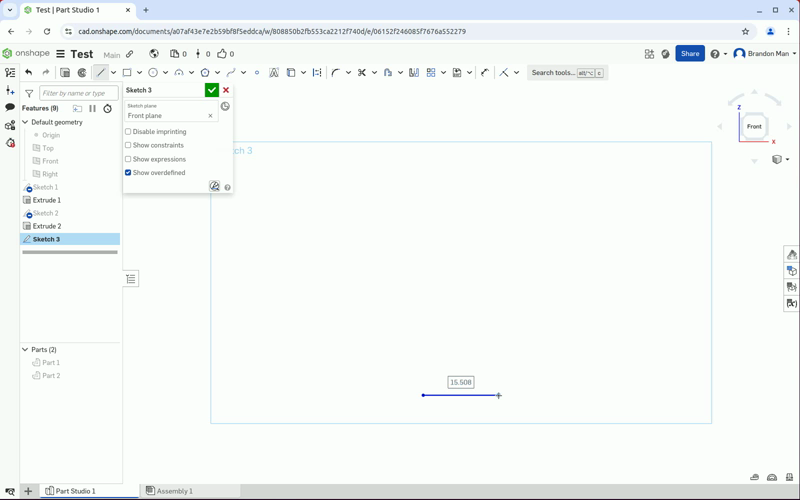
mouse_move(498, 320)
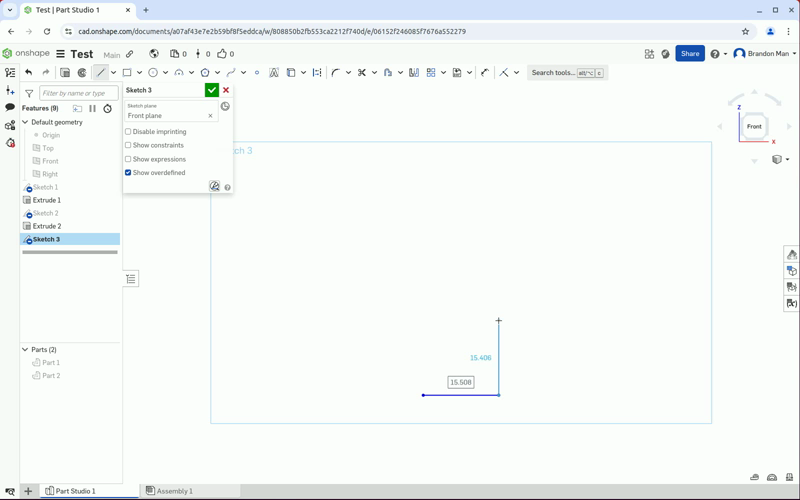
click(498, 320)
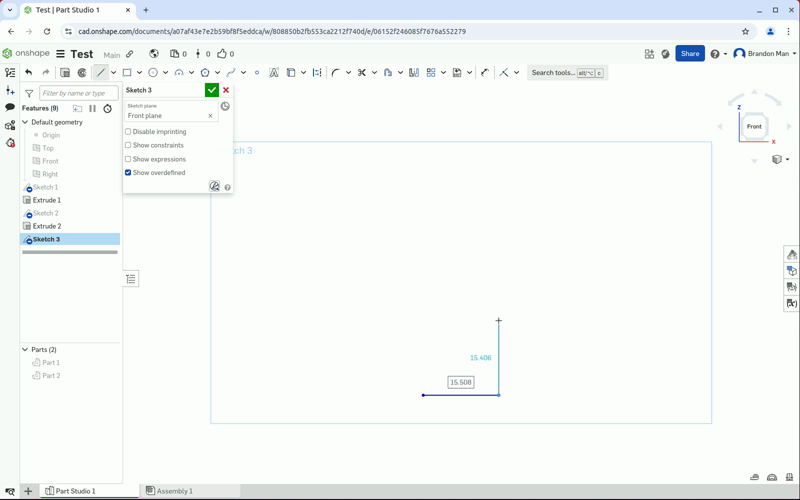
key_up(shift)
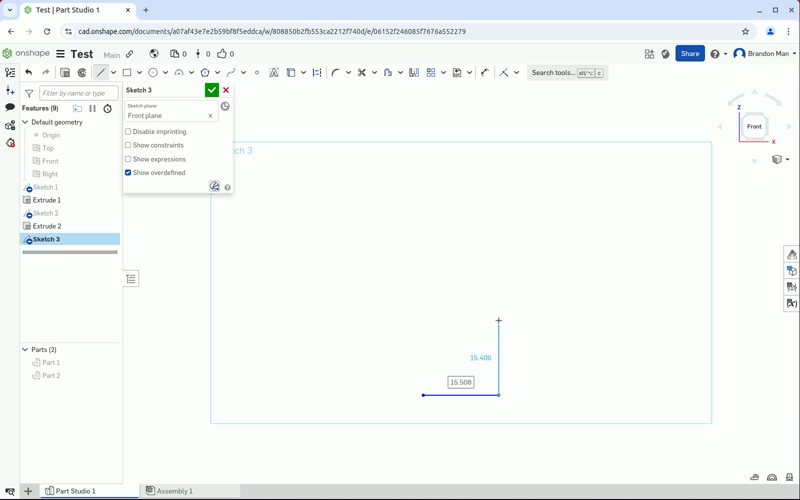
key_down(shift)
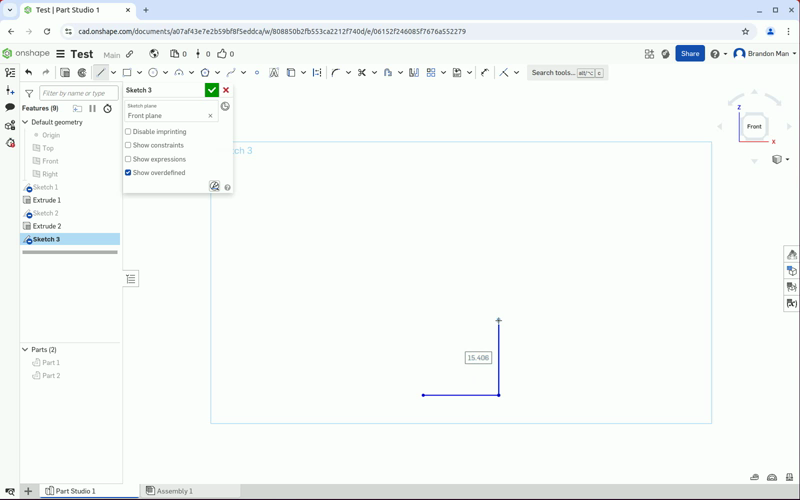
mouse_move(423, 320)
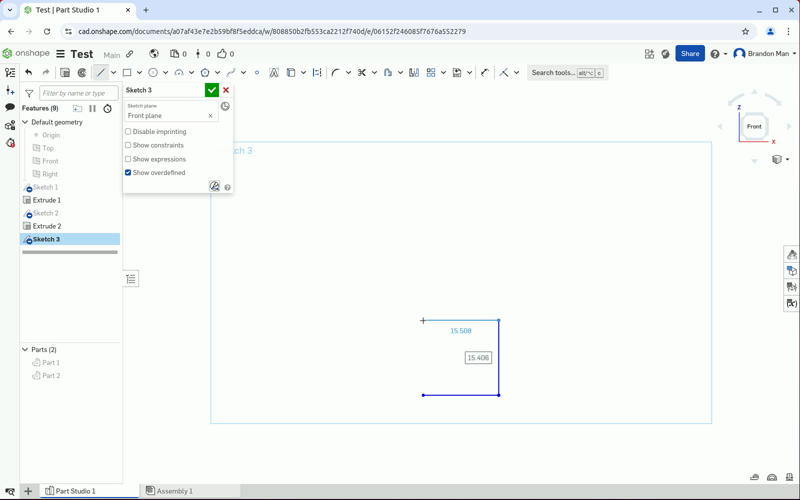
click(423, 320)
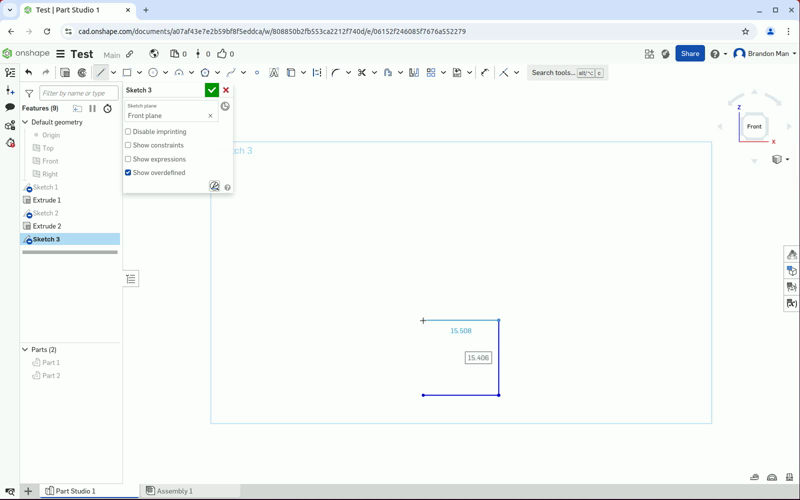
key_up(shift)
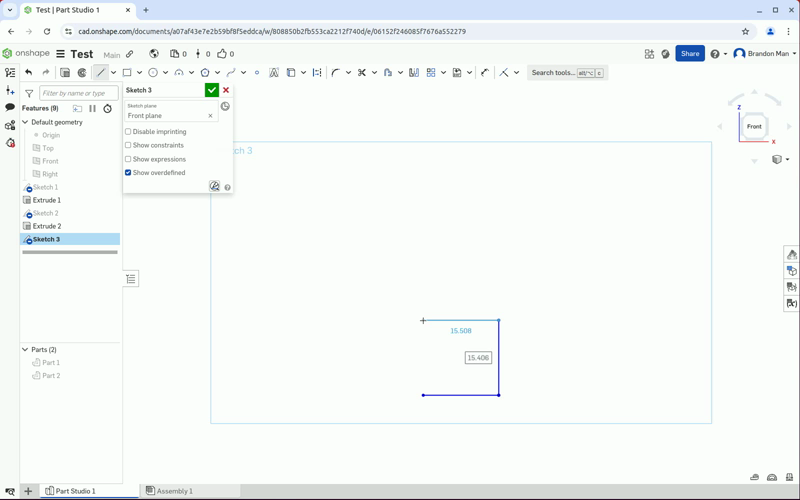
key_down(shift)
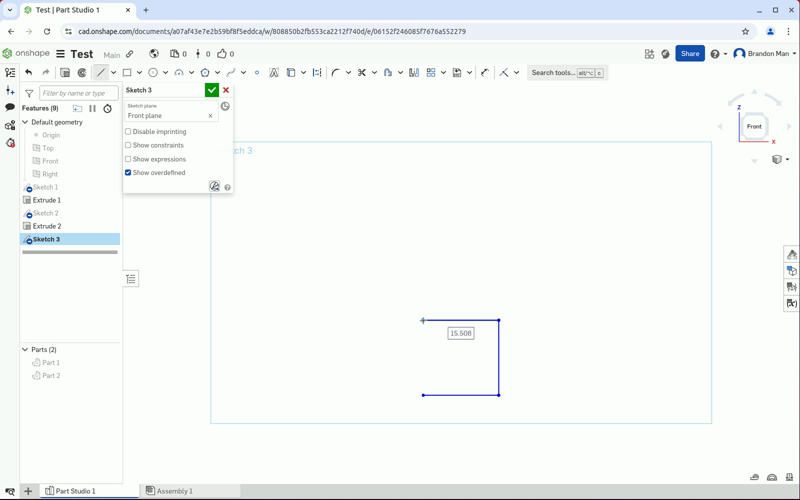
mouse_move(423, 395)
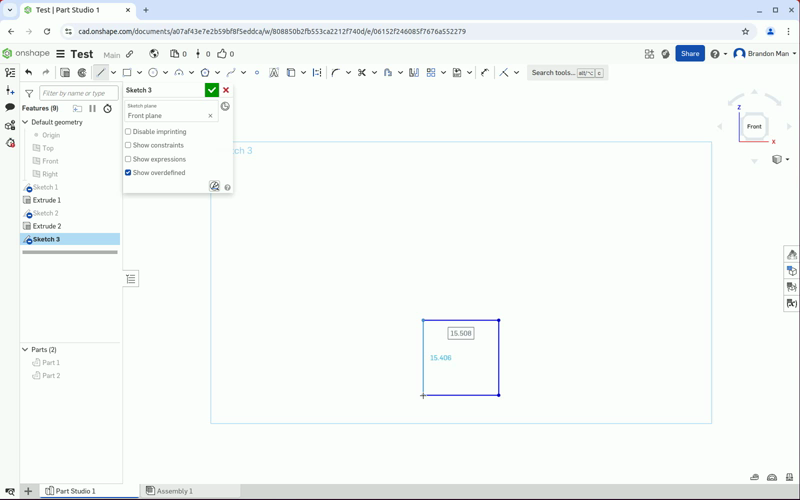
key_up(shift)
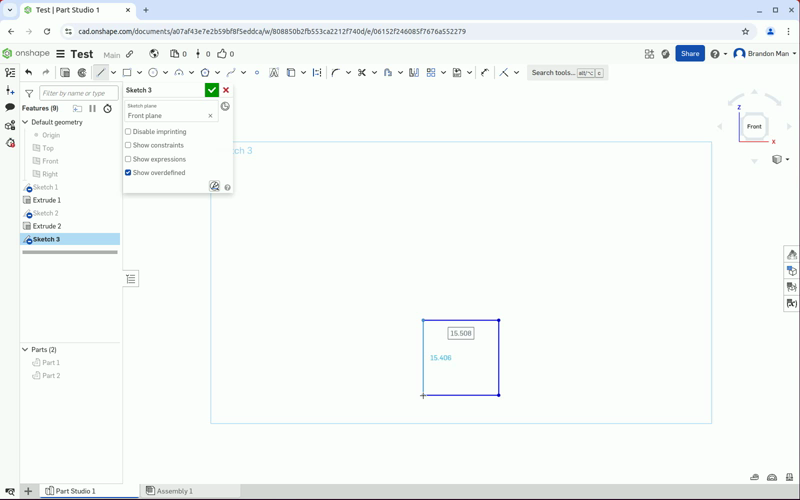
click(423, 395)
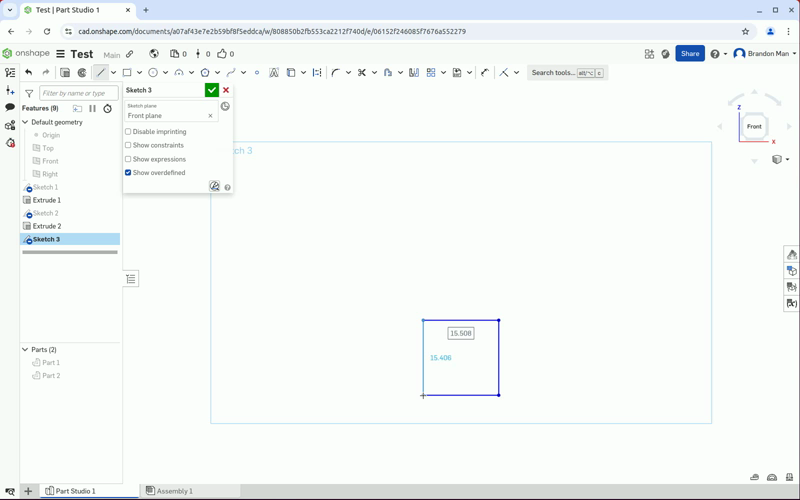
key(esc)
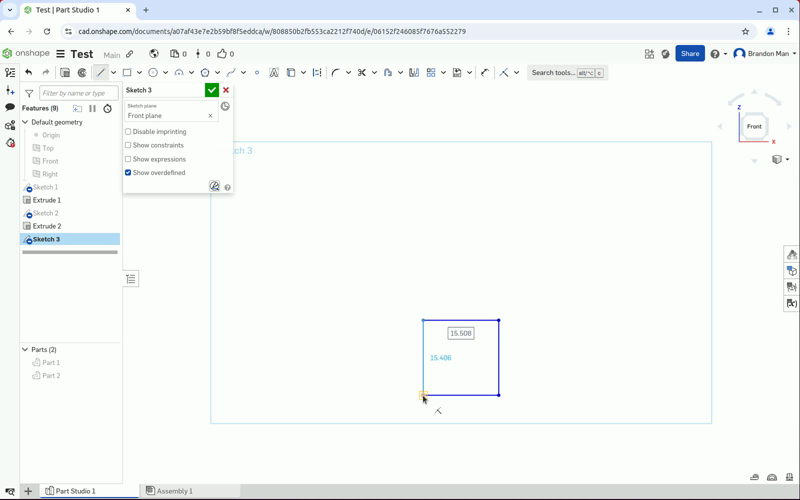
mouse_move(490, 328)
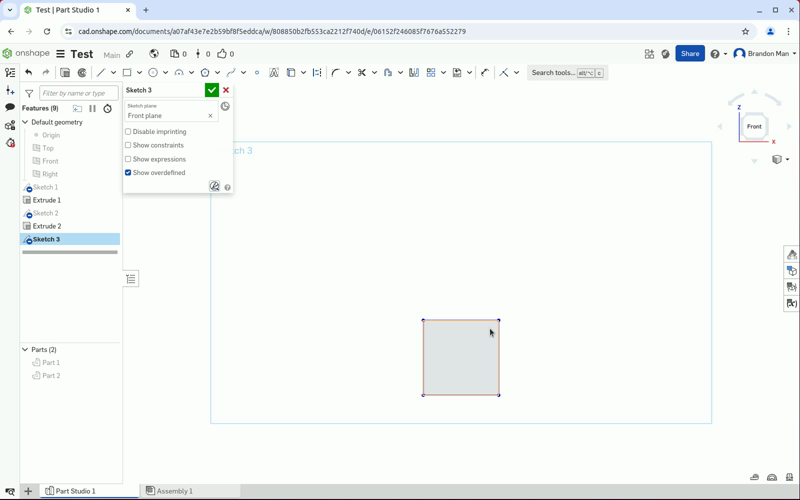
click(490, 328)
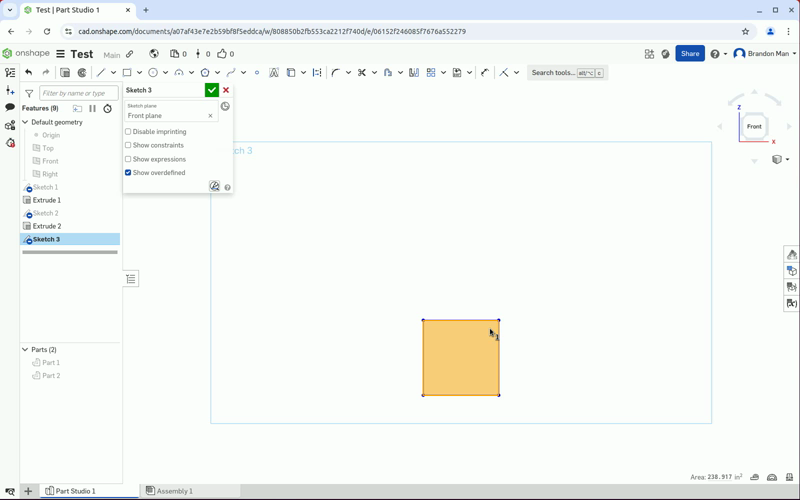
mouse_move(73, 352)
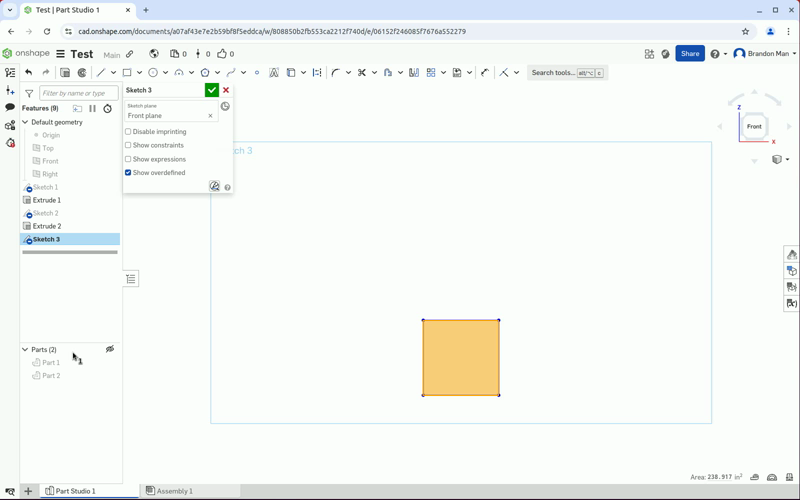
key(shift+y)
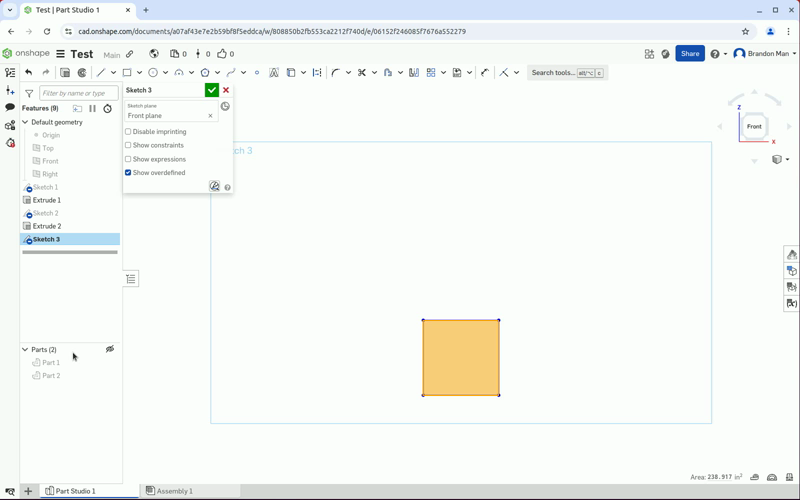
key(shift+e)
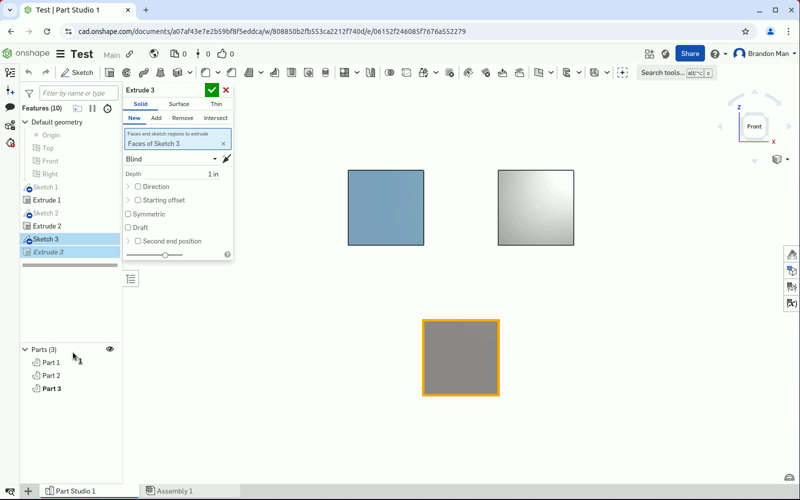
mouse_move(143, 106)
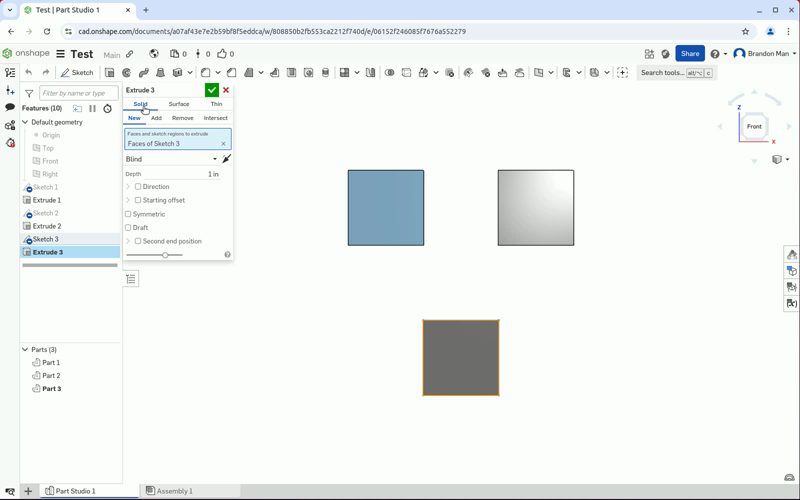
click(143, 106)
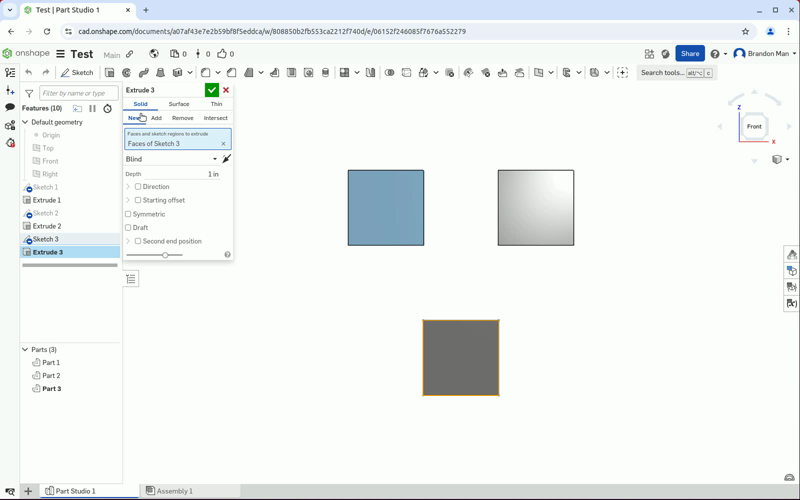
mouse_move(137, 120)
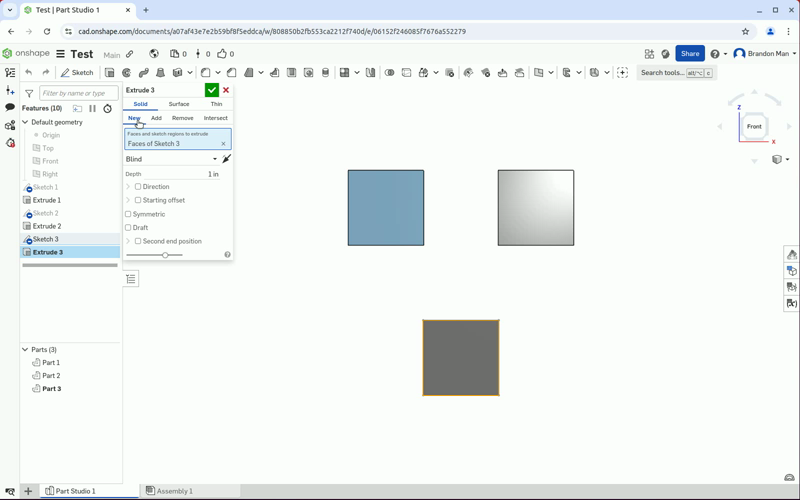
click(137, 120)
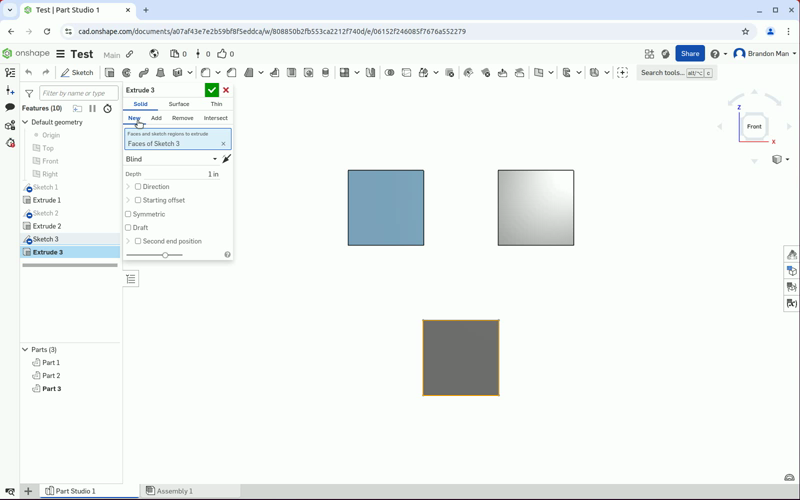
key(tab, 4)
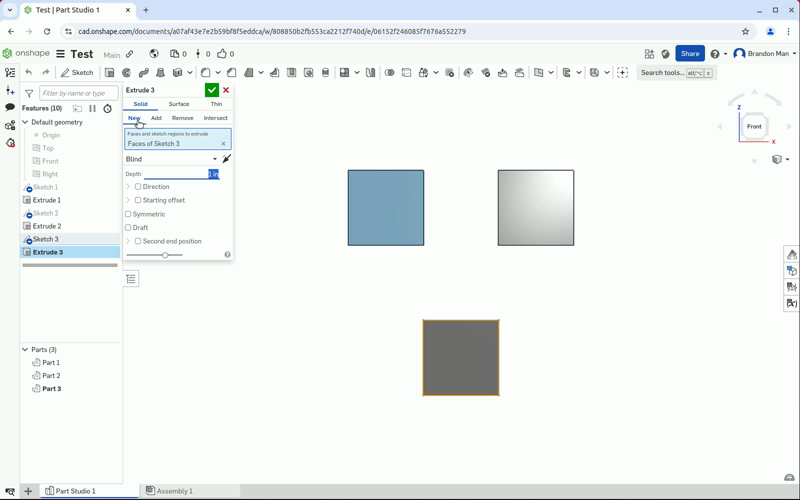
text(15.406)
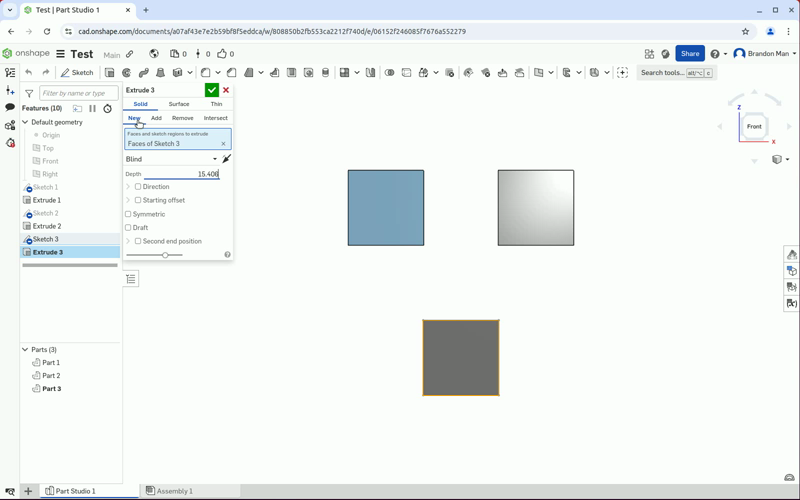
key(tab, 3)
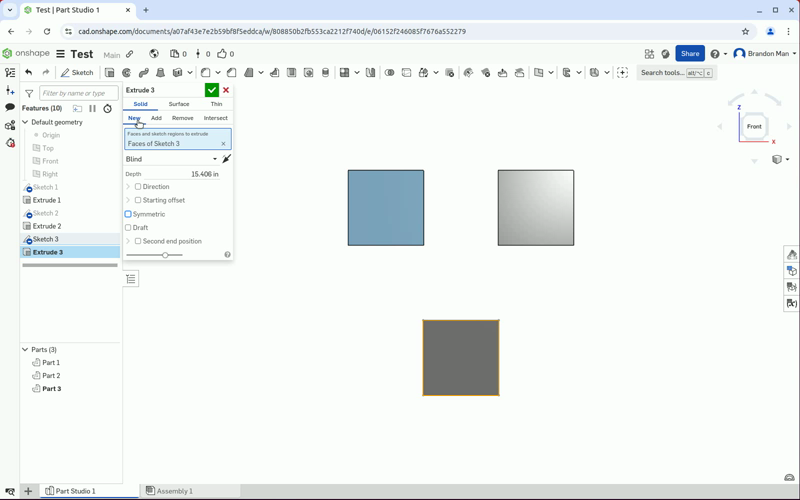
key(space)
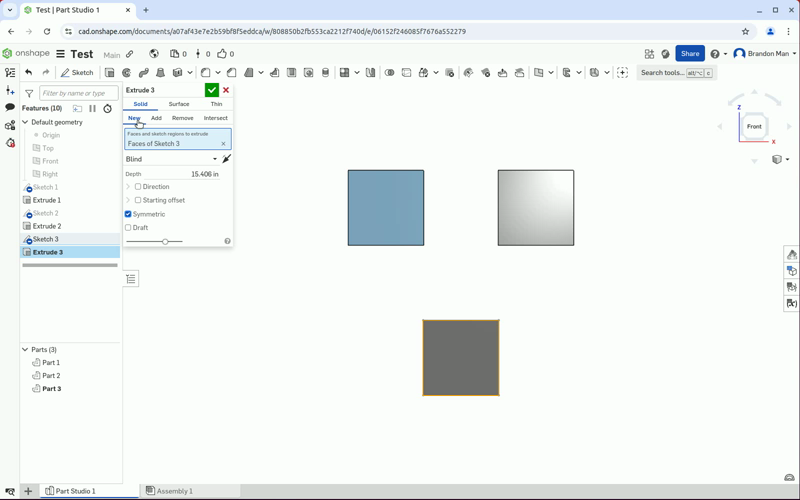
key(enter)
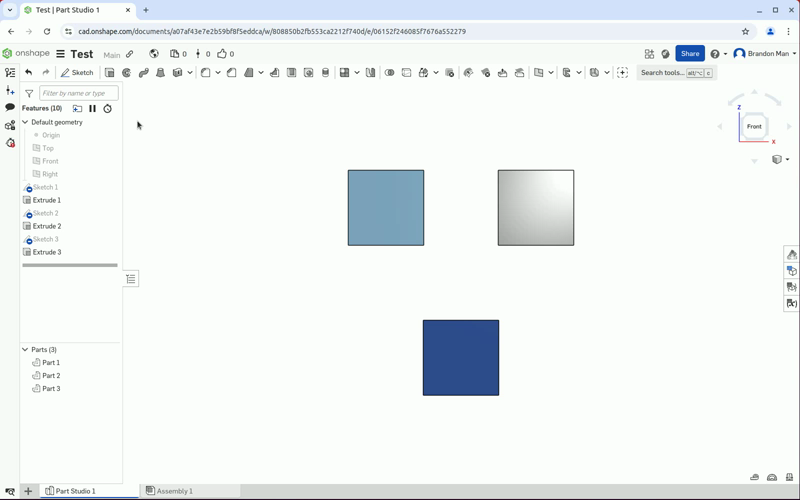
key(shift+h)
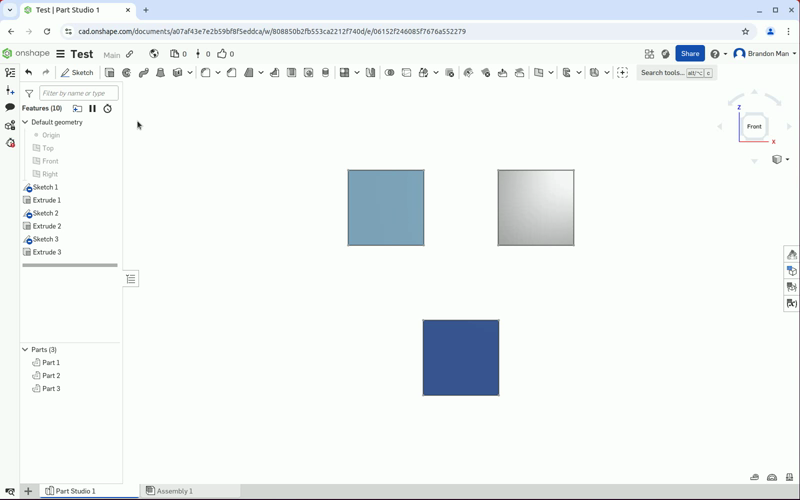
key(shift+h)
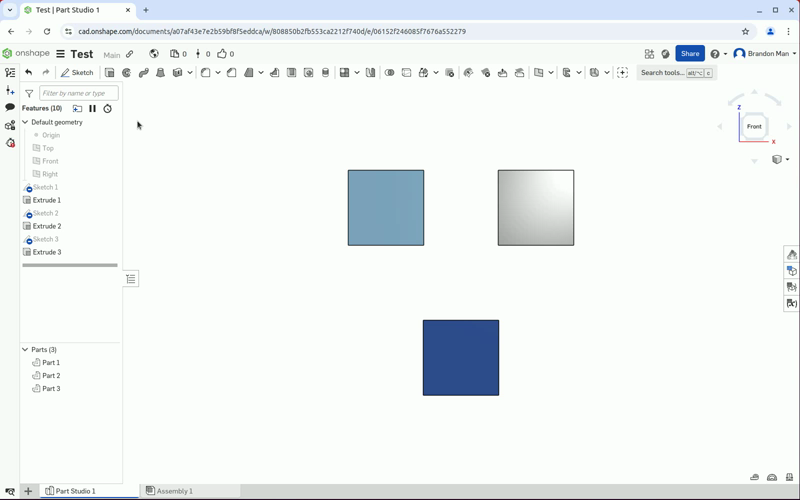
mouse_move(73, 189)
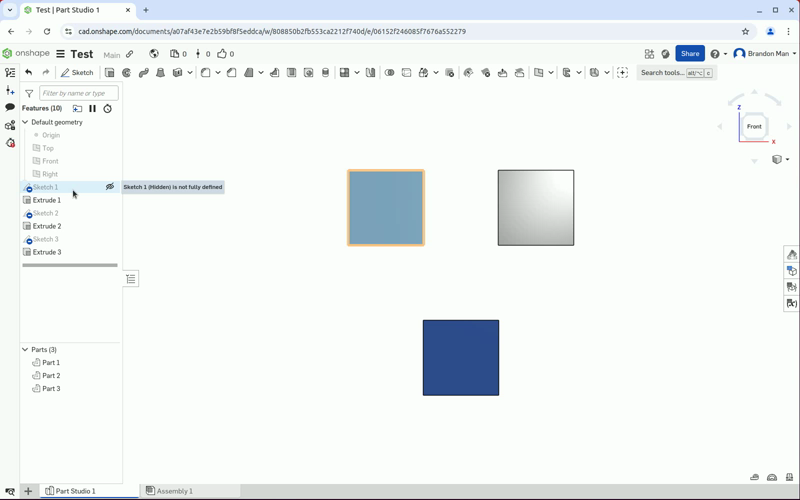
click(73, 189)
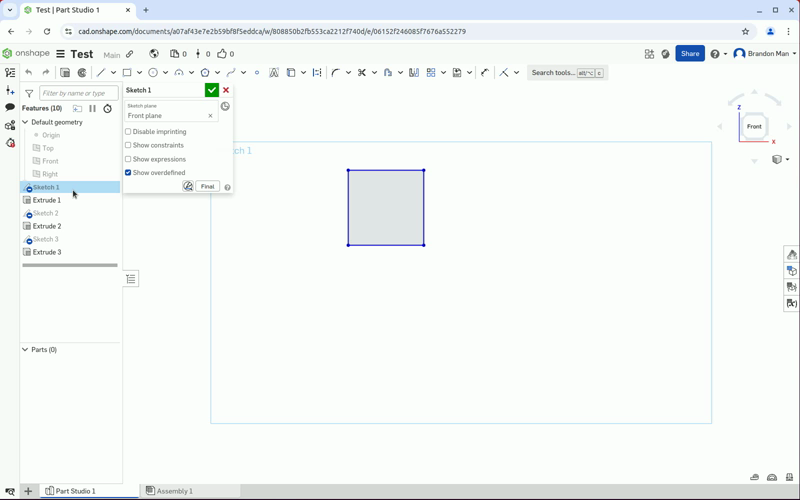
mouse_move(229, 92)
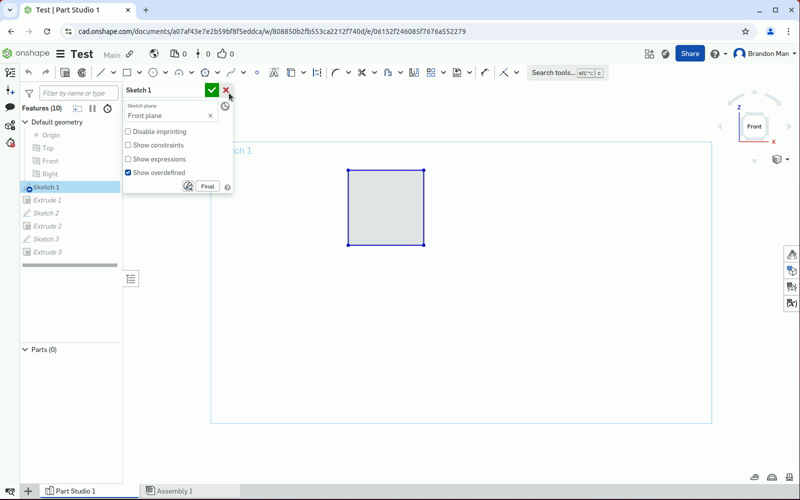
click(229, 92)
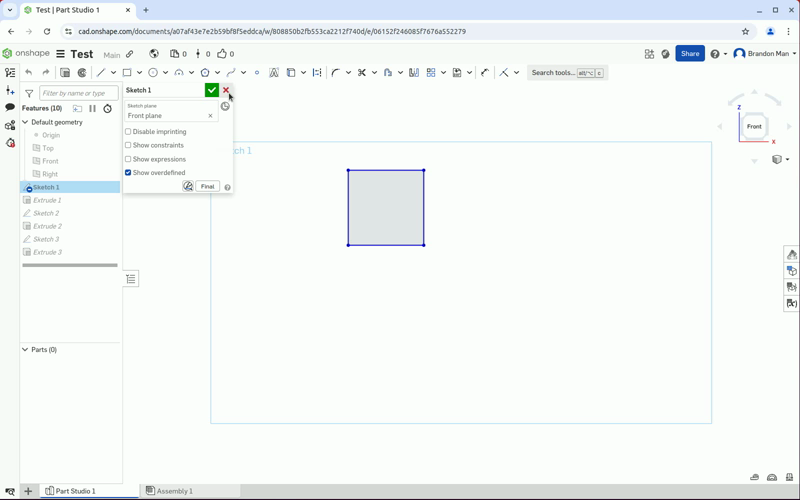
key(shift+s)
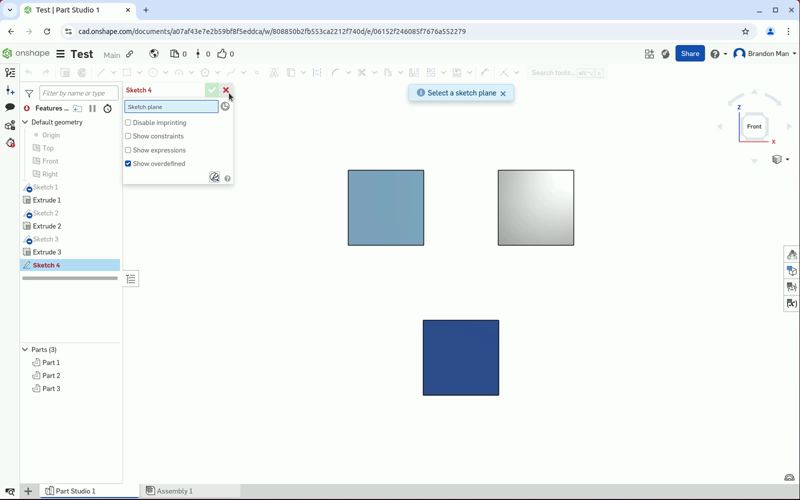
mouse_move(73, 163)
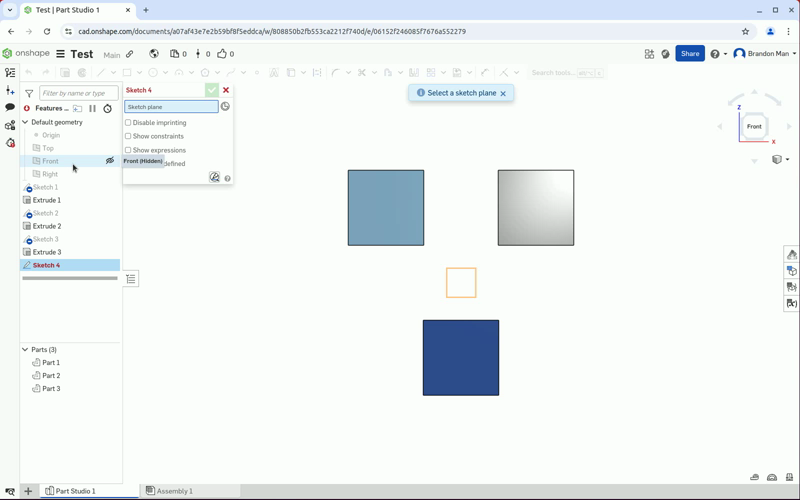
click(73, 163)
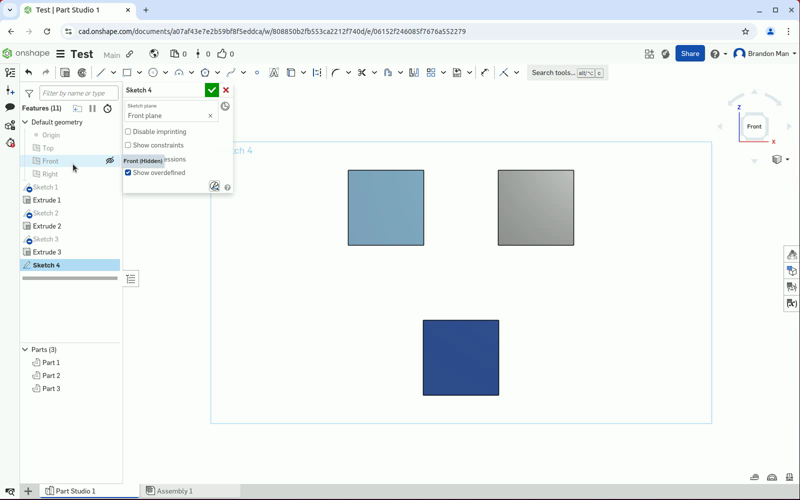
mouse_move(73, 352)
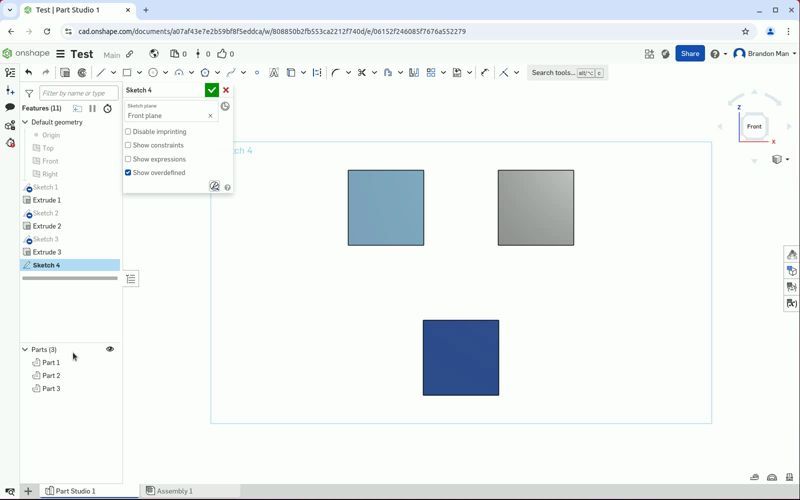
key(y)
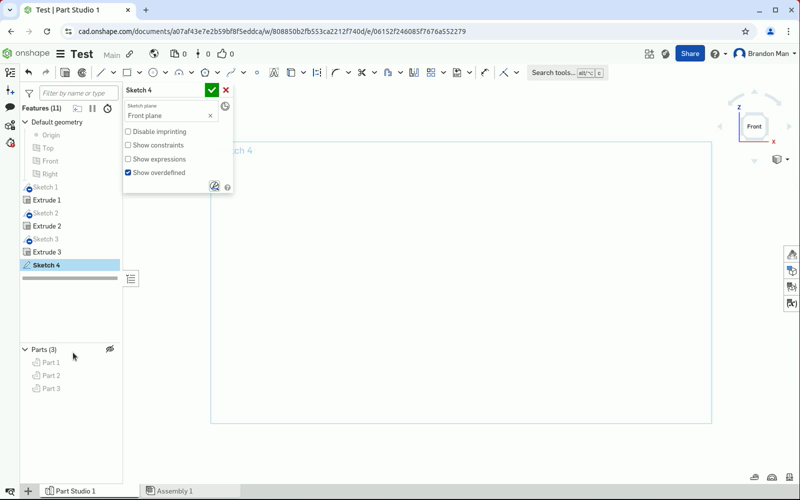
key(l)
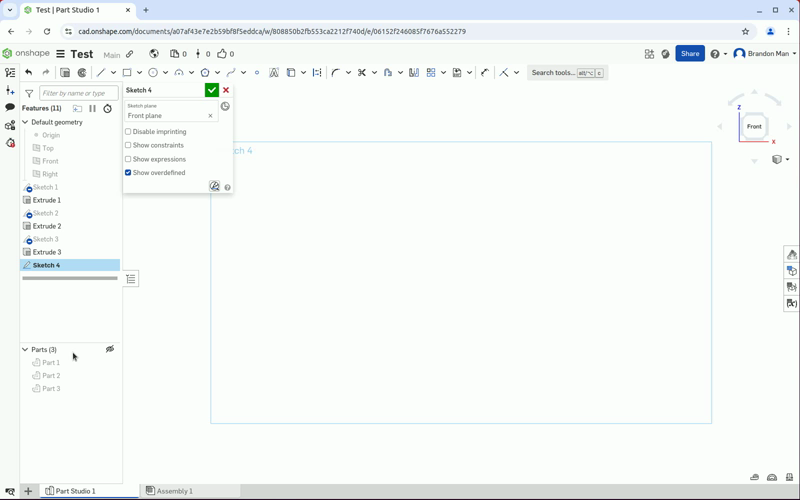
key_down(shift)
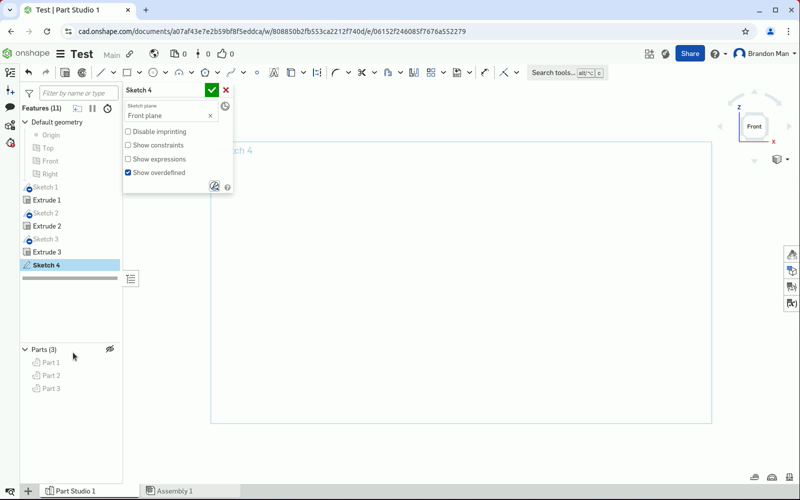
mouse_move(498, 320)
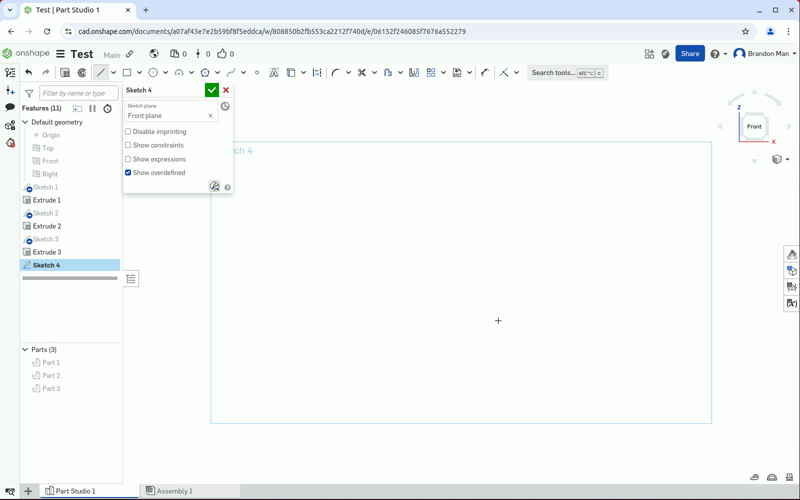
click(498, 320)
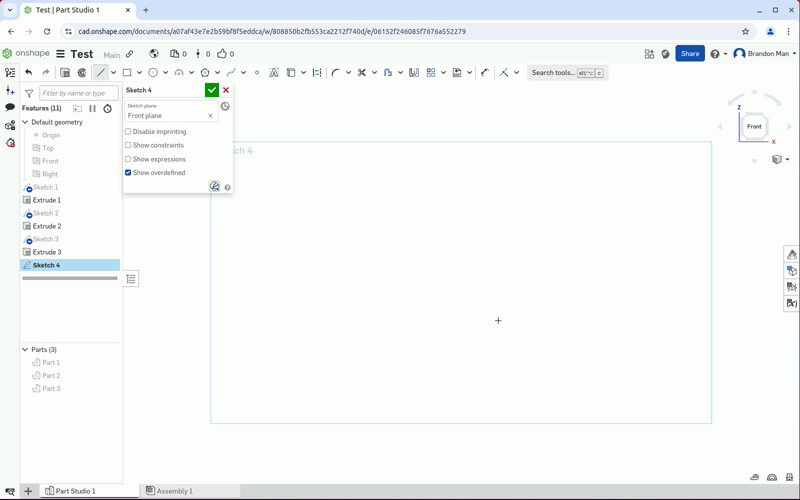
key_up(shift)
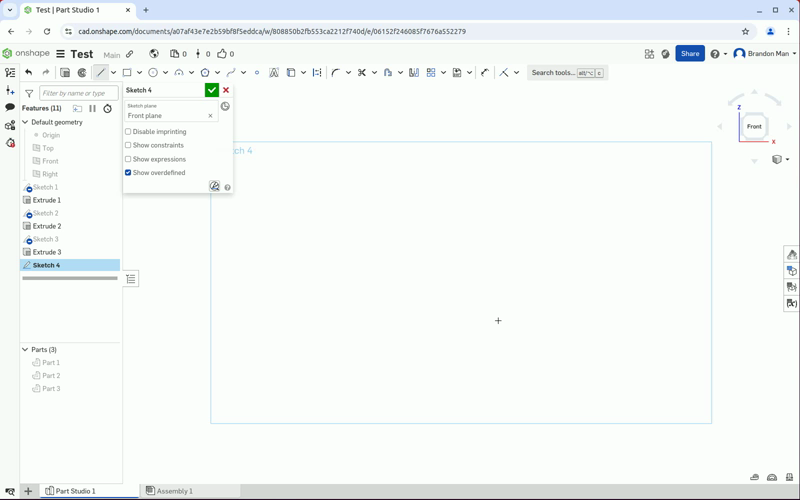
key_down(shift)
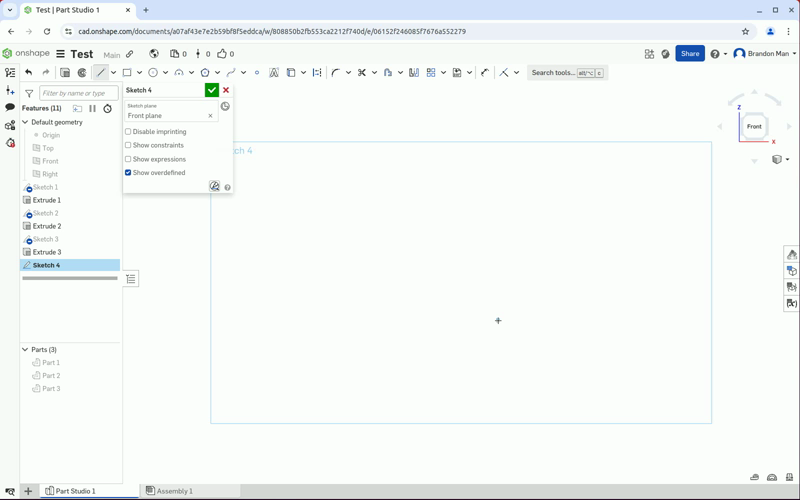
mouse_move(573, 320)
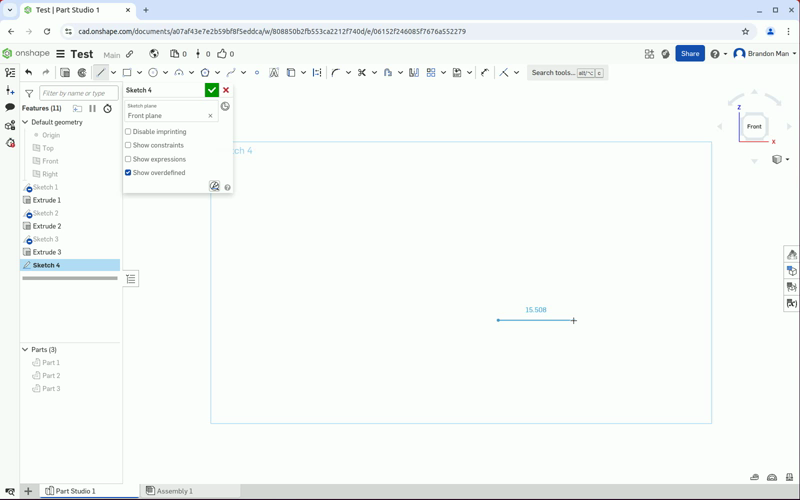
click(573, 320)
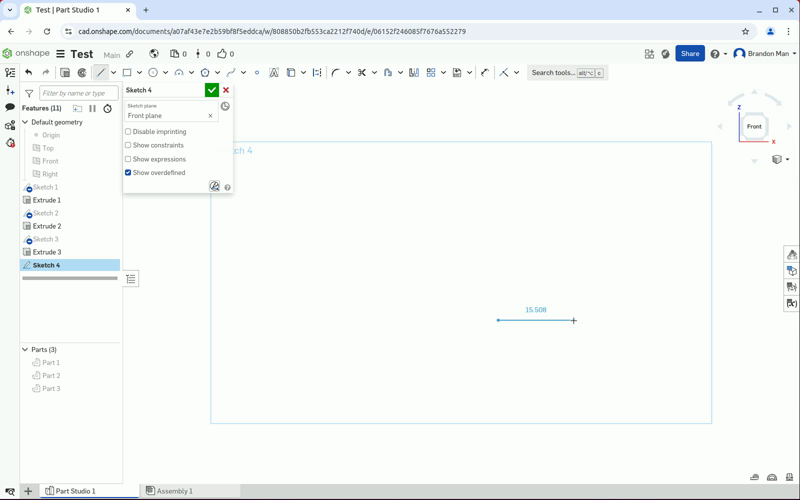
key_up(shift)
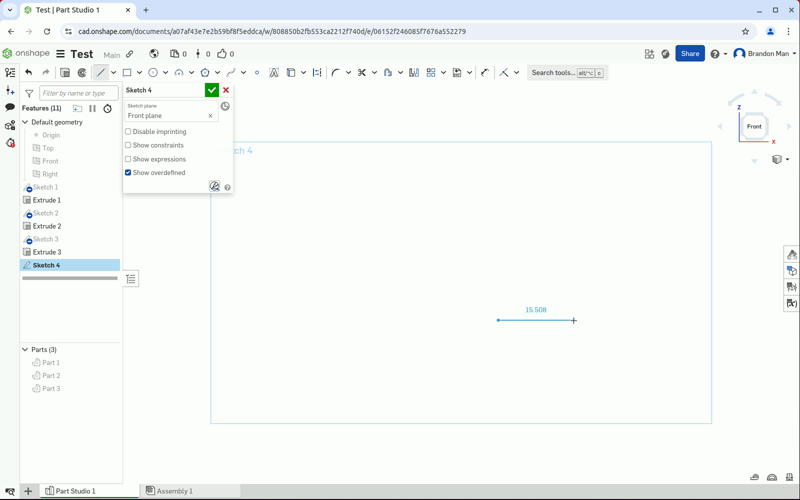
key_down(shift)
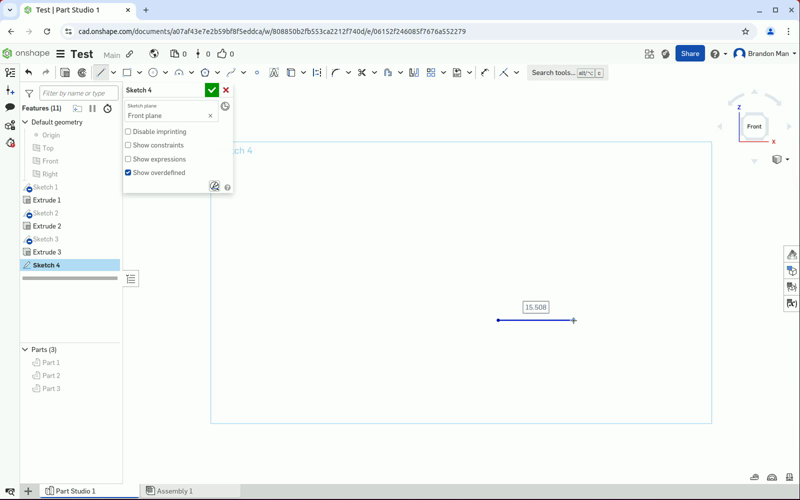
mouse_move(573, 245)
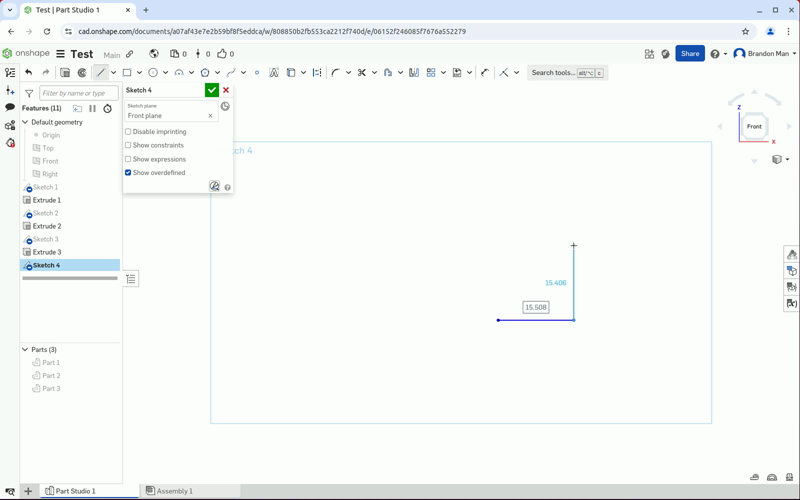
click(573, 245)
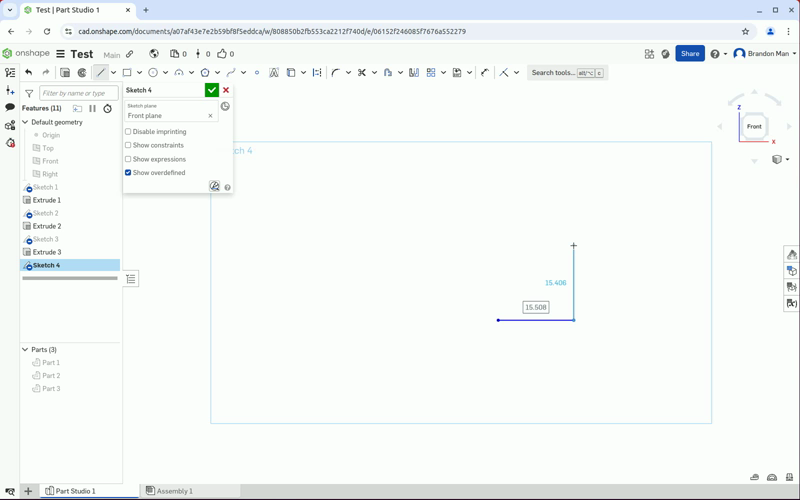
key_up(shift)
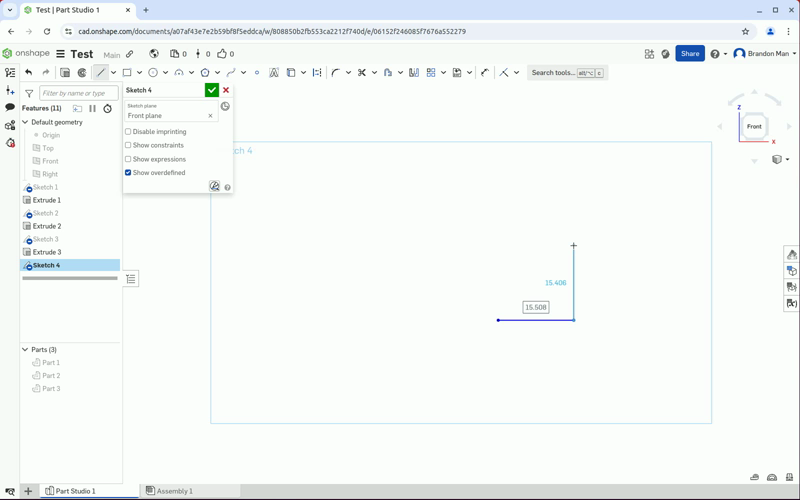
key_down(shift)
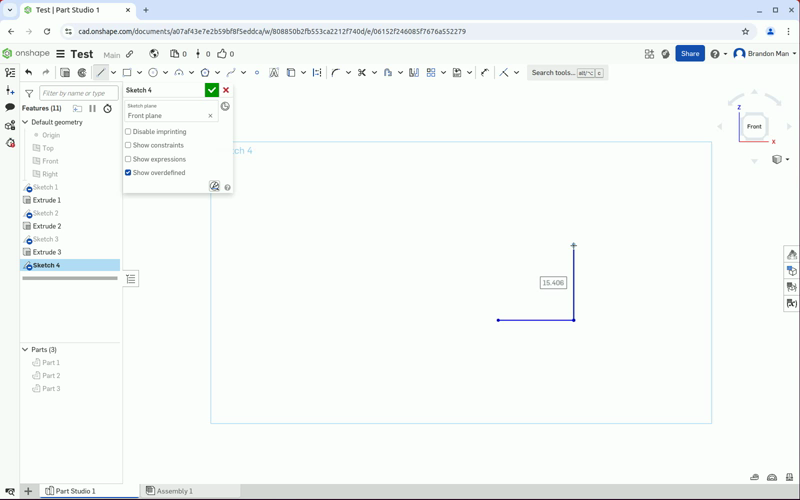
mouse_move(498, 245)
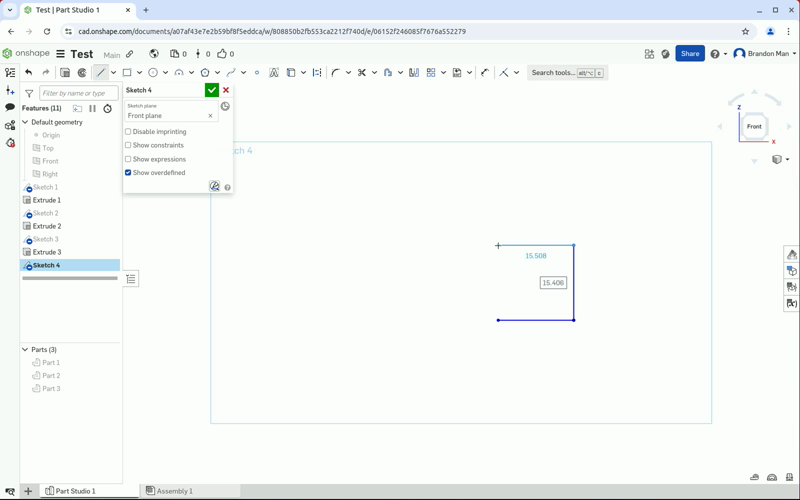
click(498, 245)
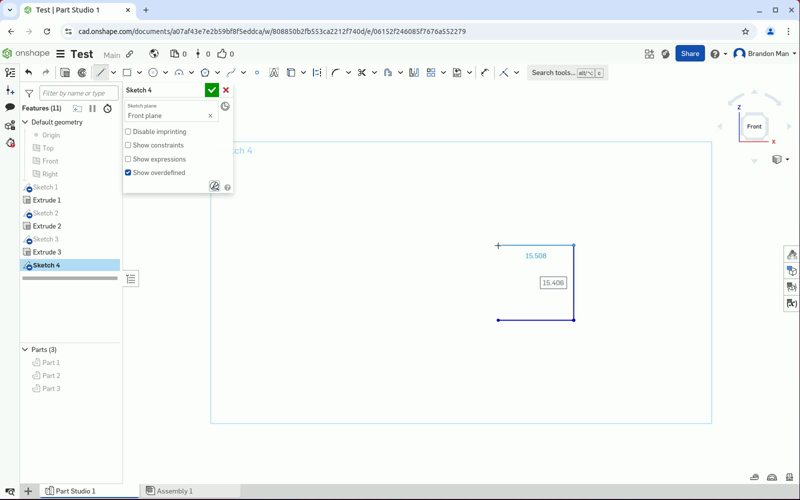
key_up(shift)
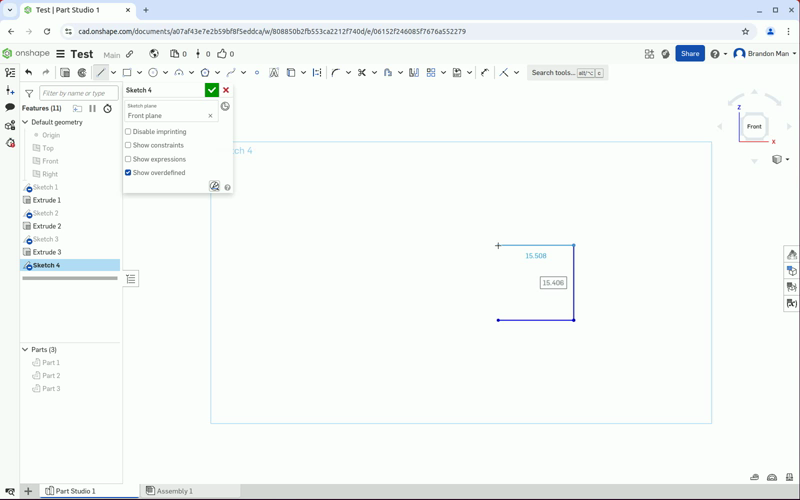
key_down(shift)
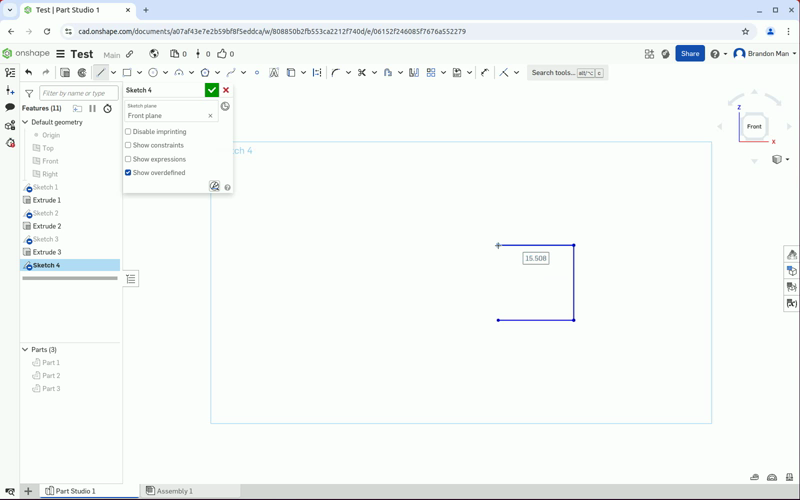
mouse_move(498, 320)
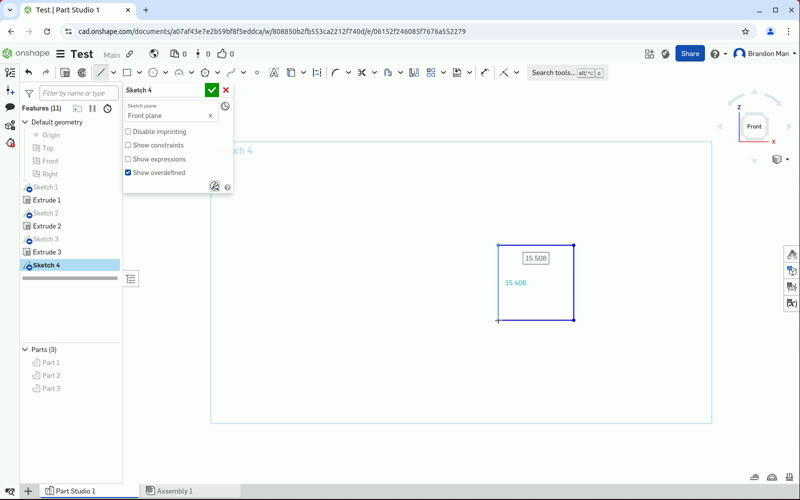
key_up(shift)
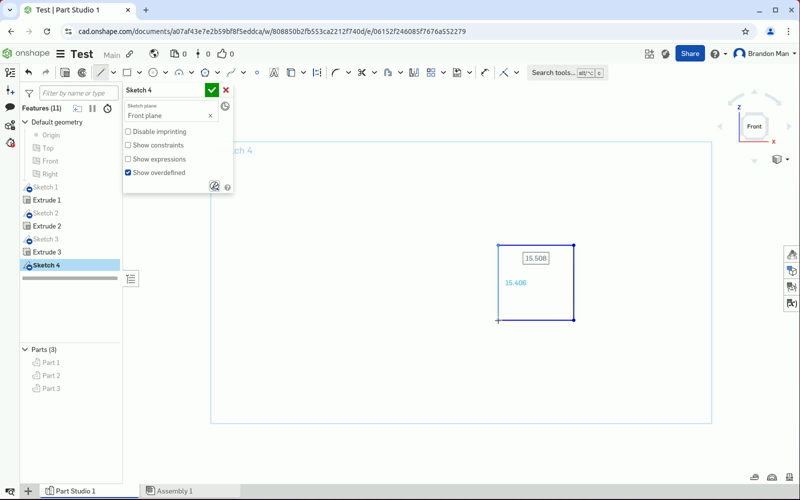
click(498, 320)
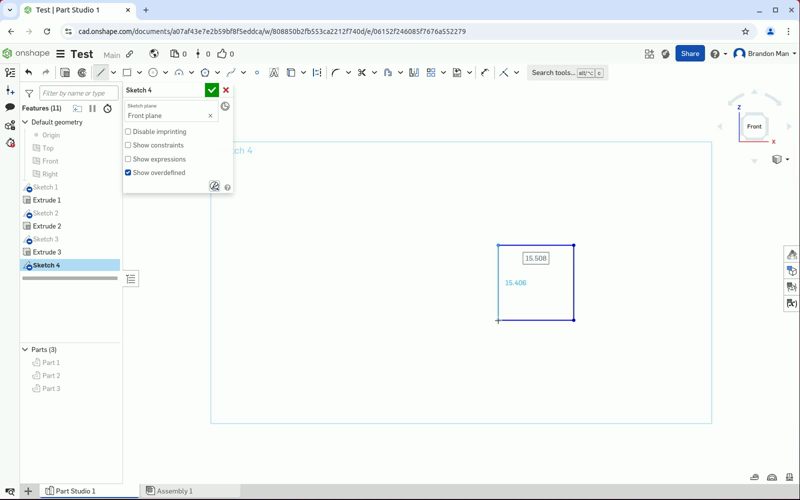
key(esc)
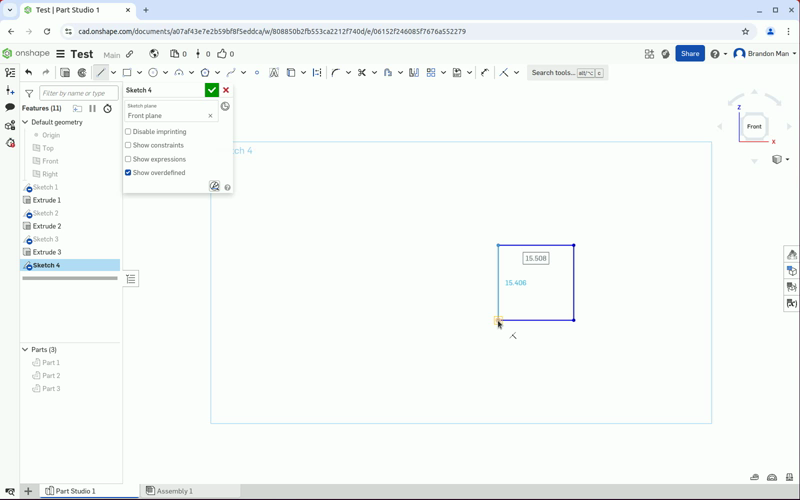
mouse_move(556, 292)
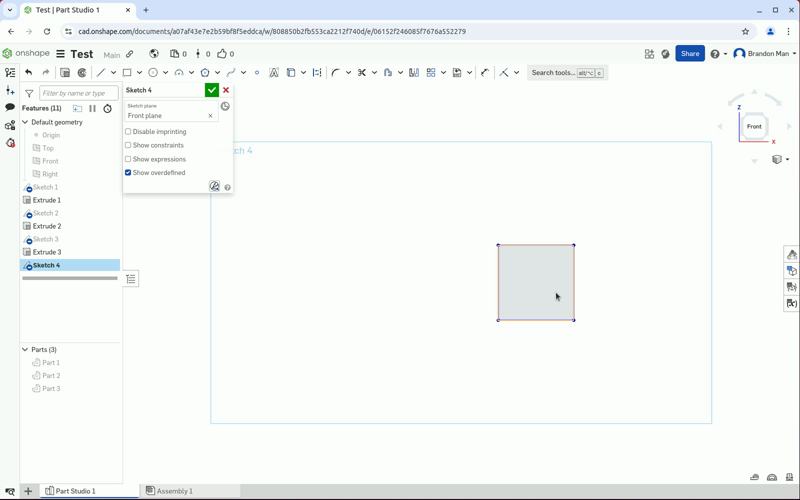
click(556, 292)
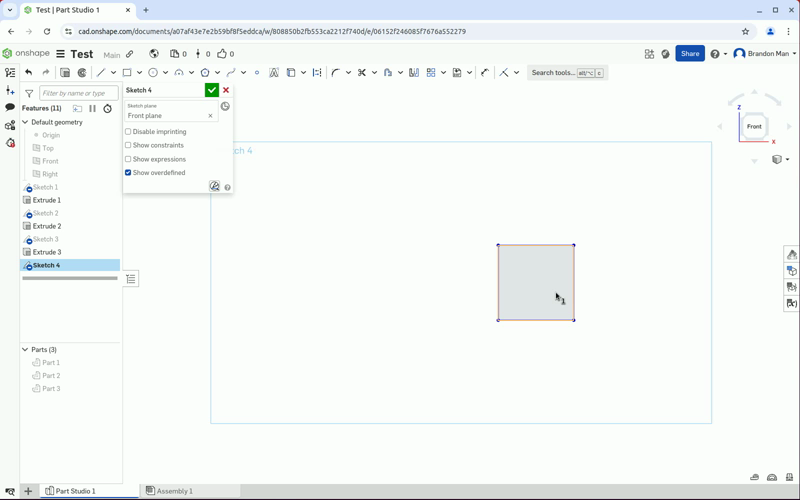
mouse_move(73, 352)
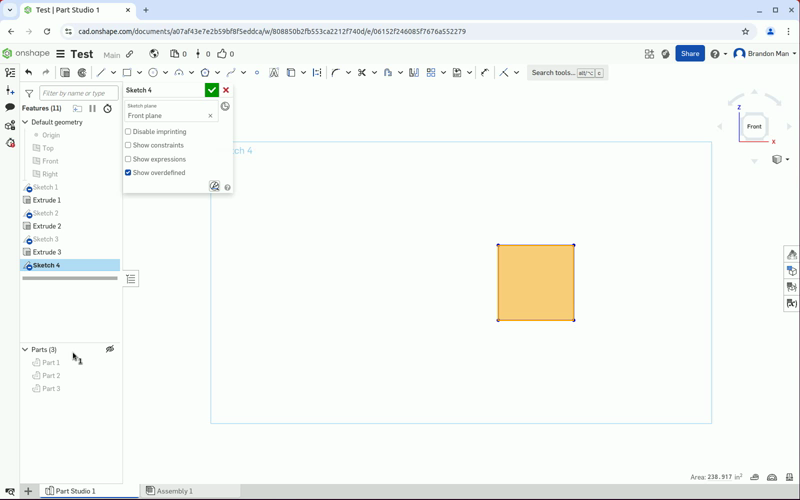
key(shift+y)
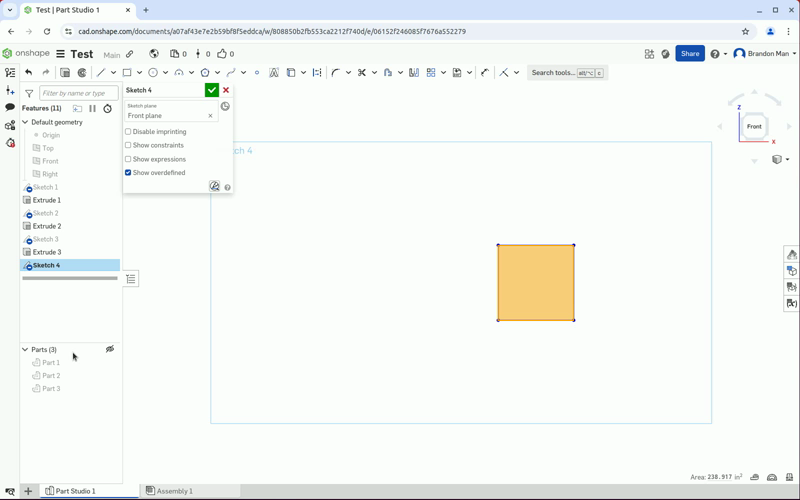
key(shift+e)
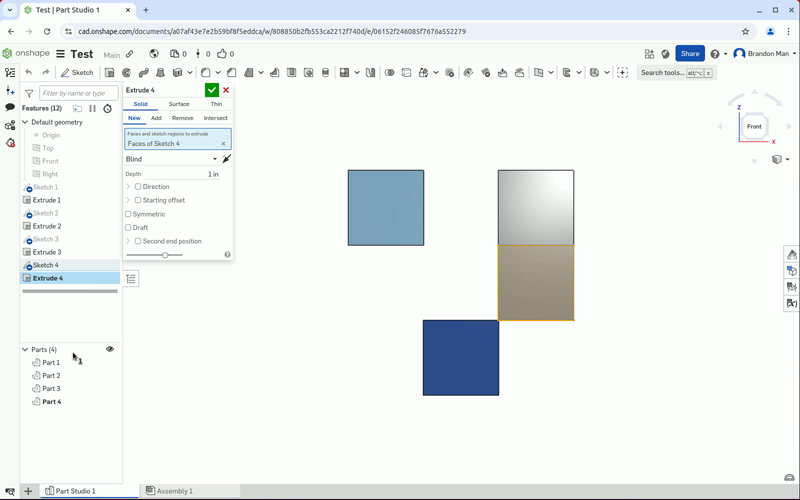
mouse_move(143, 106)
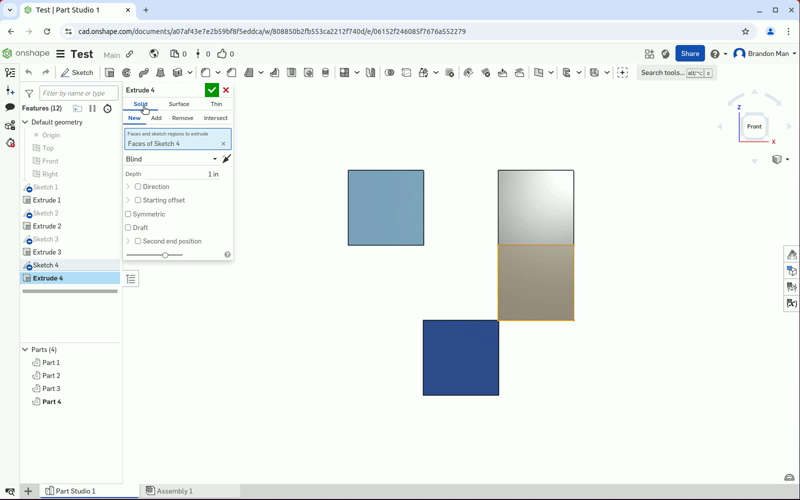
click(143, 106)
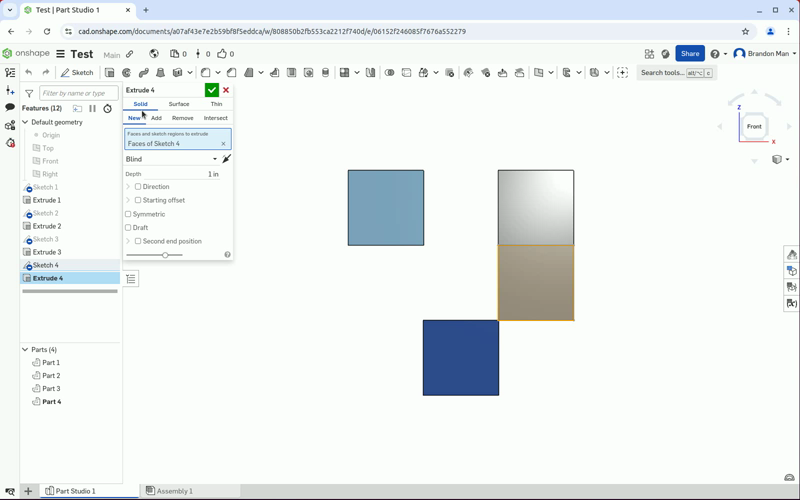
mouse_move(137, 120)
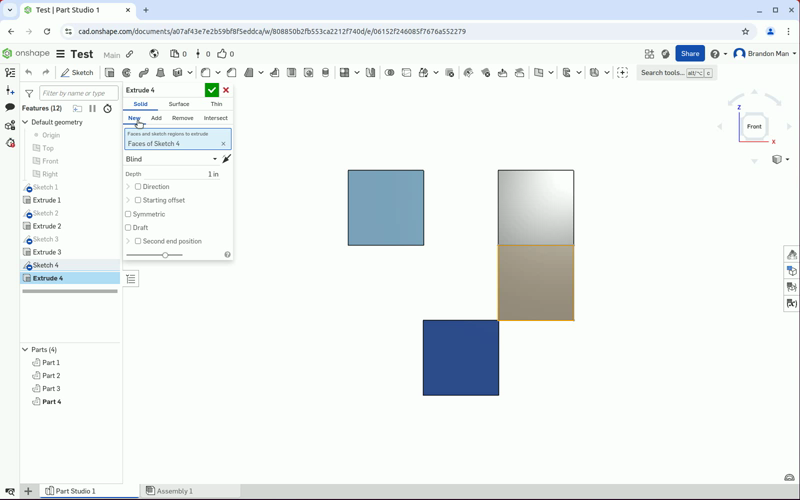
click(137, 120)
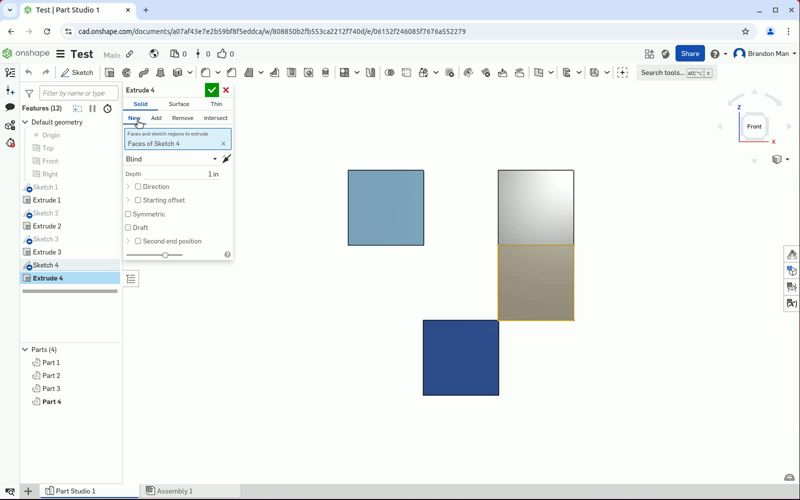
key(tab, 4)
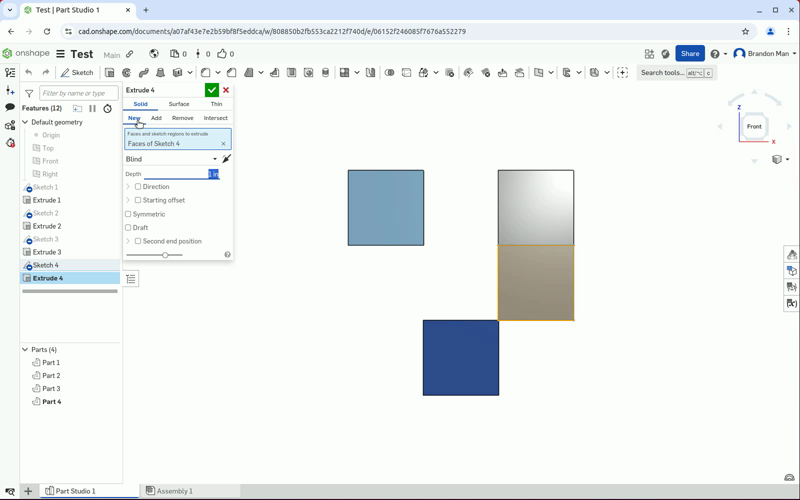
text(15.406)
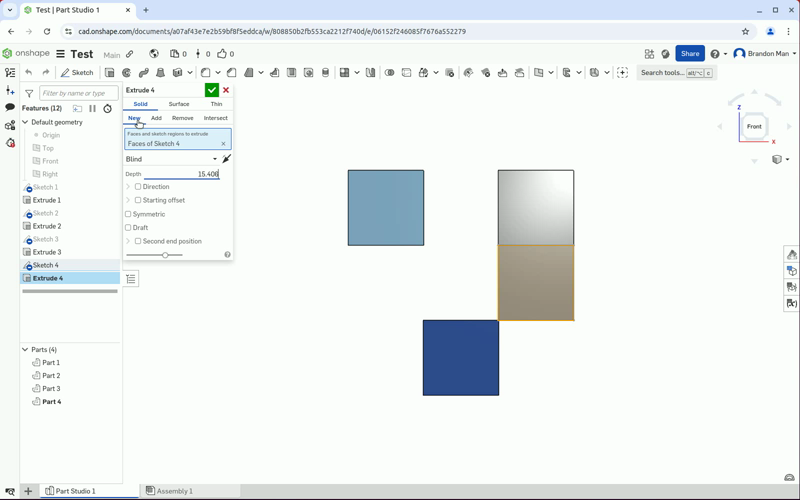
key(tab, 3)
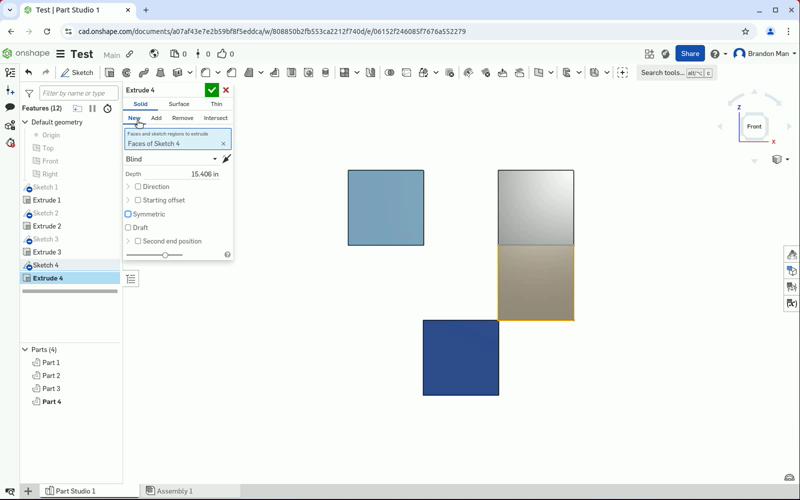
key(space)
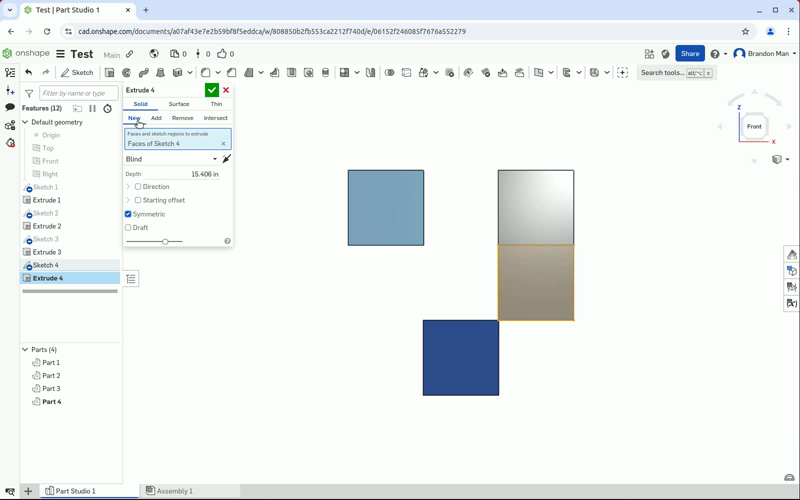
key(enter)
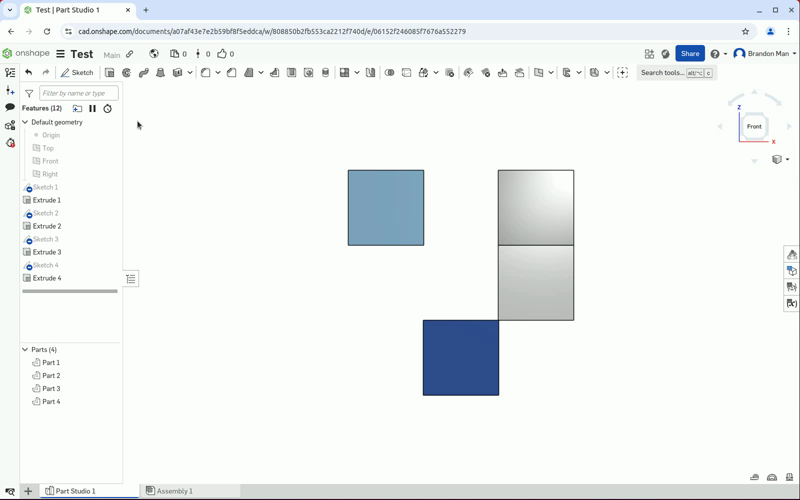
key(shift+h)
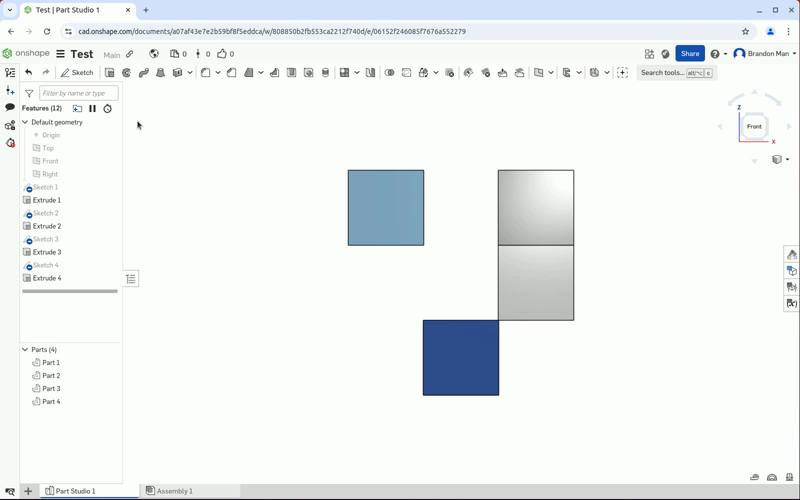
key(shift+h)
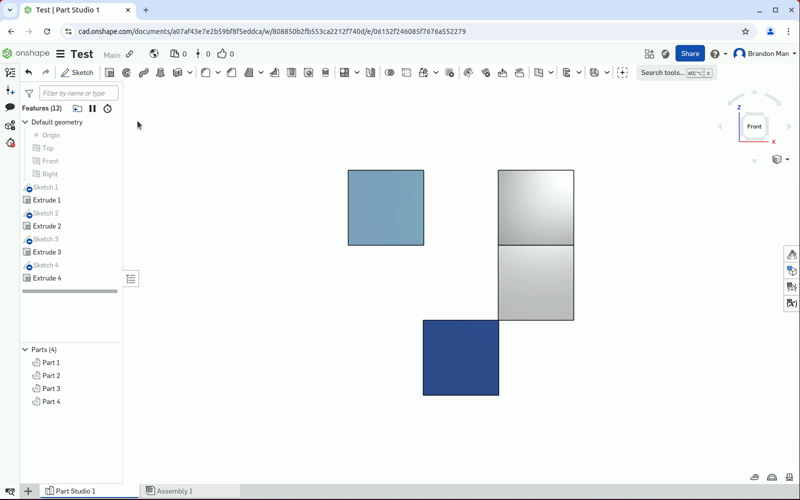
mouse_move(73, 189)
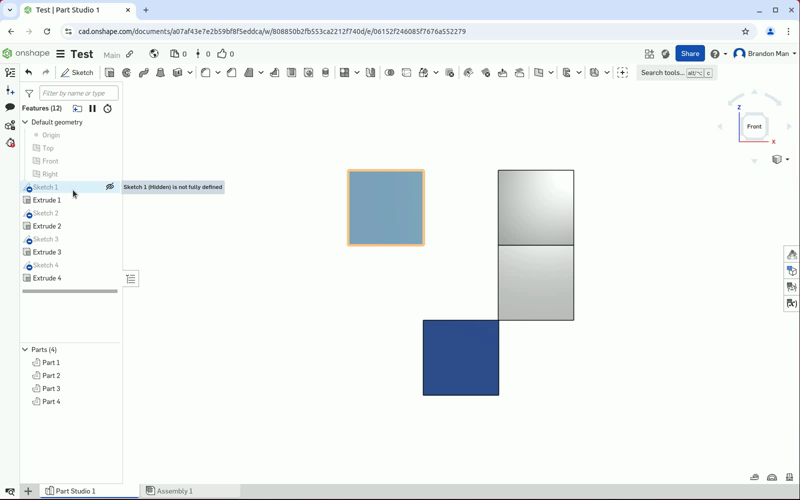
click(73, 189)
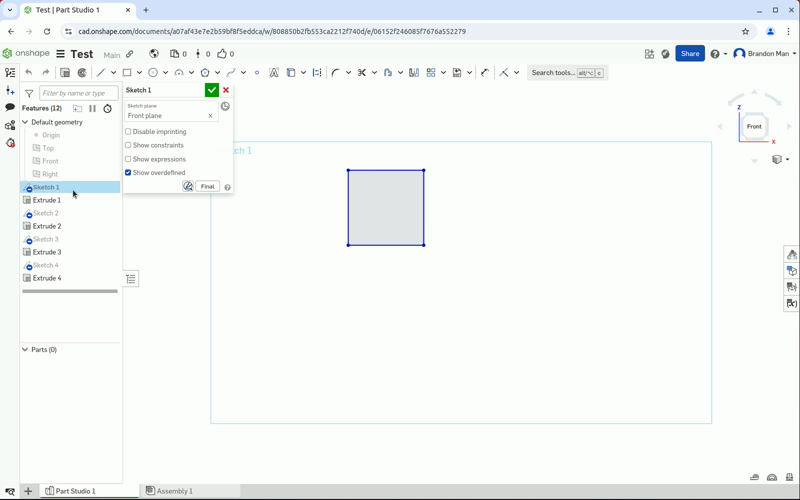
mouse_move(229, 92)
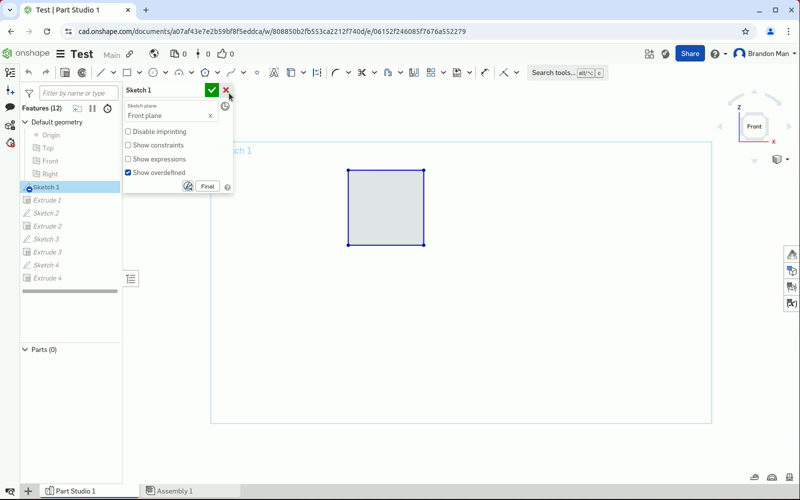
click(229, 92)
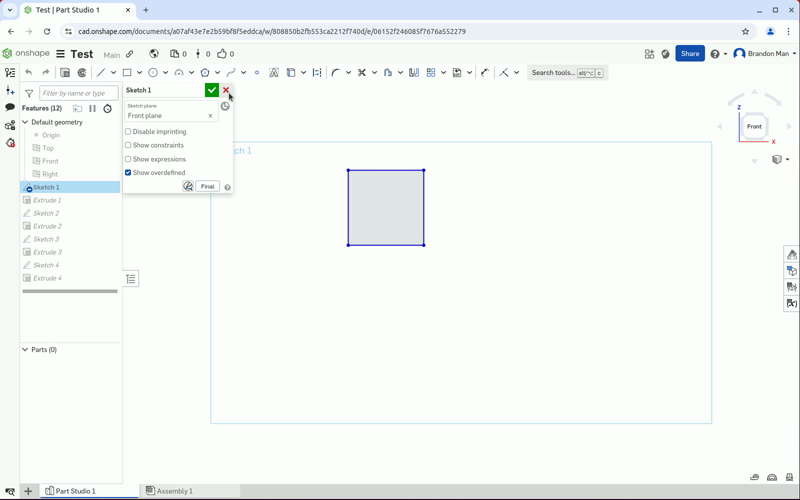
key(shift+s)
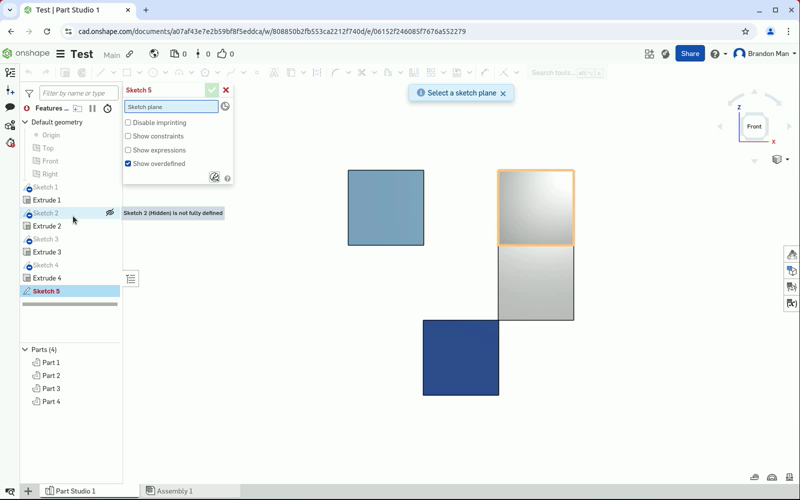
scroll(3)
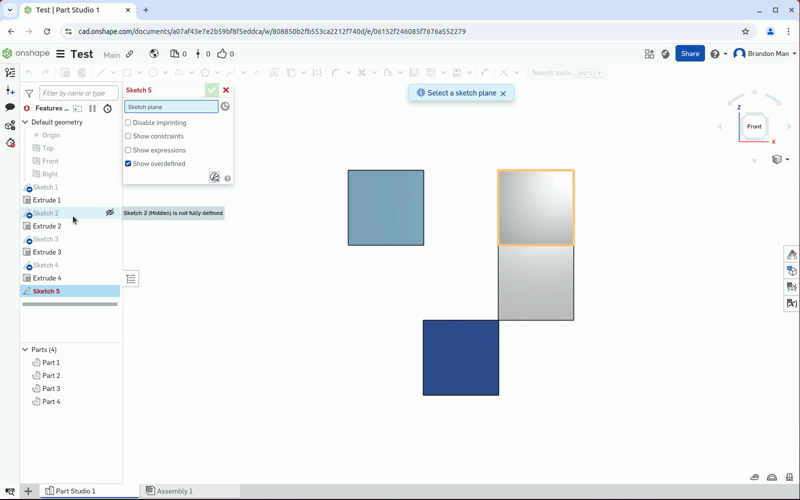
mouse_move(73, 163)
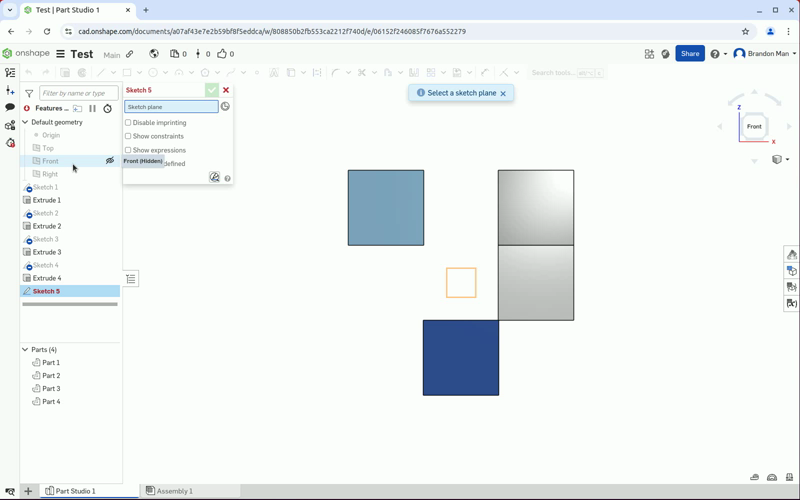
click(73, 163)
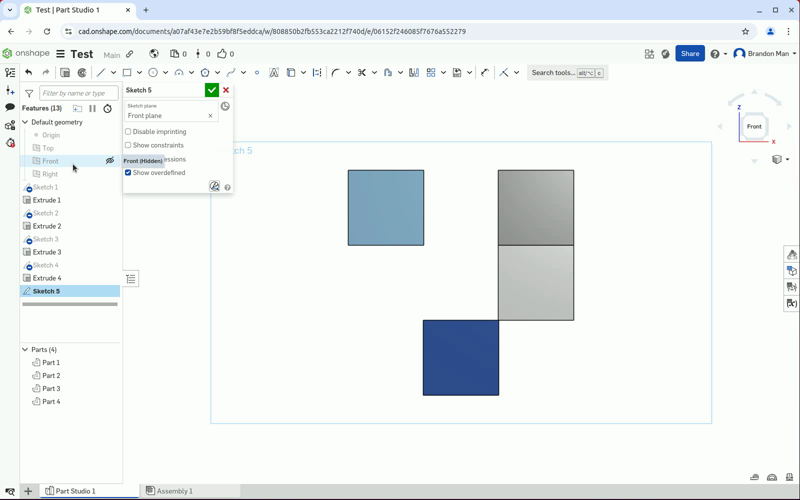
mouse_move(73, 352)
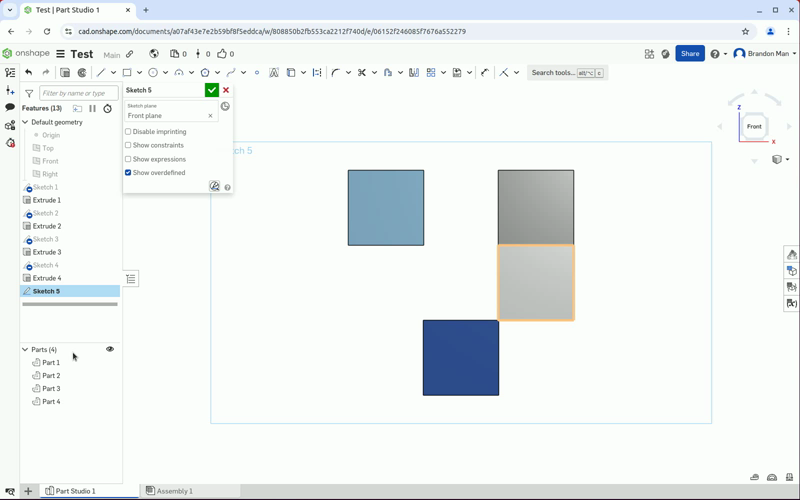
key(y)
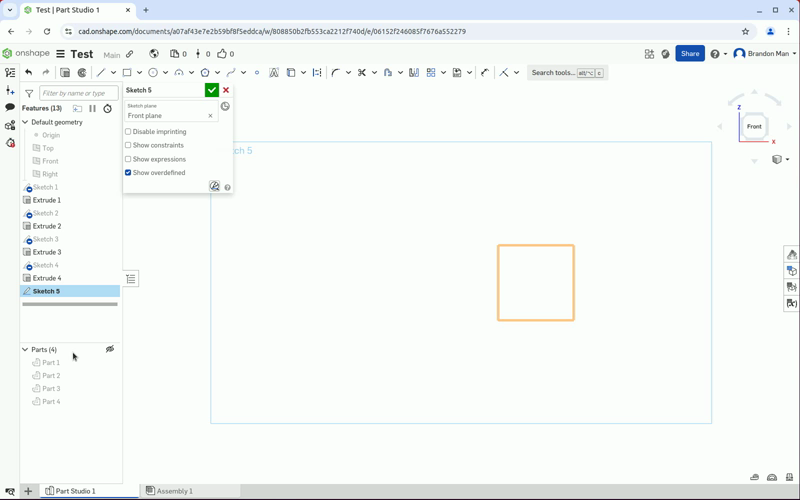
key(l)
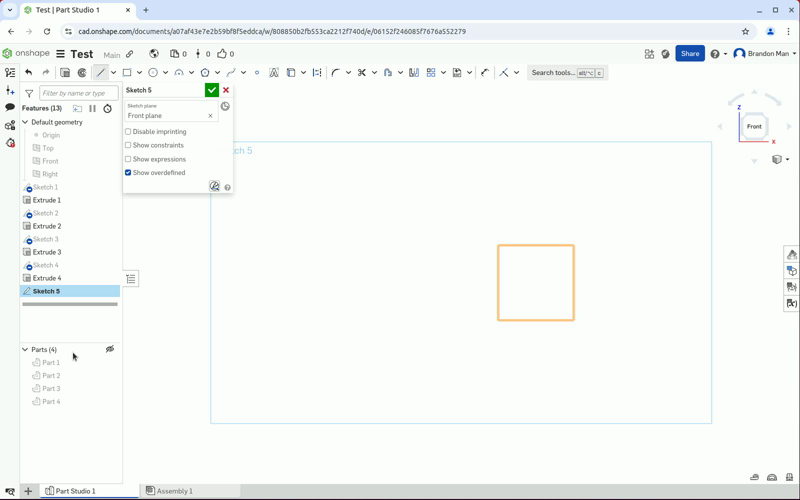
key_down(shift)
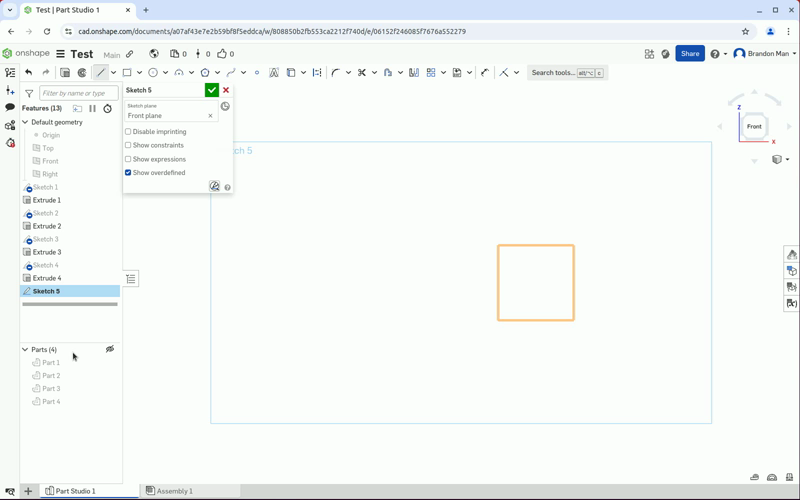
mouse_move(348, 320)
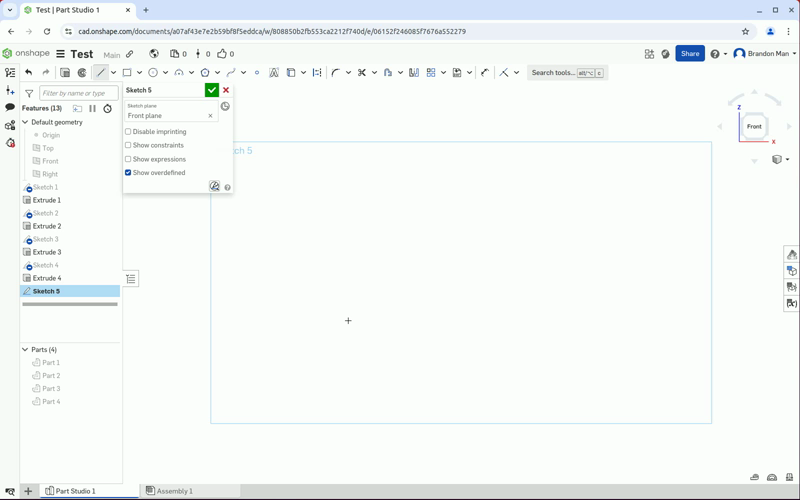
click(348, 320)
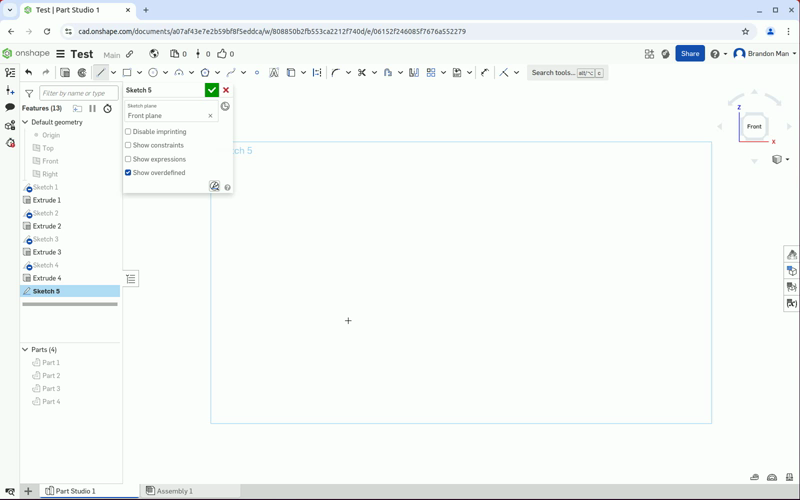
key_up(shift)
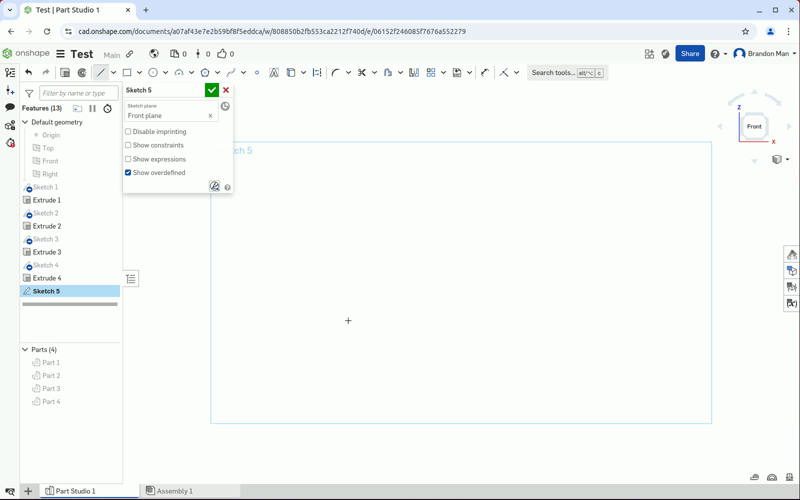
key_down(shift)
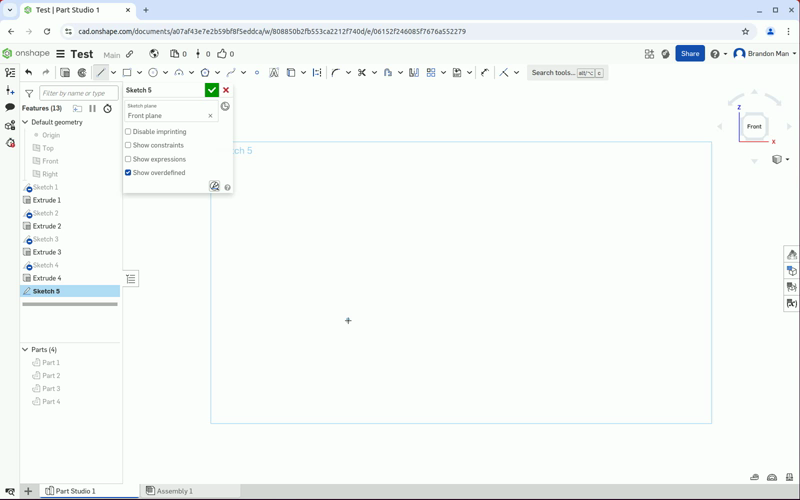
mouse_move(423, 320)
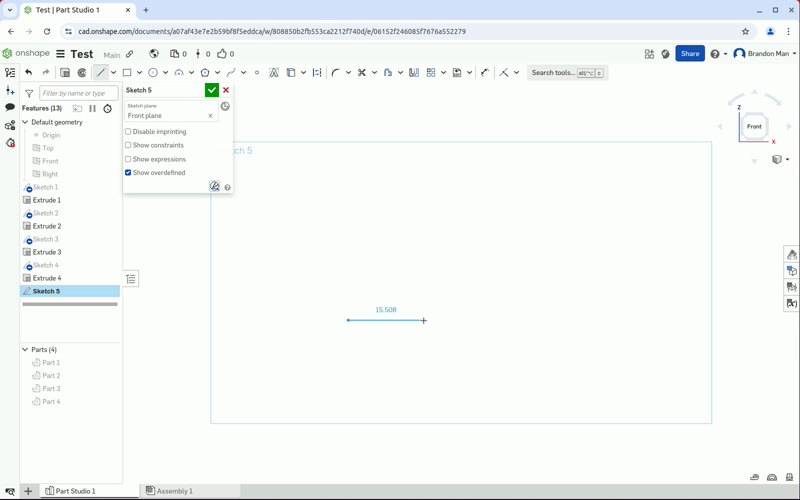
click(423, 320)
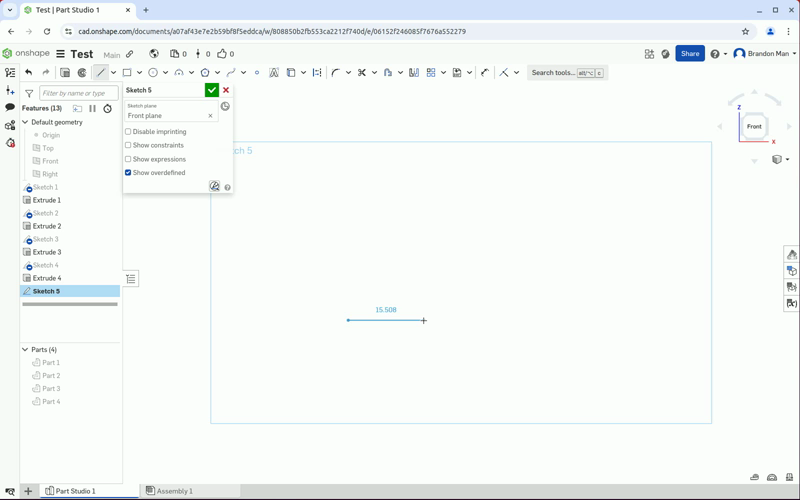
key_up(shift)
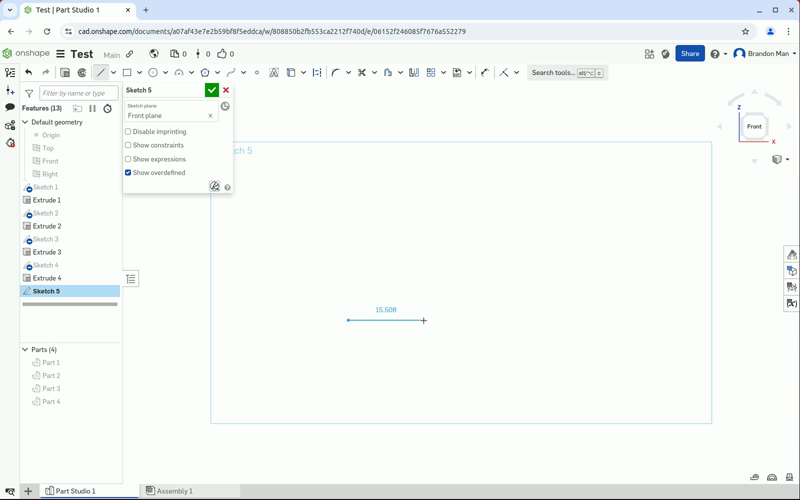
key_down(shift)
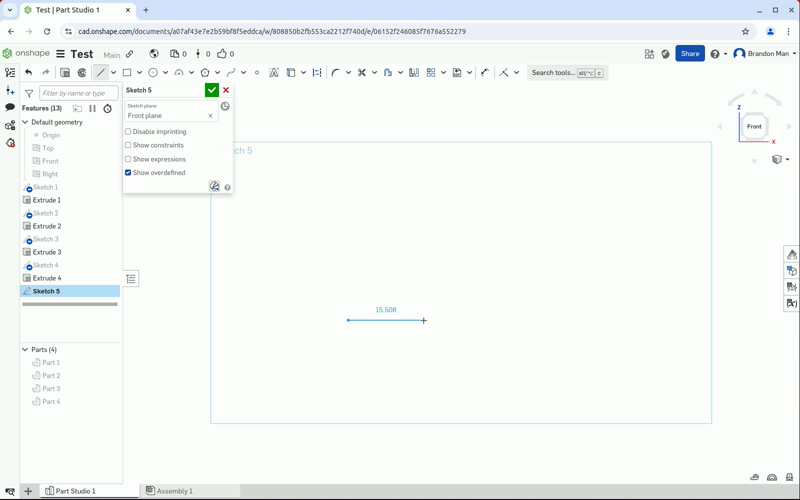
mouse_move(423, 245)
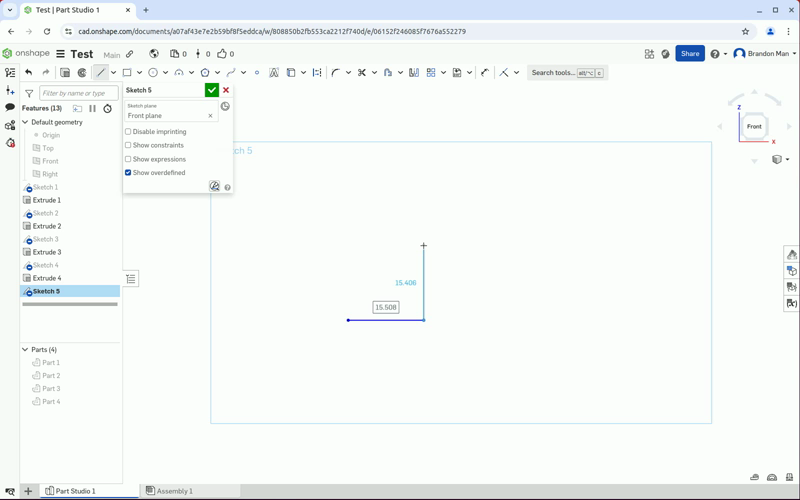
click(423, 245)
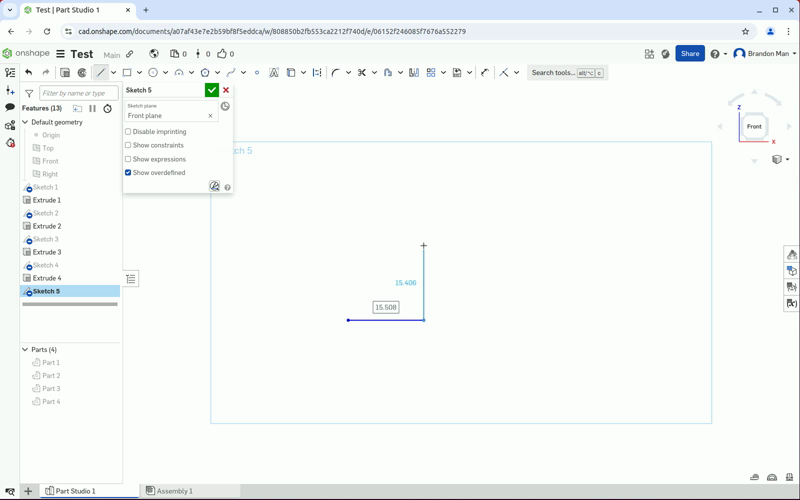
key_up(shift)
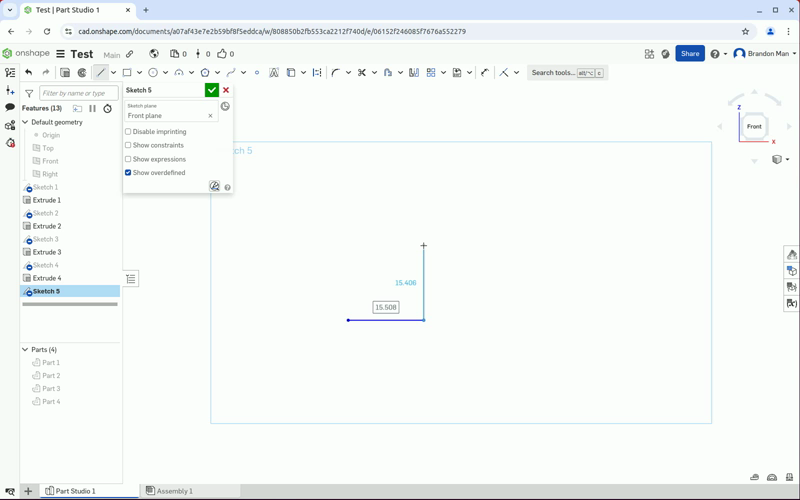
key_down(shift)
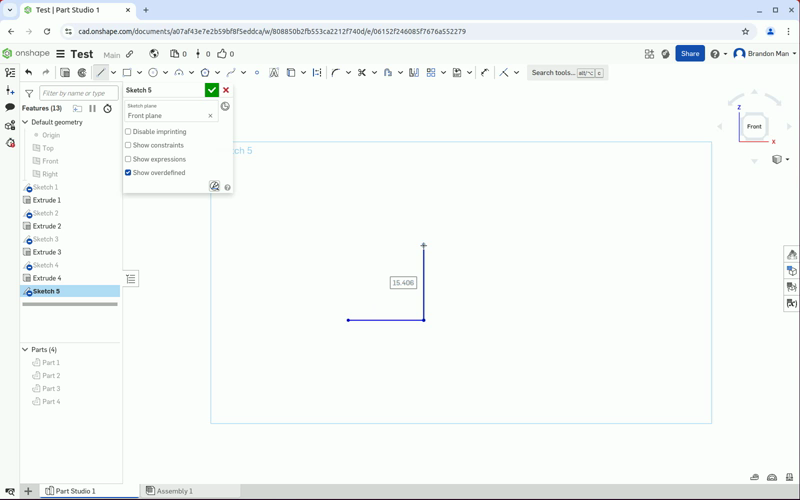
mouse_move(348, 245)
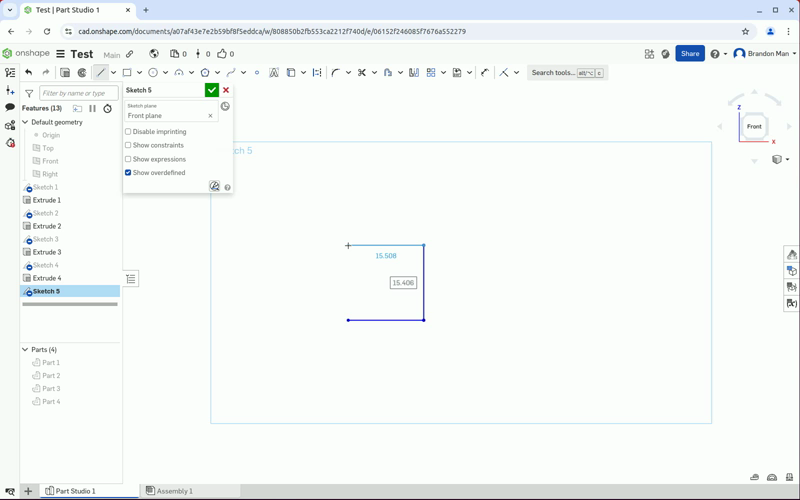
click(348, 245)
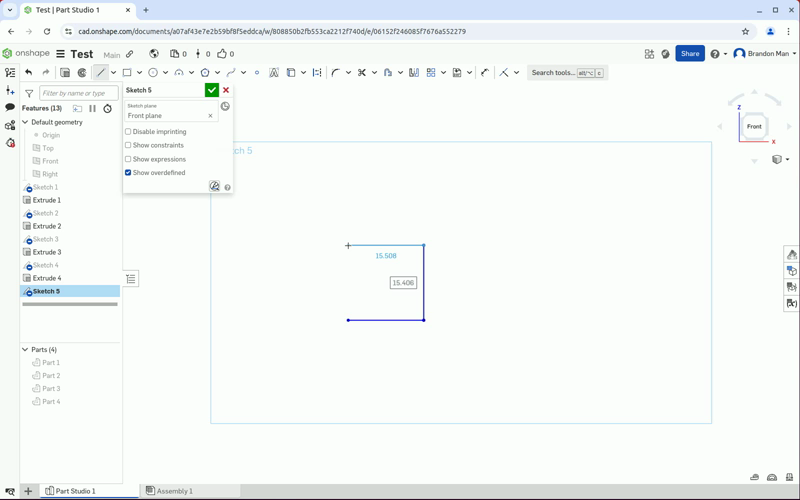
key_up(shift)
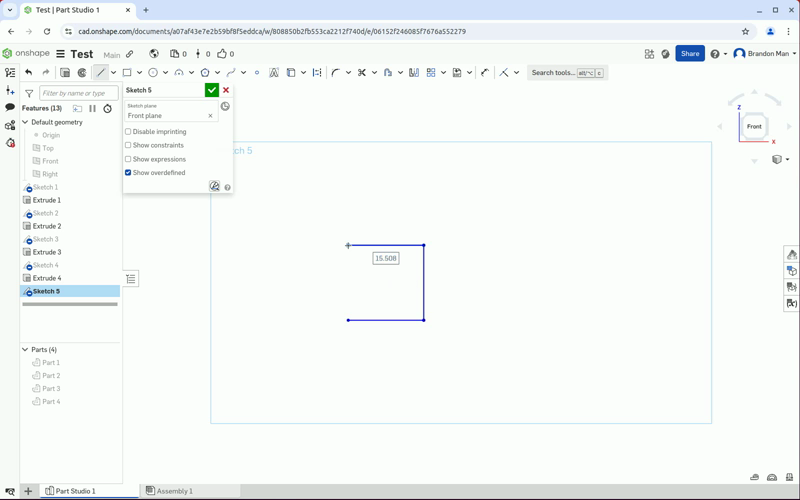
key_down(shift)
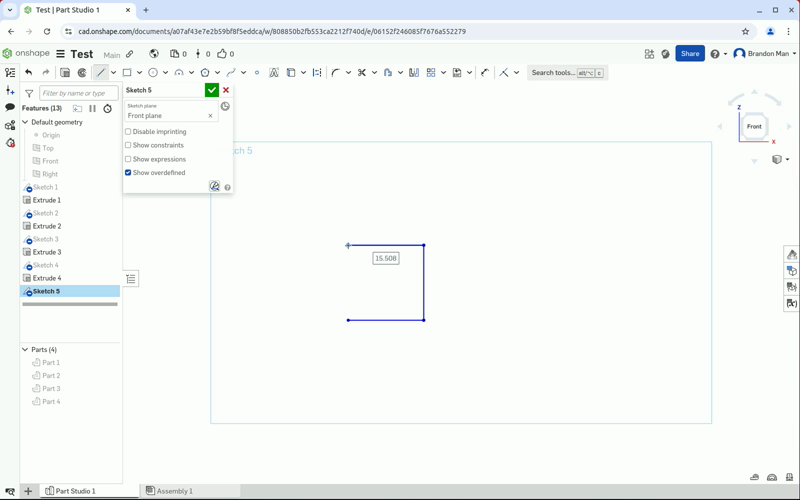
mouse_move(348, 320)
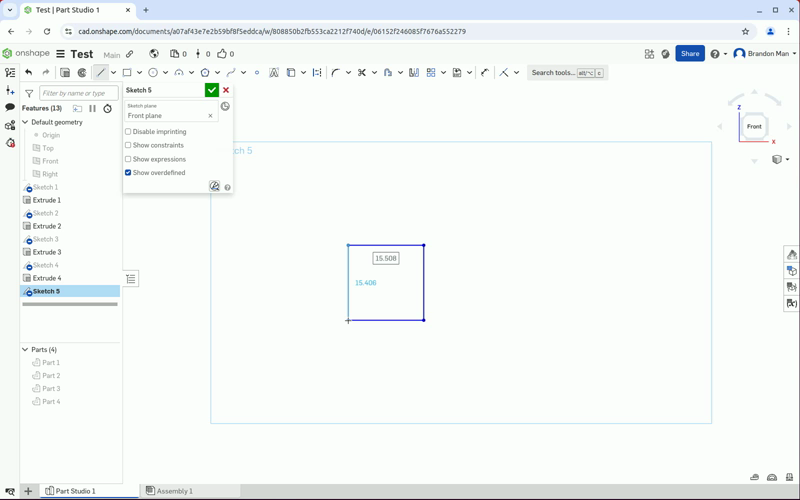
key_up(shift)
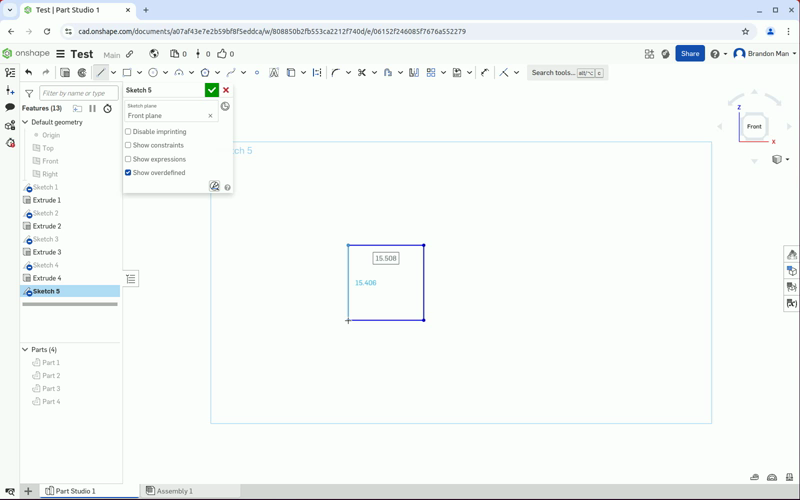
click(348, 320)
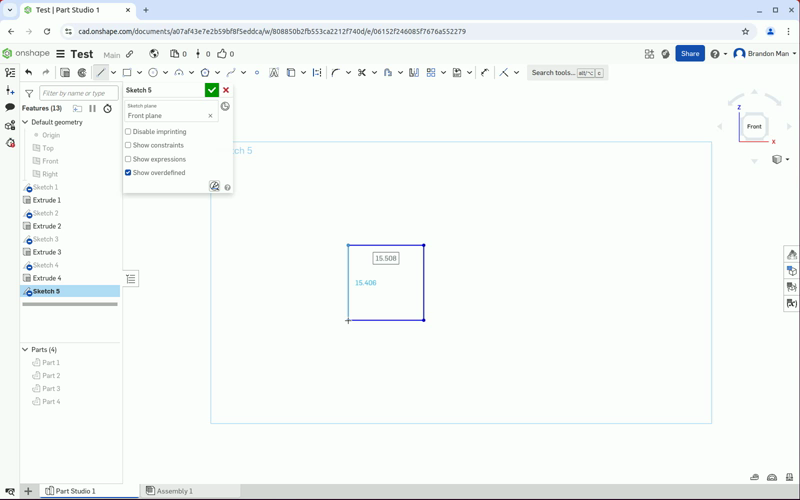
key(esc)
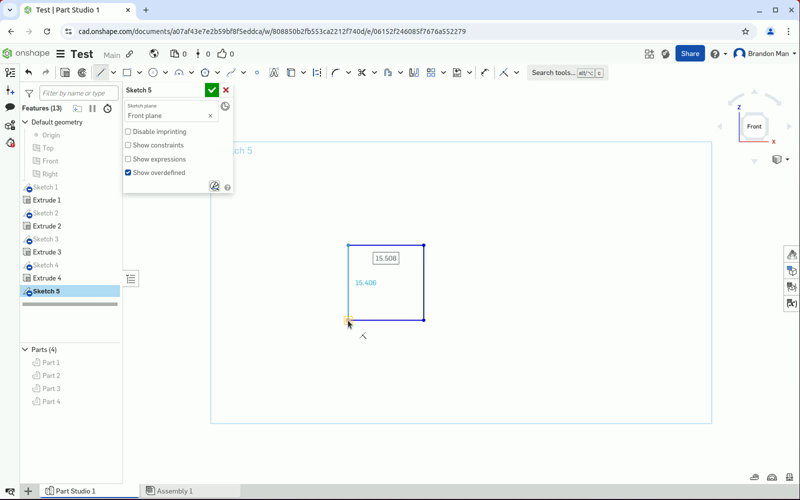
mouse_move(404, 312)
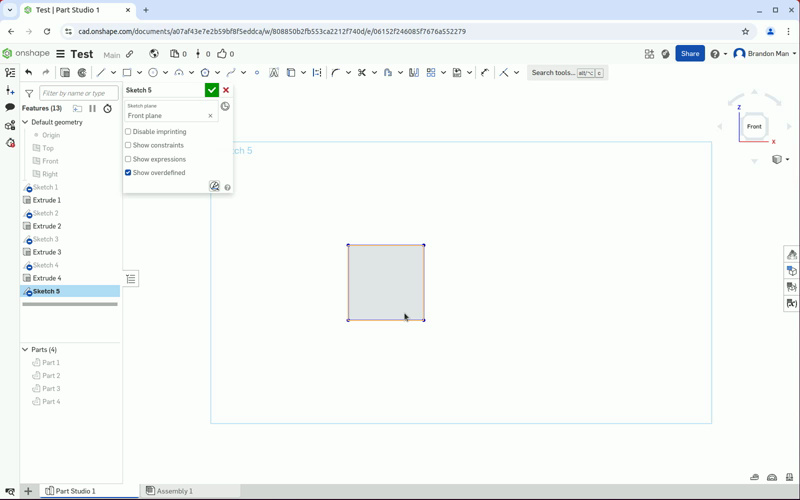
click(404, 312)
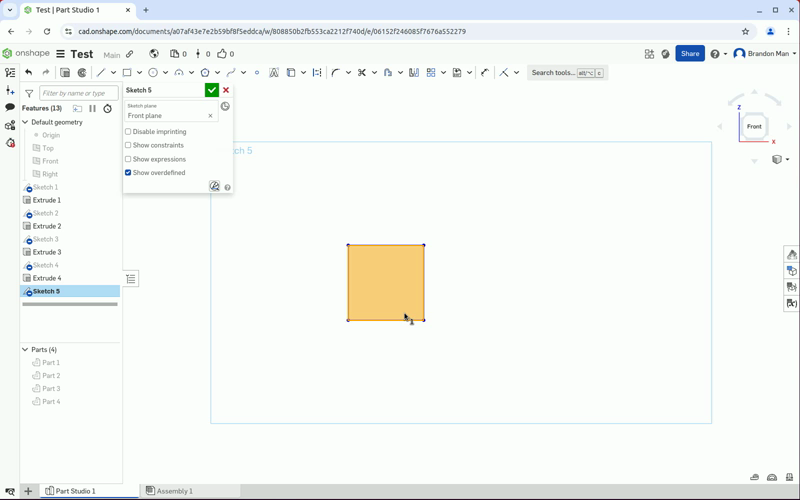
mouse_move(73, 352)
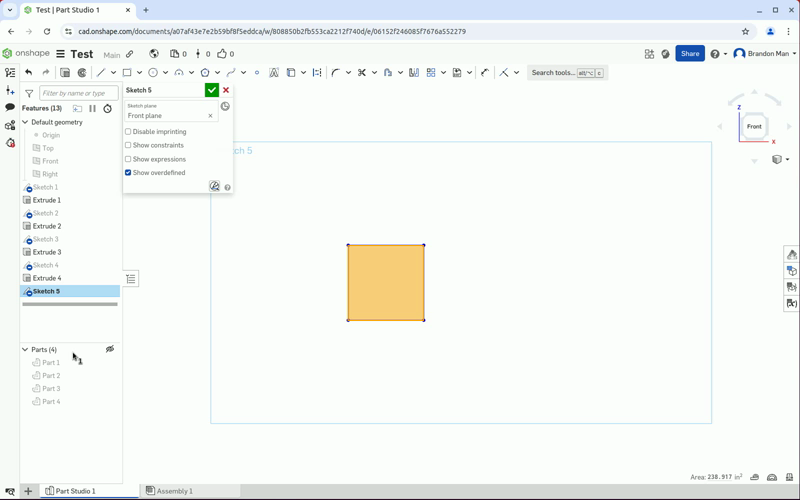
key(shift+y)
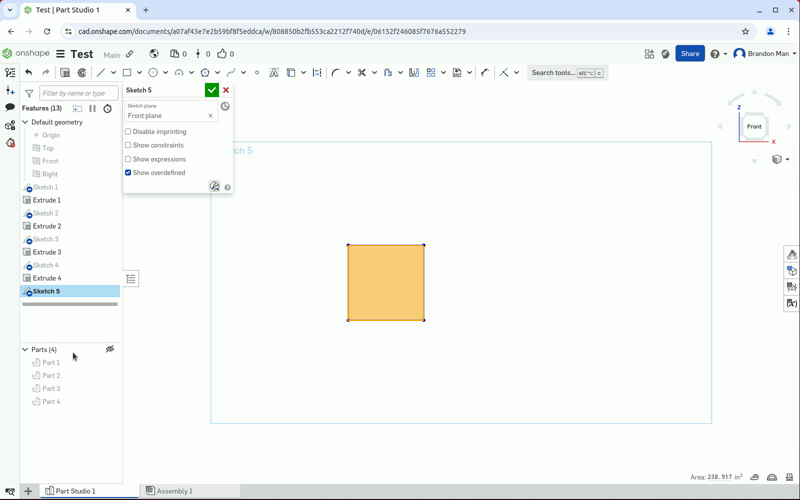
key(shift+e)
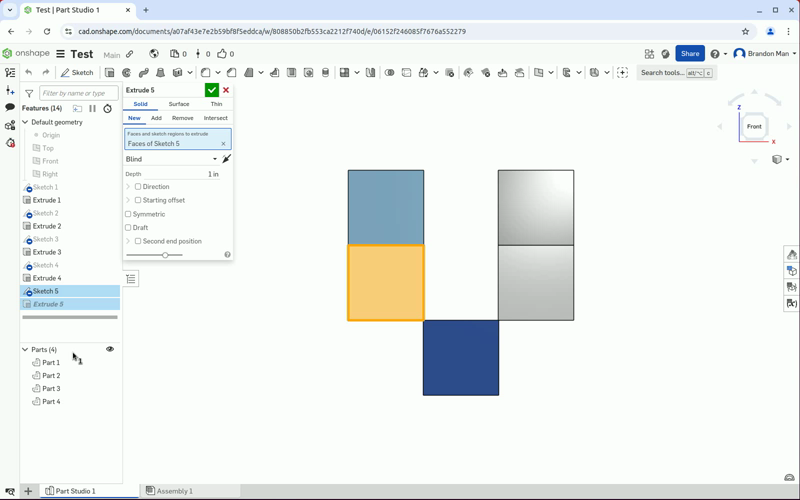
mouse_move(143, 106)
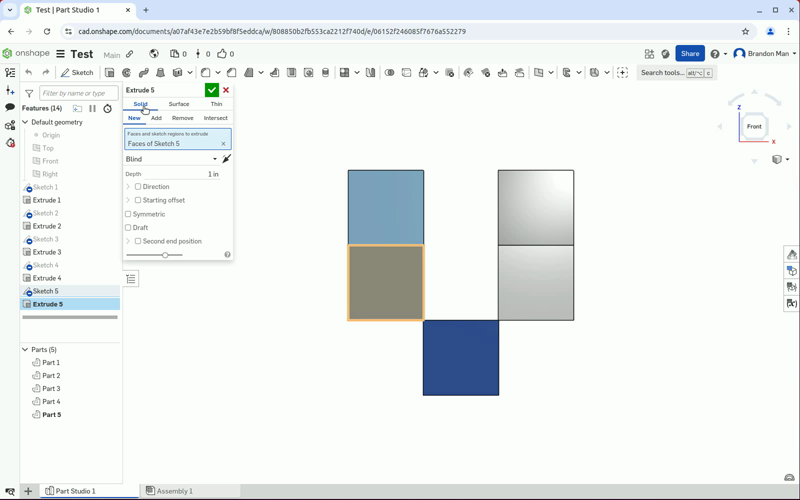
click(143, 106)
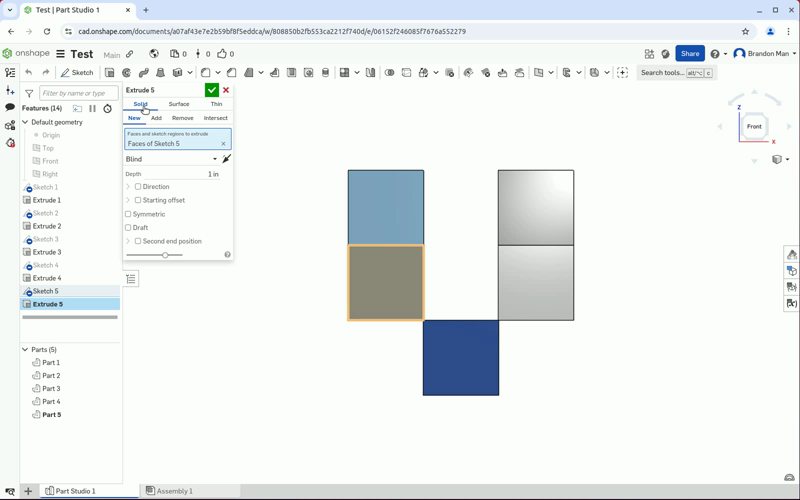
mouse_move(137, 120)
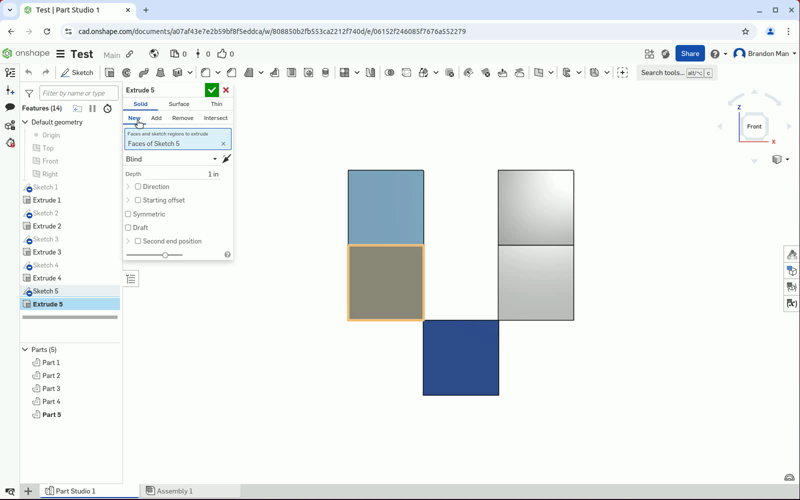
click(137, 120)
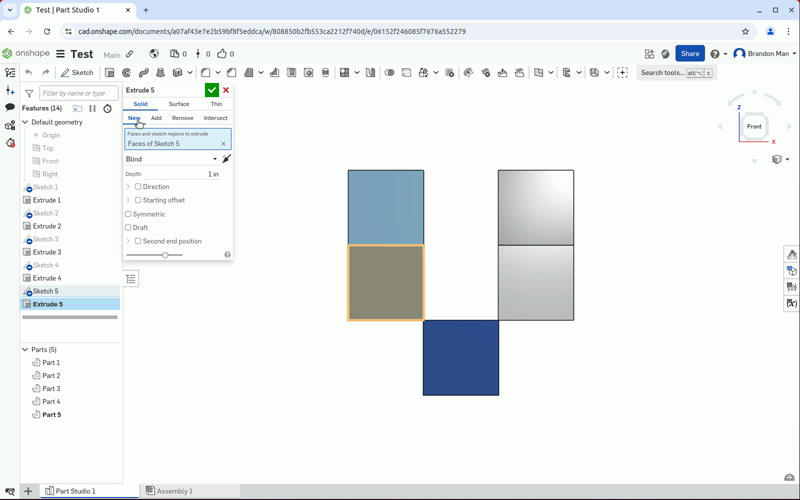
key(tab, 4)
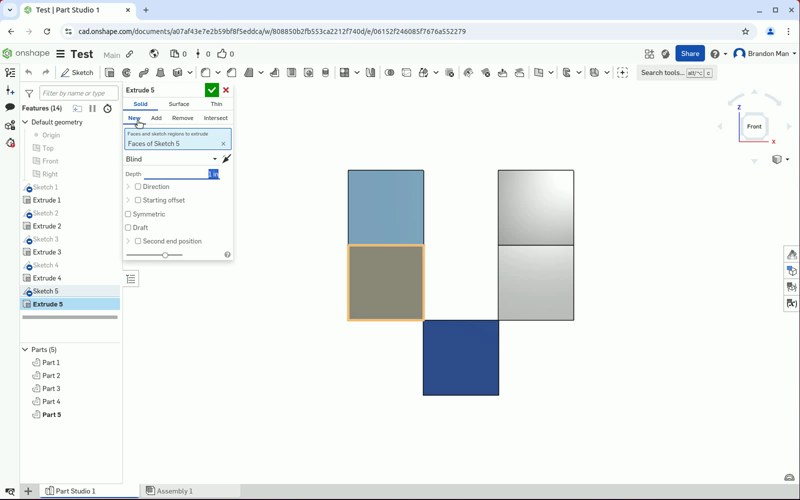
text(15.406)
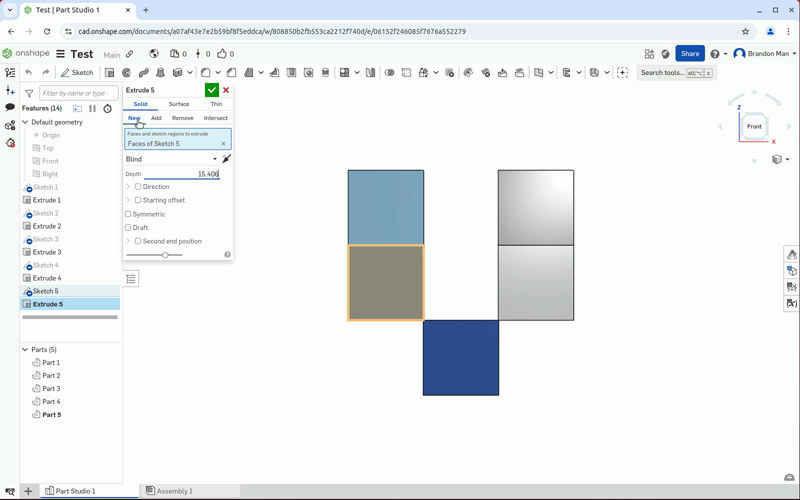
key(tab, 3)
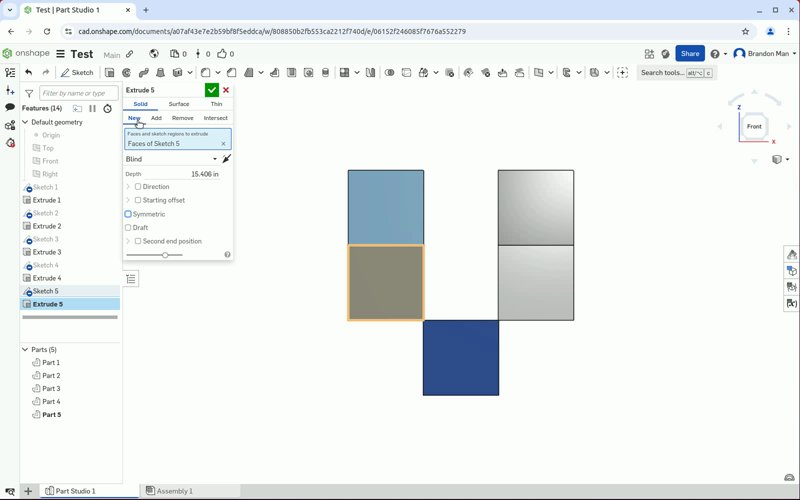
key(space)
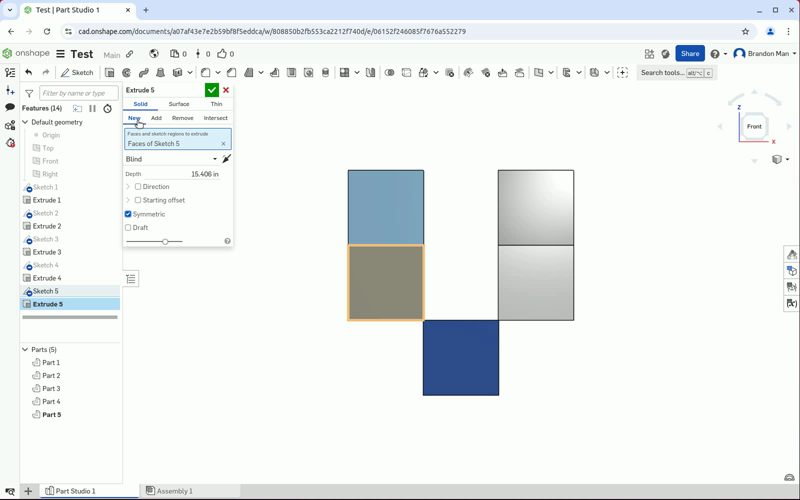
key(enter)
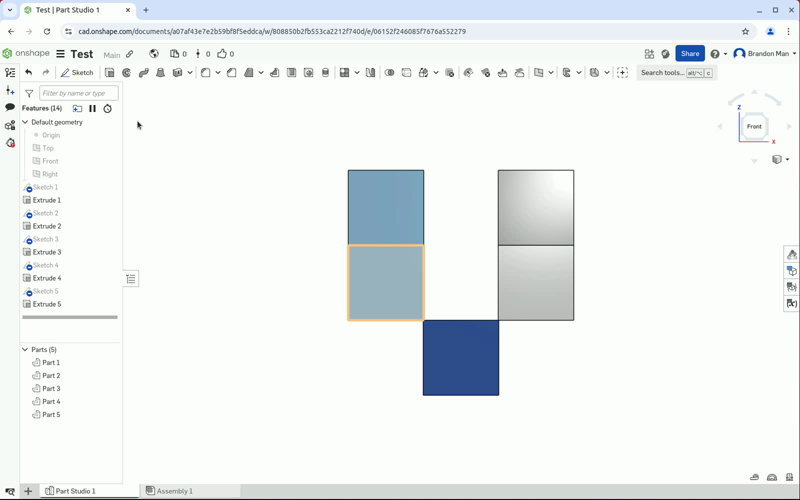
key(shift+h)
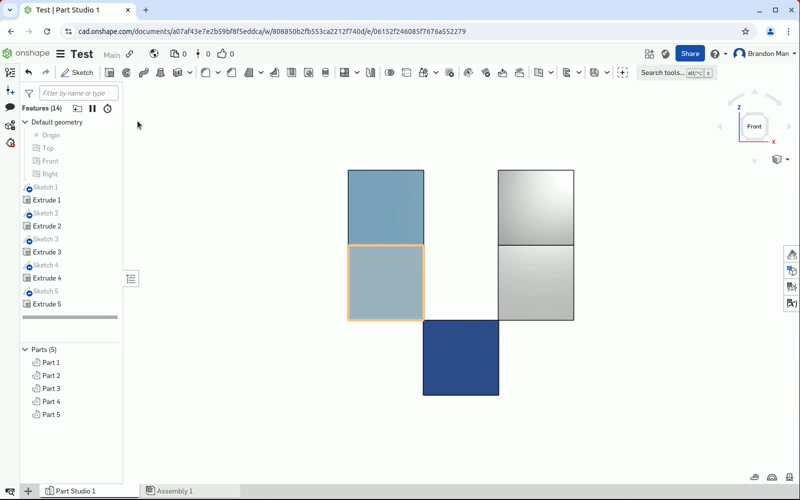
key(shift+h)
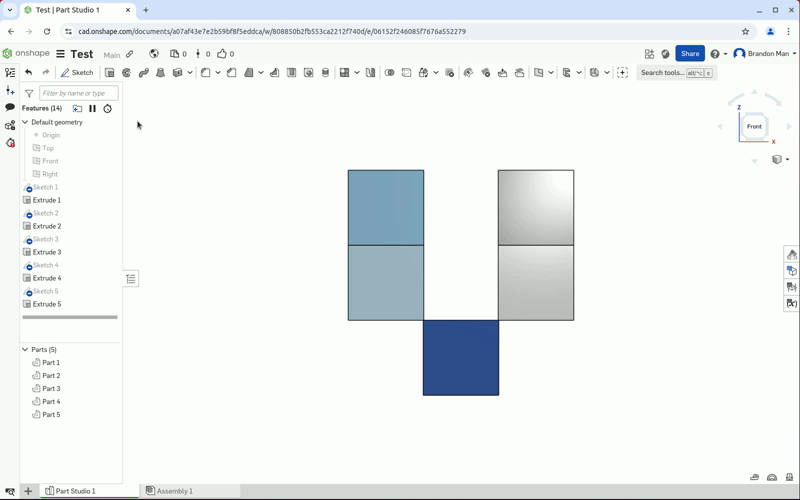
mouse_move(73, 189)
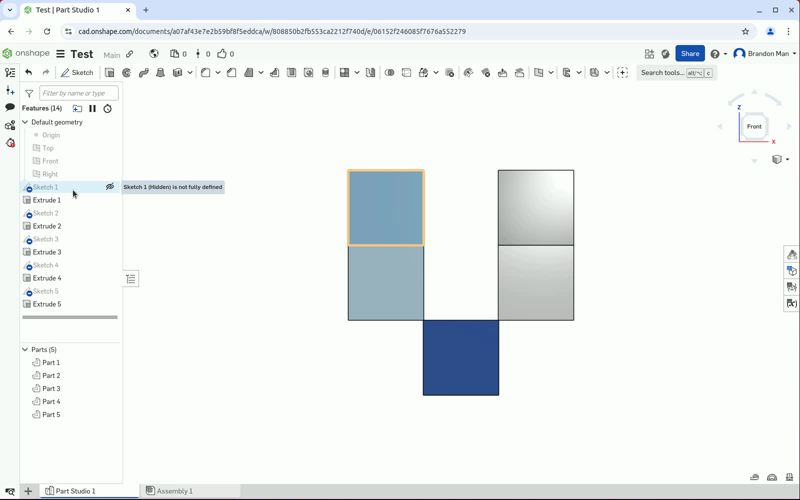
click(73, 189)
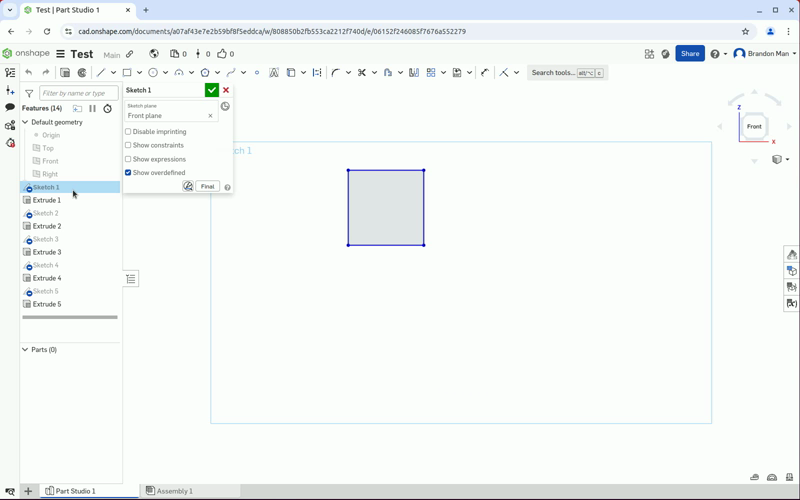
mouse_move(229, 92)
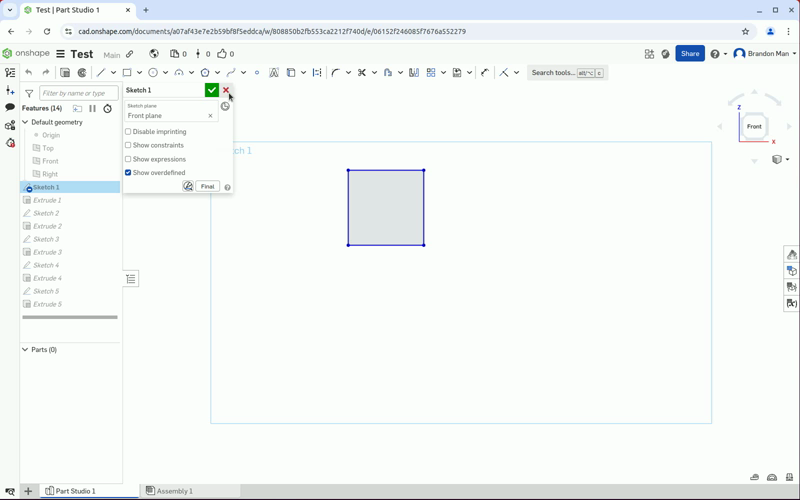
click(229, 92)
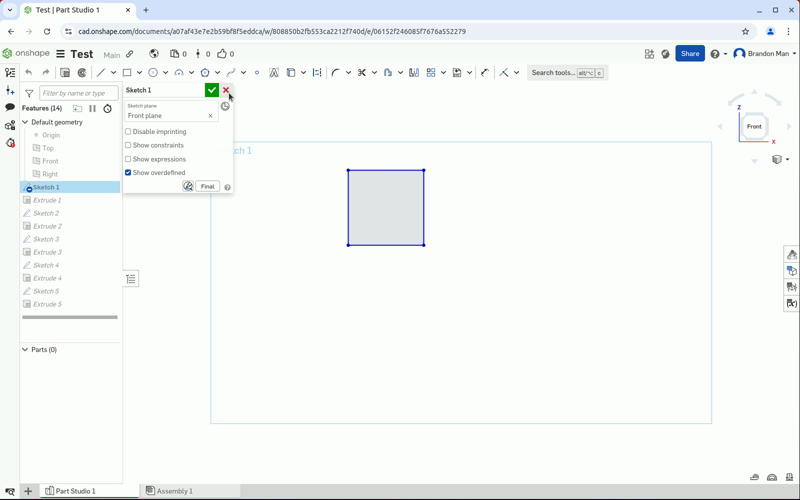
key(shift+s)
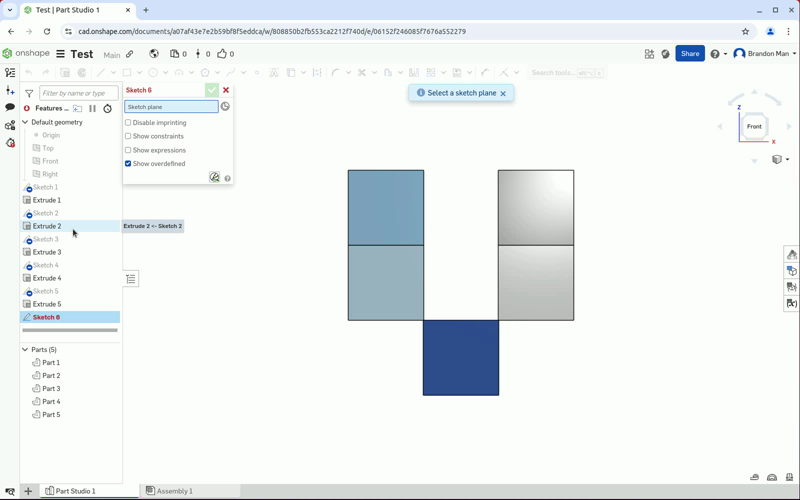
scroll(3)
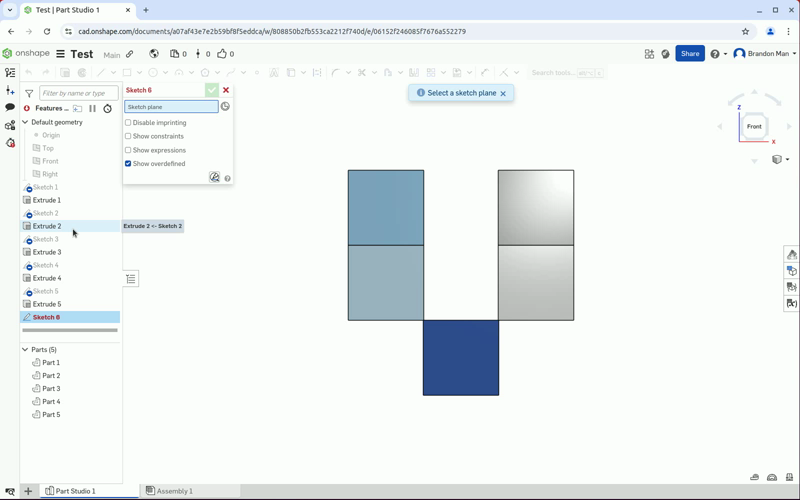
mouse_move(73, 163)
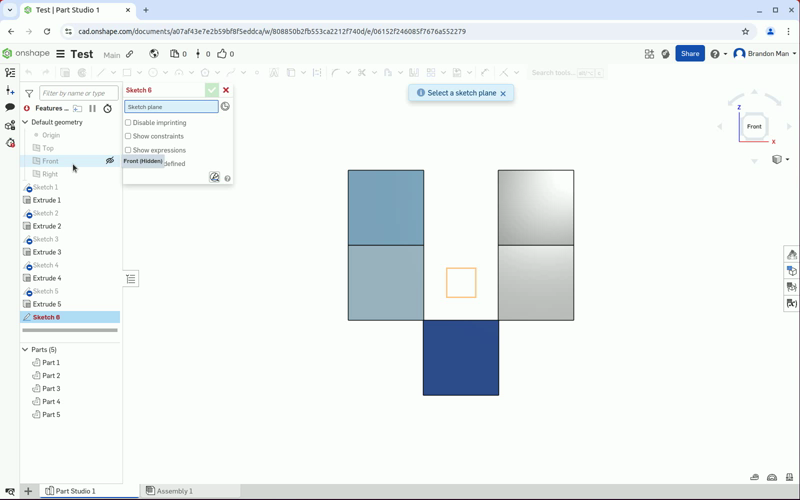
click(73, 163)
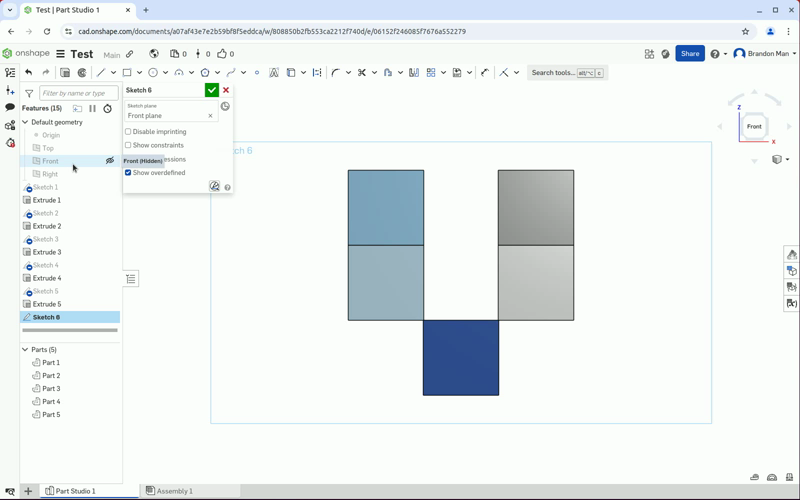
mouse_move(73, 352)
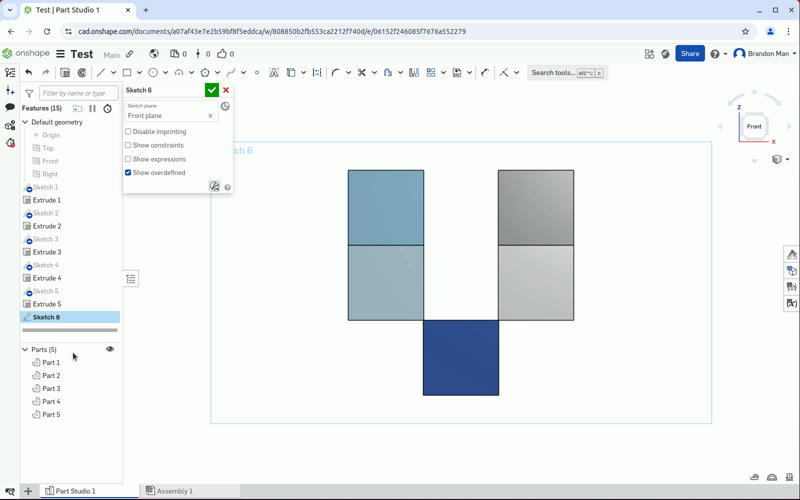
key(y)
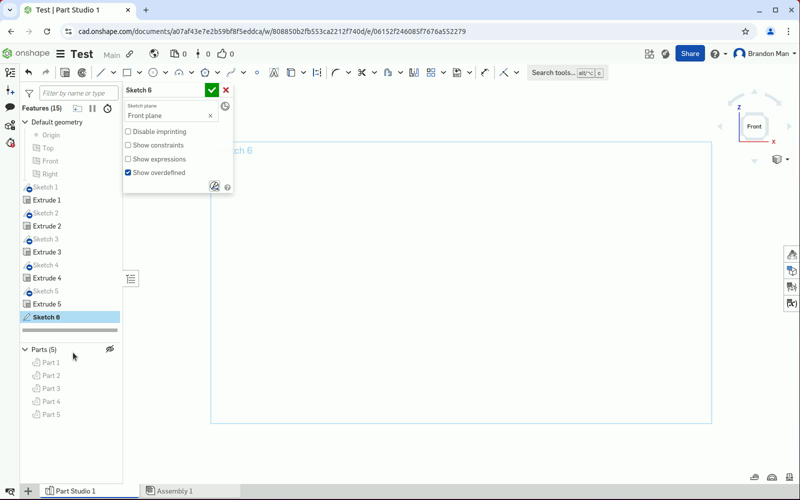
key(l)
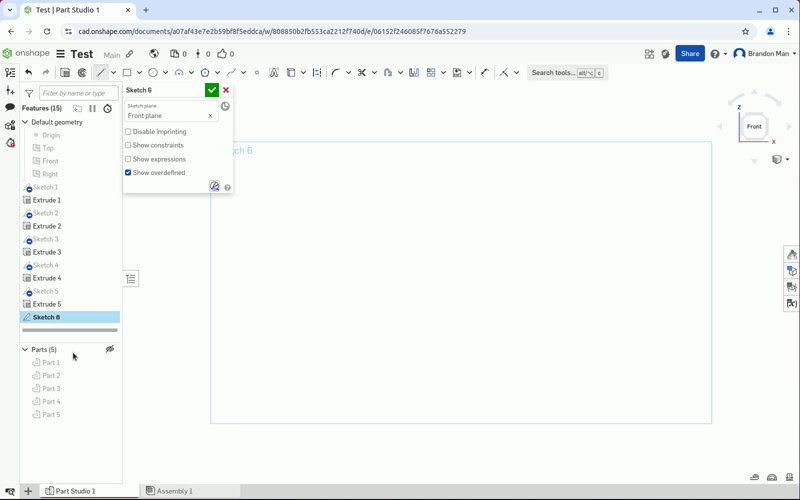
key_down(shift)
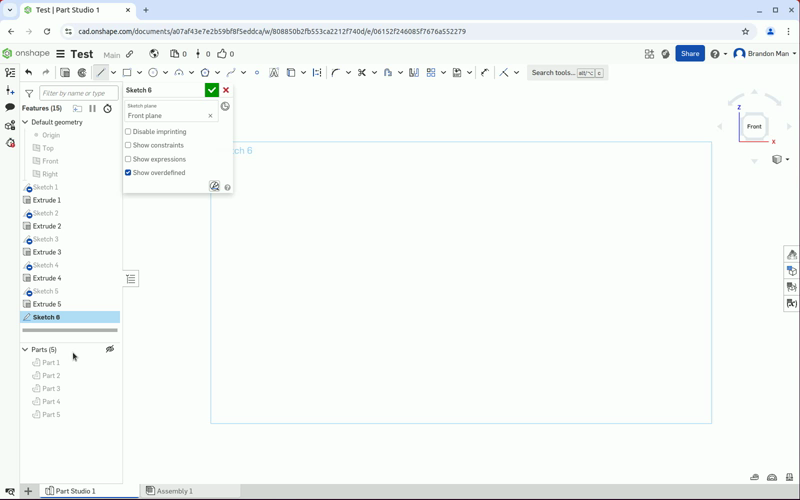
mouse_move(423, 320)
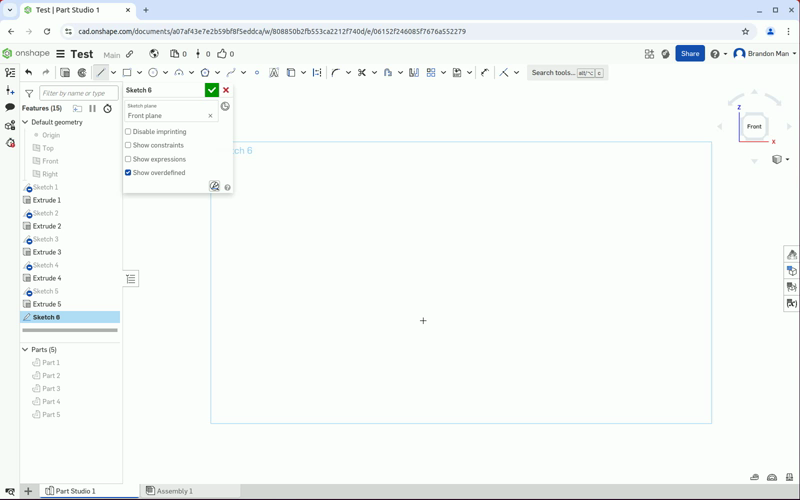
click(423, 320)
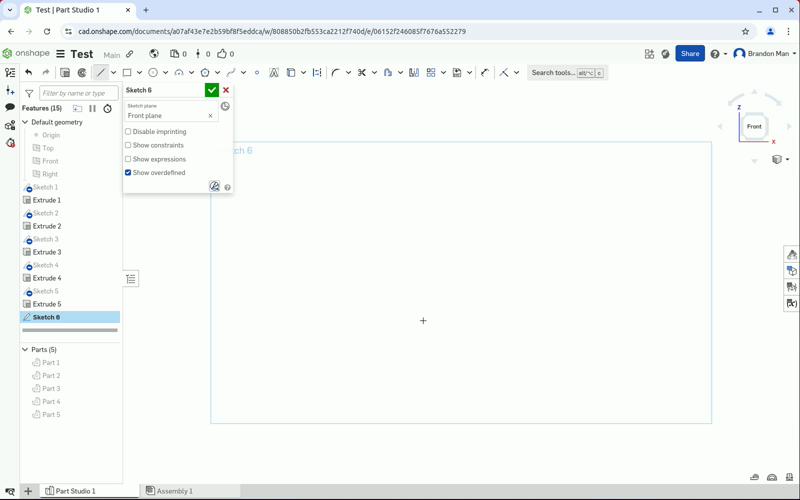
key_up(shift)
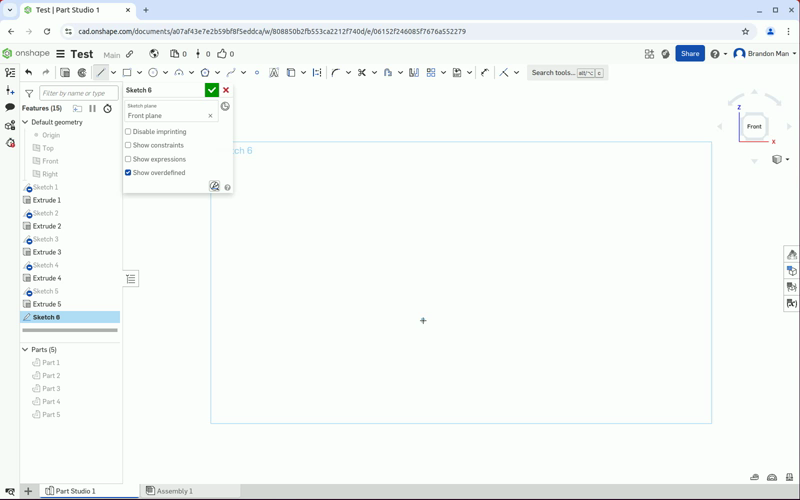
key_down(shift)
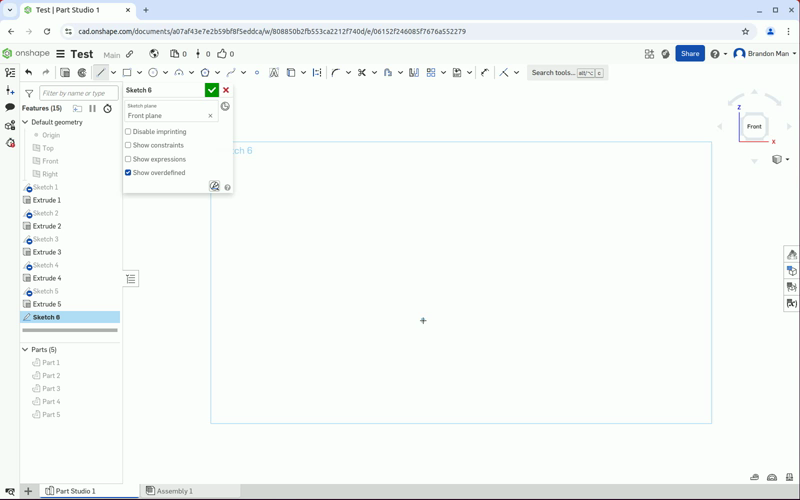
mouse_move(498, 320)
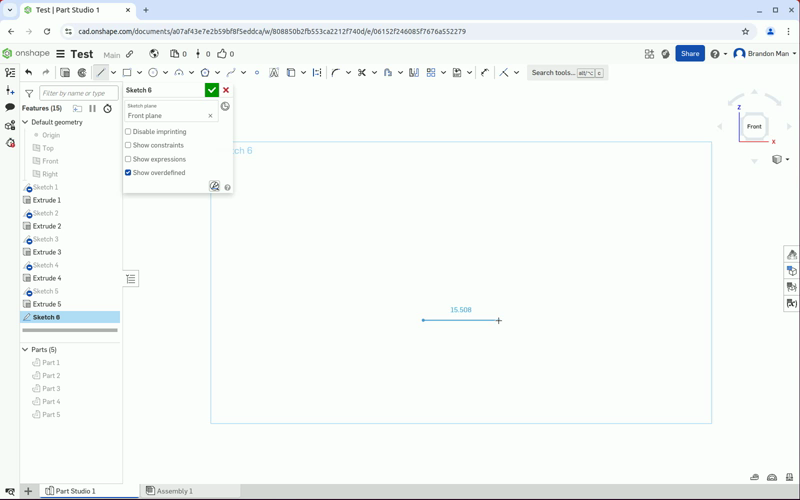
click(498, 320)
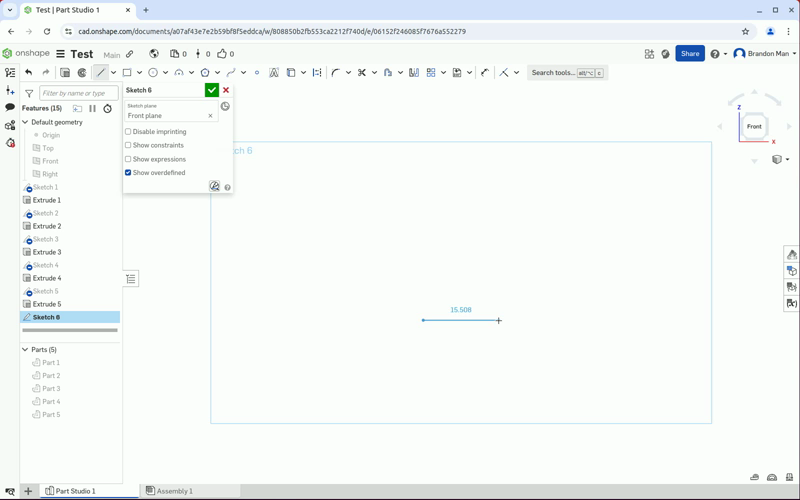
key_up(shift)
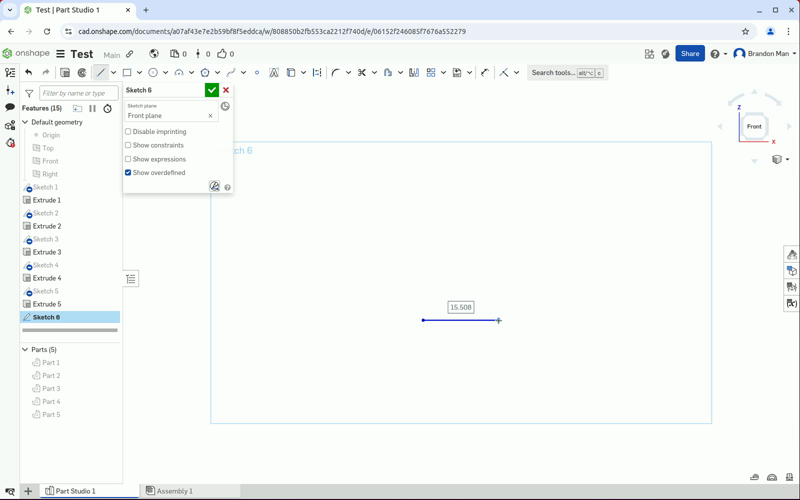
key_down(shift)
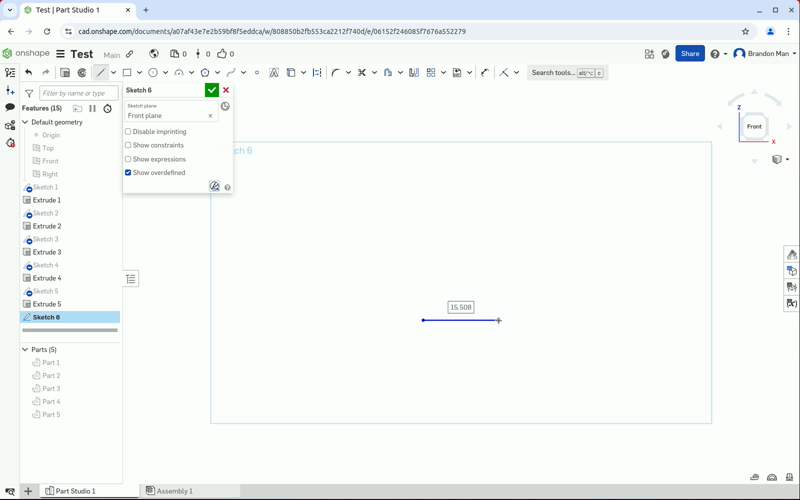
mouse_move(498, 245)
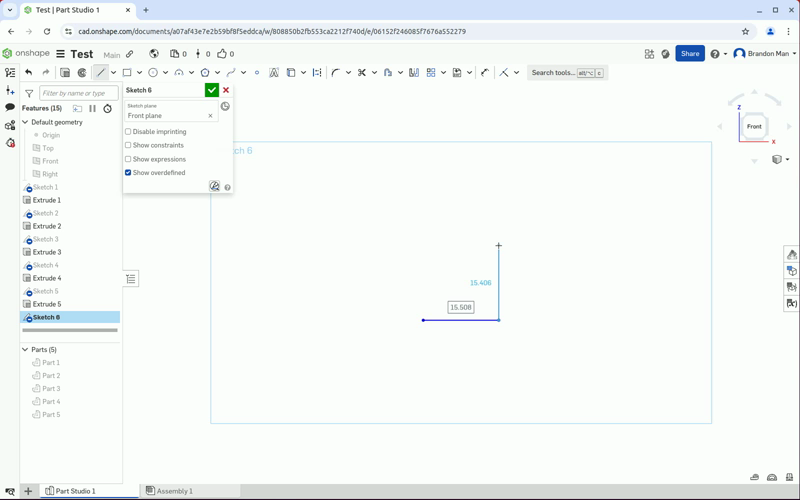
click(498, 245)
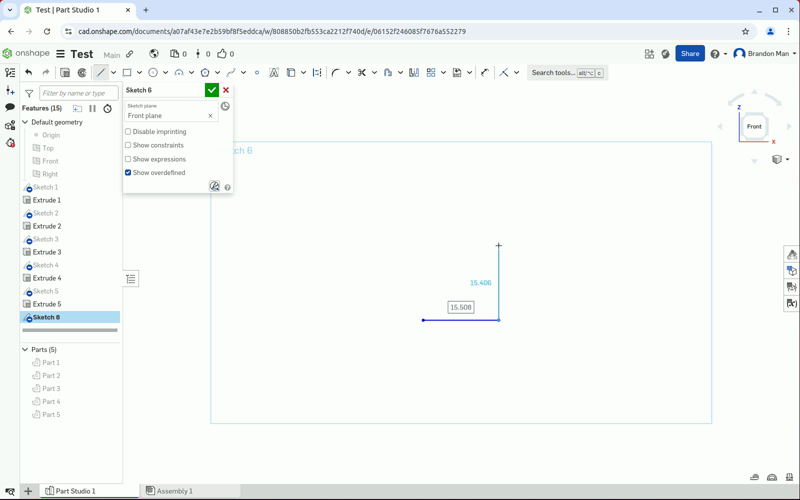
key_up(shift)
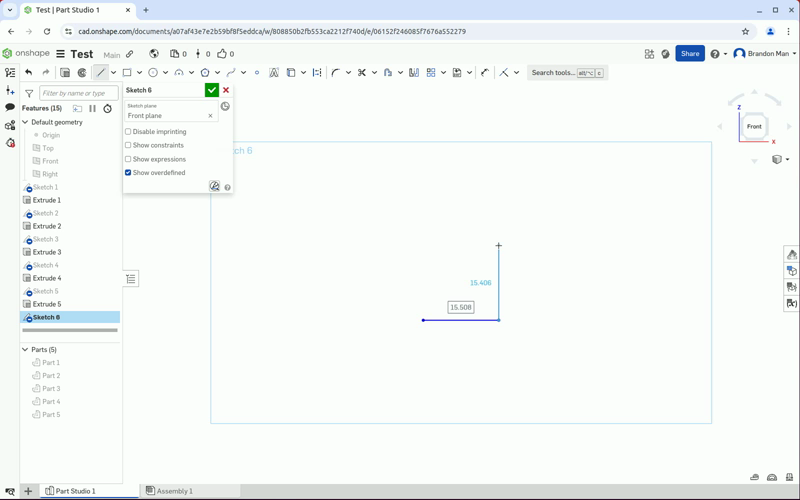
key_down(shift)
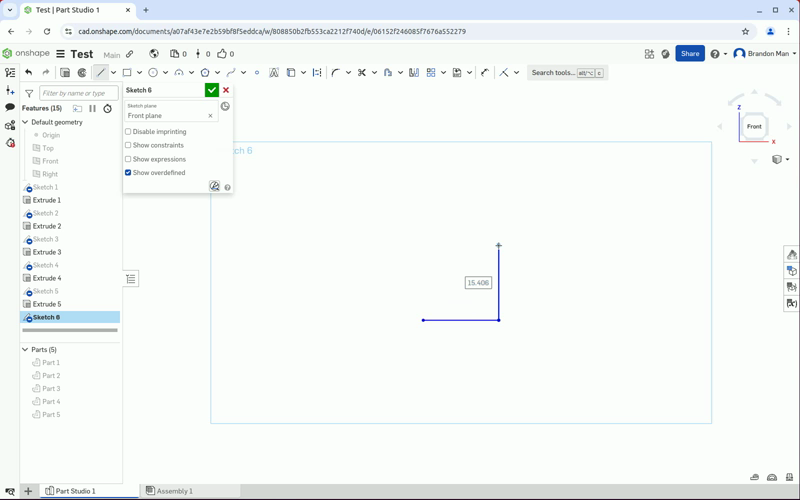
mouse_move(423, 245)
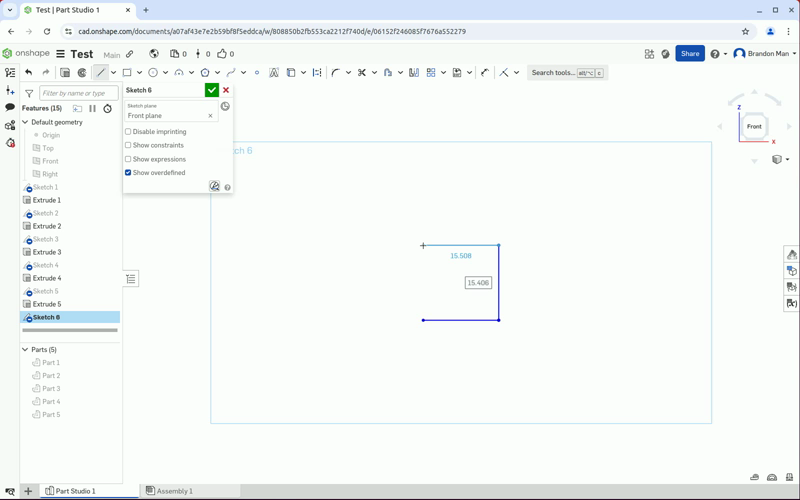
click(423, 245)
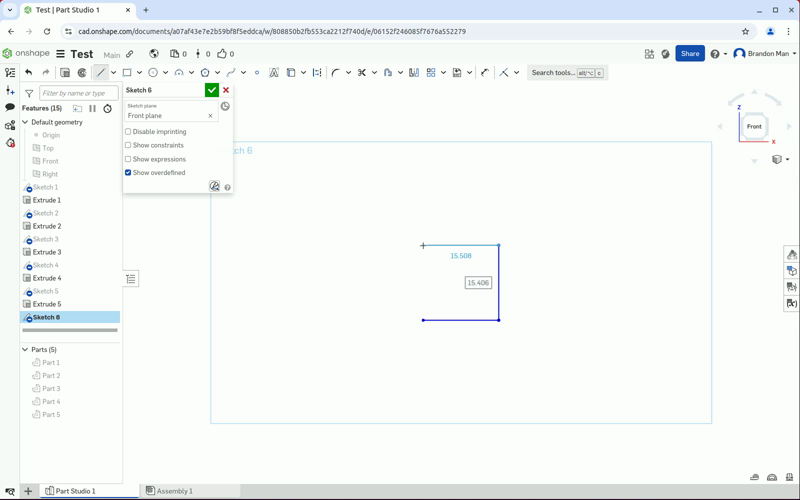
key_up(shift)
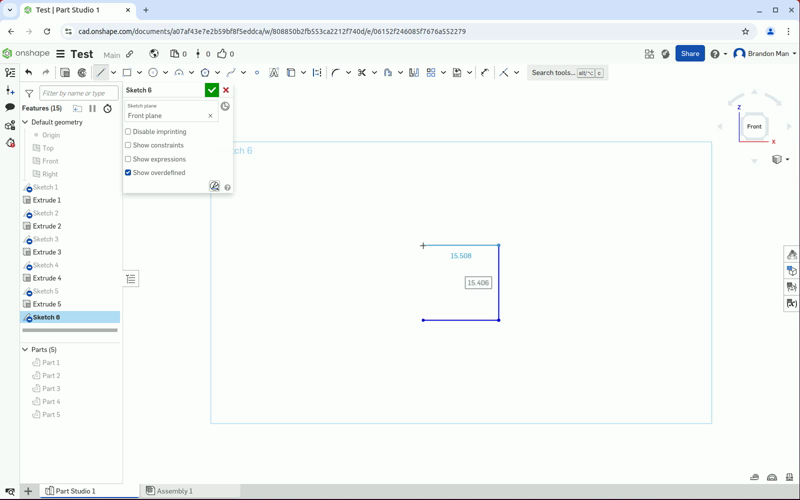
key_down(shift)
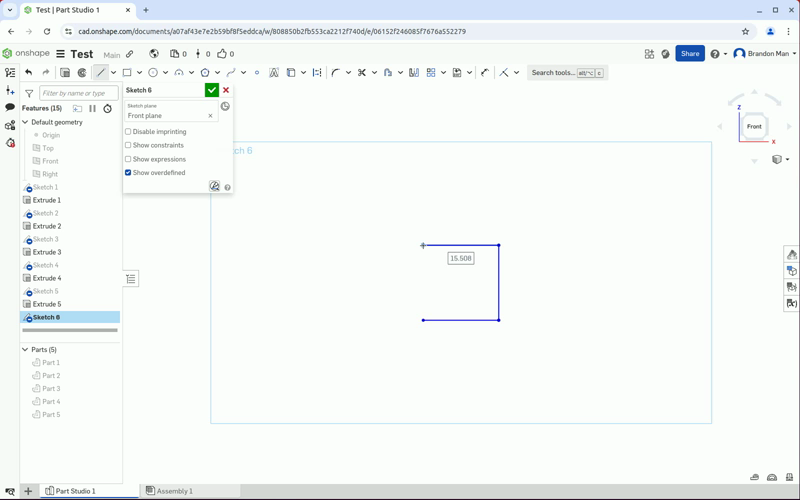
mouse_move(423, 320)
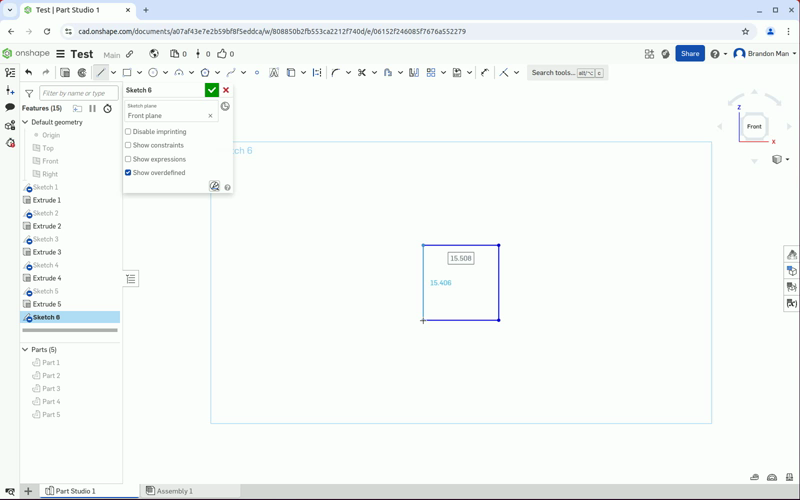
key_up(shift)
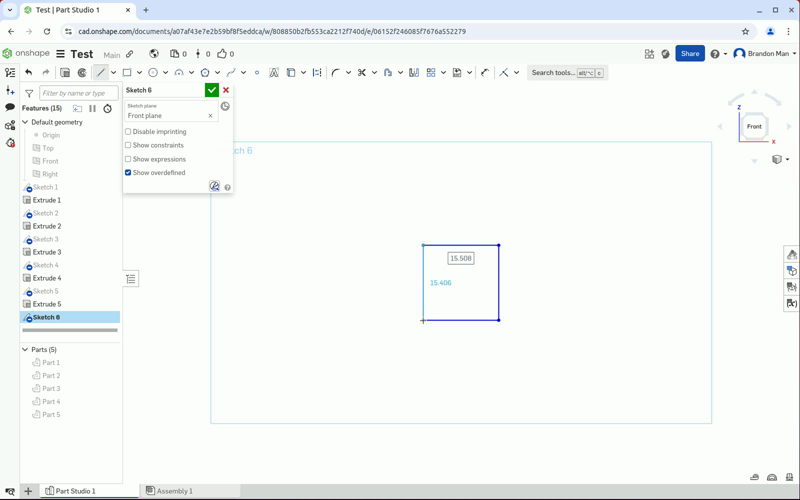
click(423, 320)
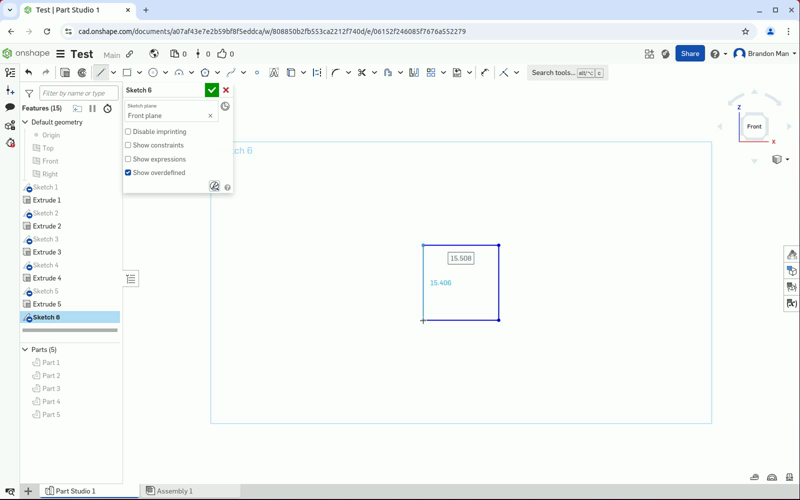
key(esc)
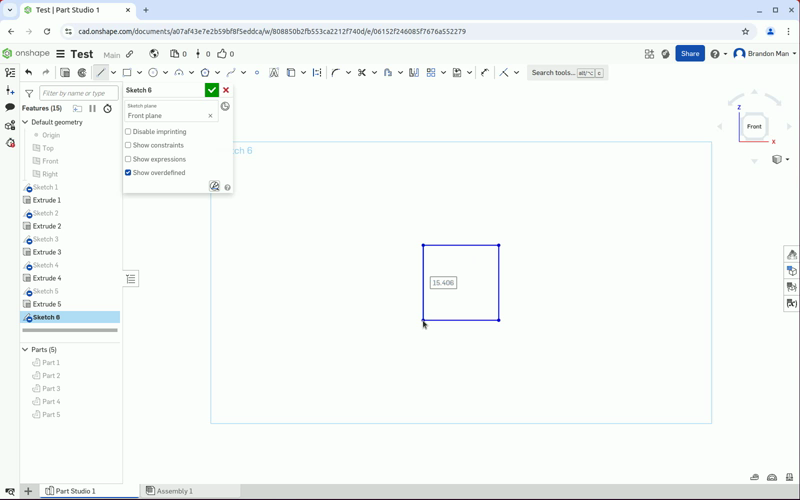
mouse_move(492, 315)
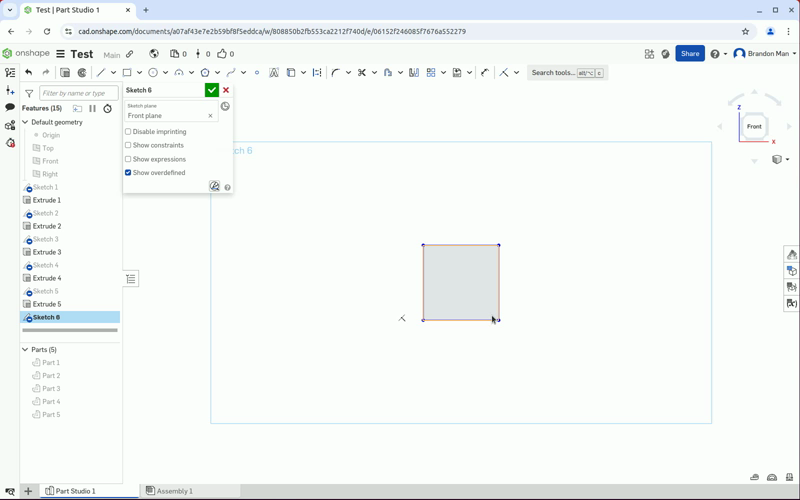
click(492, 315)
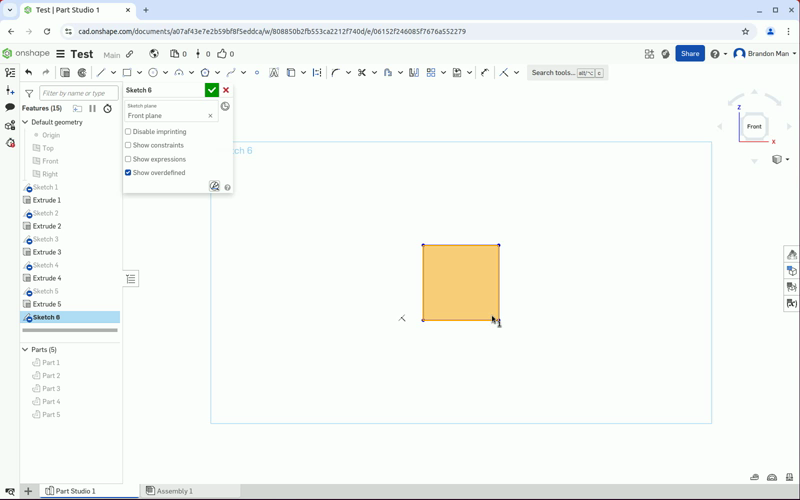
mouse_move(73, 352)
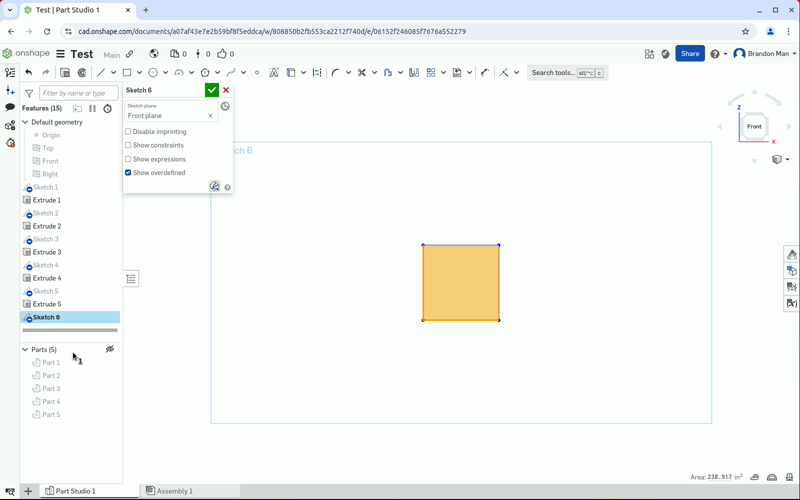
key(shift+y)
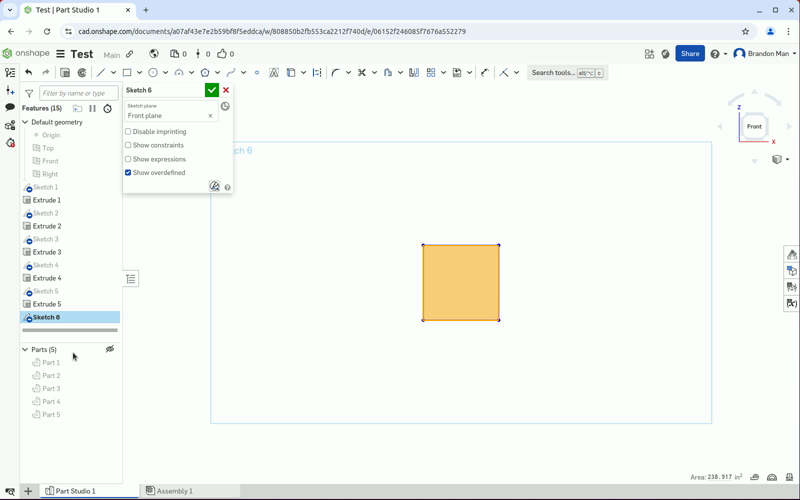
key(shift+e)
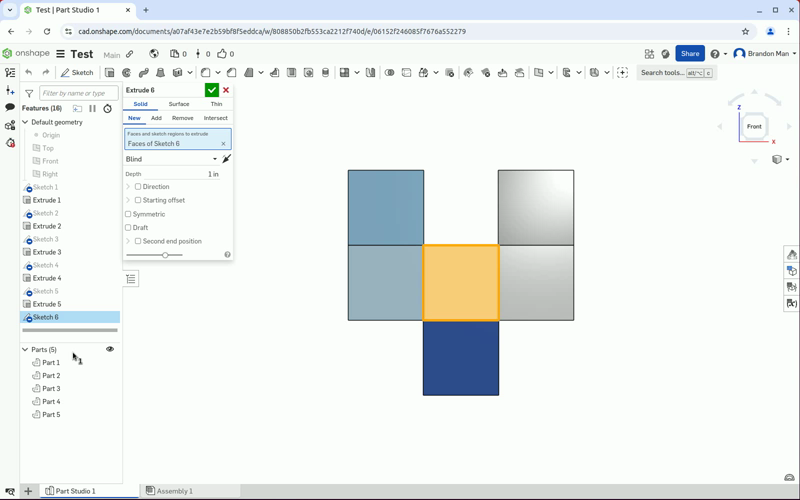
mouse_move(143, 106)
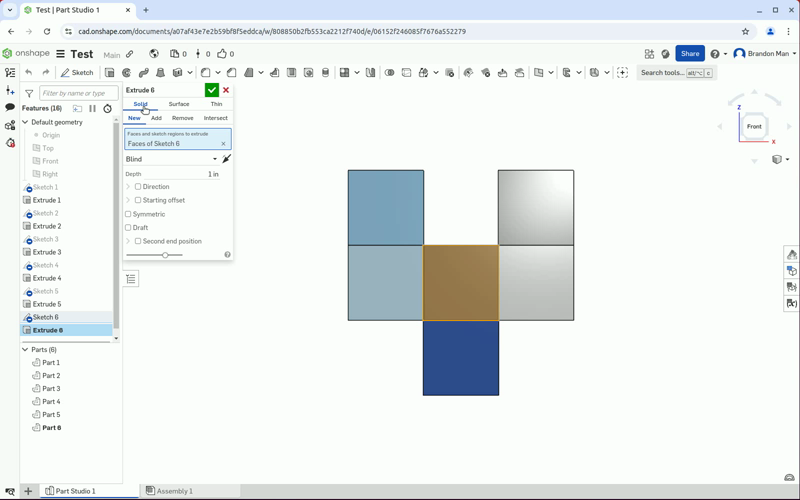
click(143, 106)
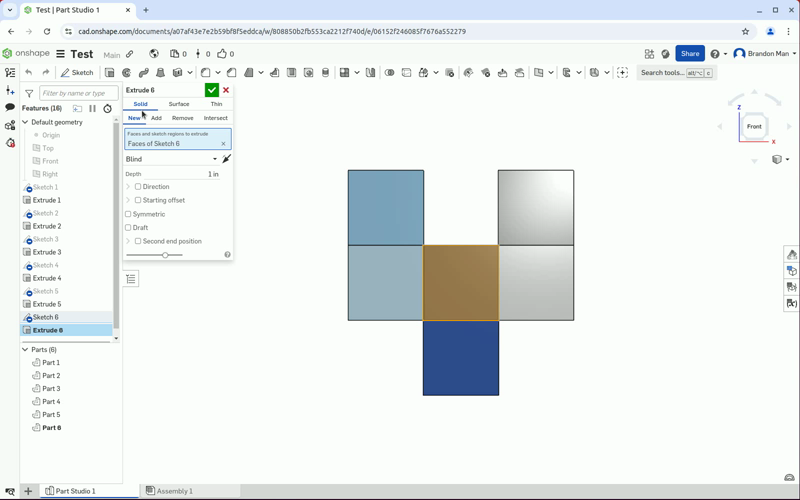
mouse_move(137, 120)
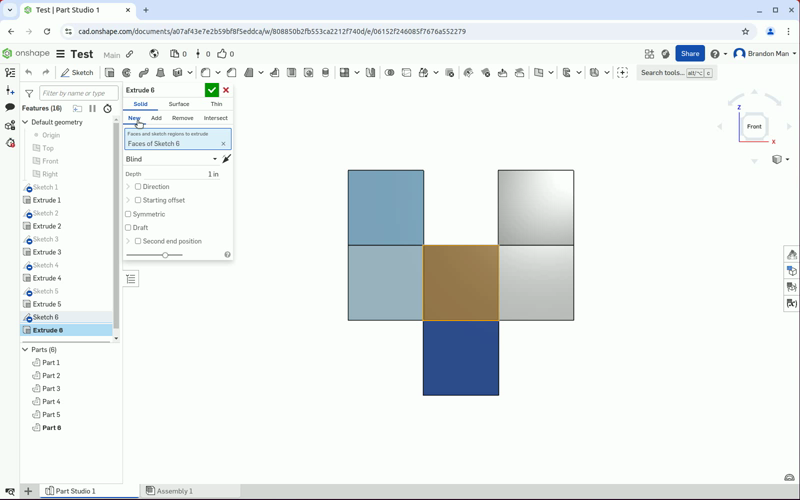
click(137, 120)
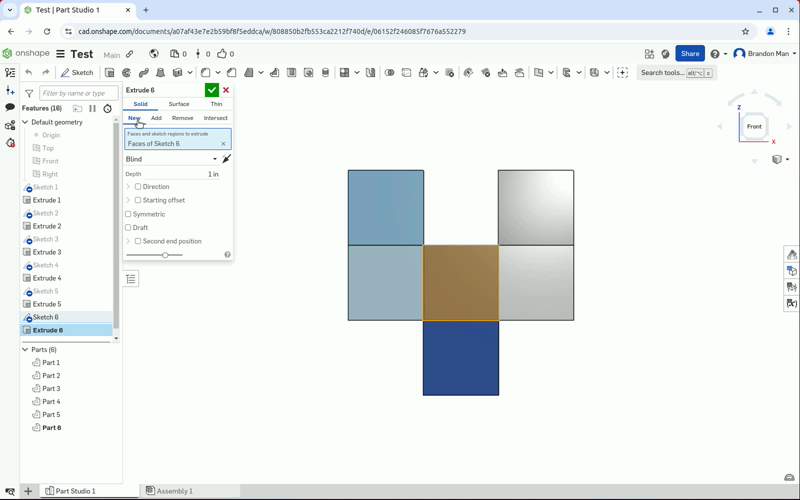
key(tab, 4)
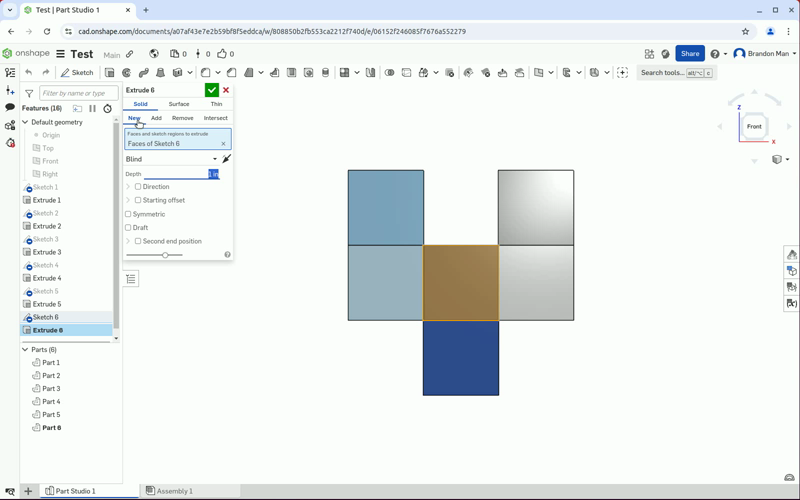
text(15.406)
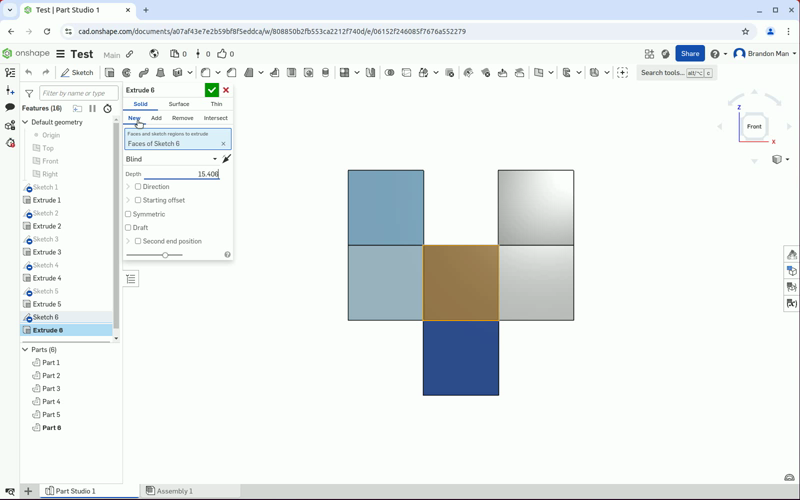
key(tab, 3)
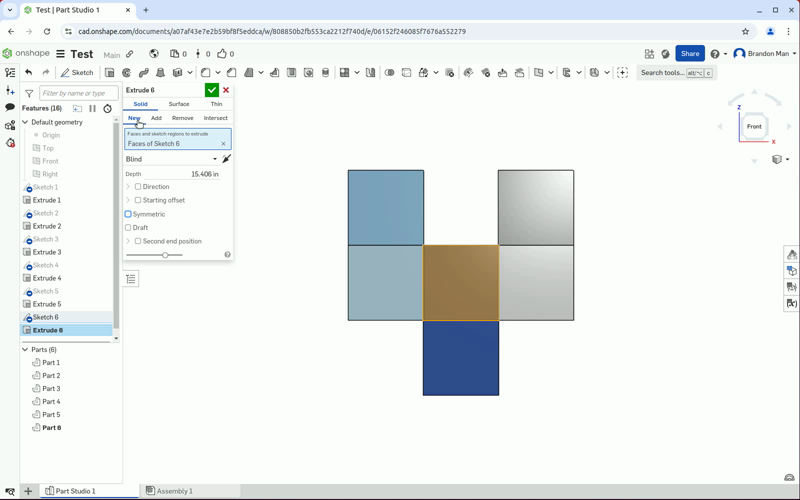
key(space)
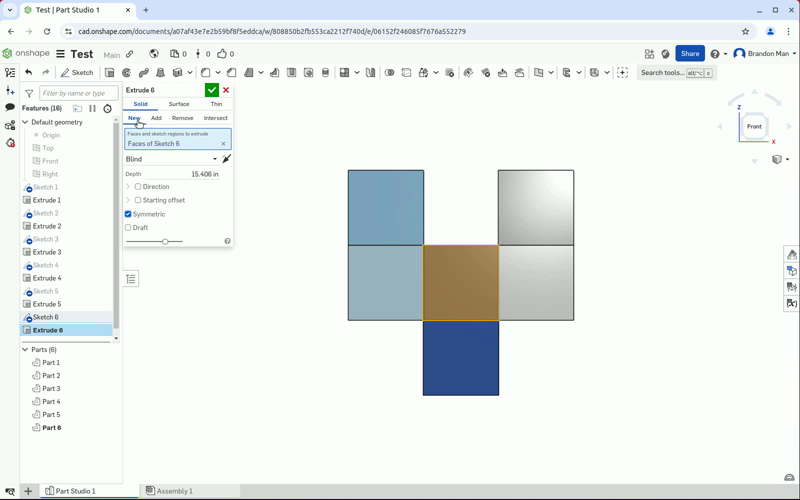
key(enter)
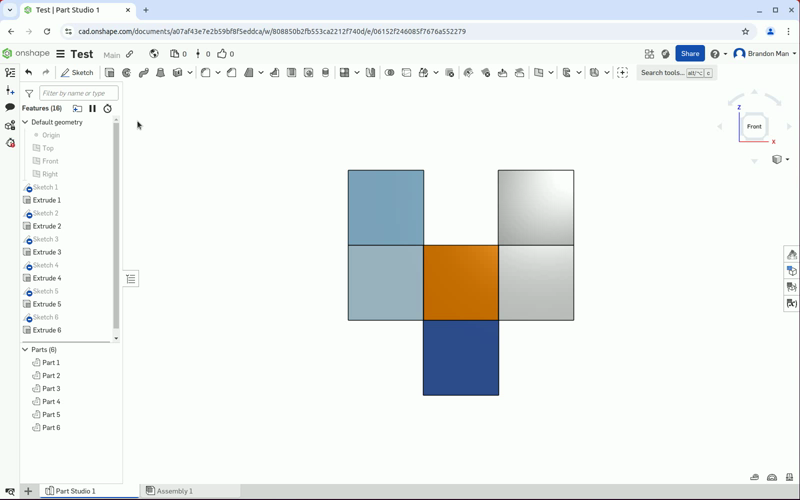
key(shift+h)
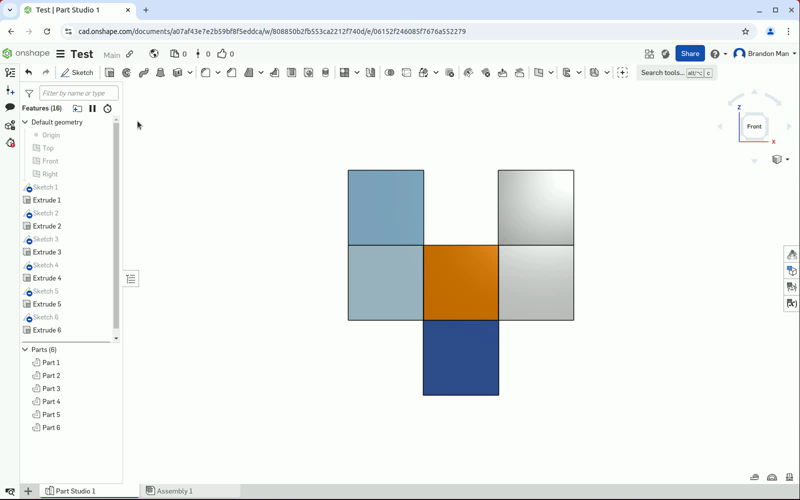
key(shift+h)
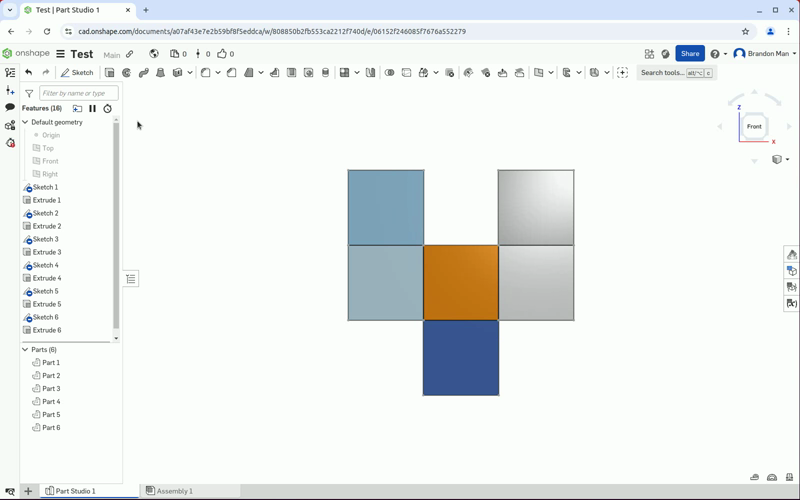
key(shift+7)
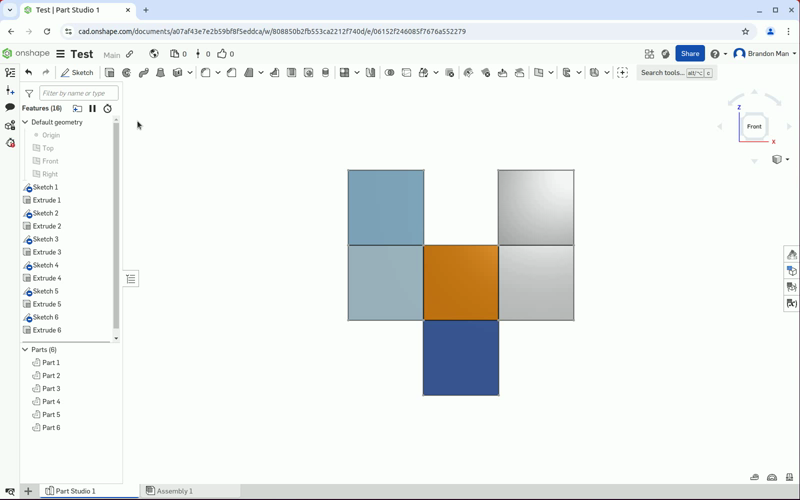
key(left, 2)
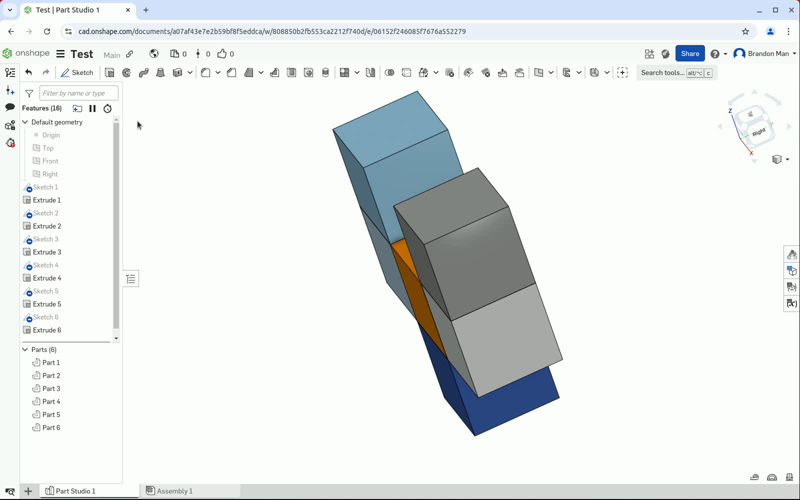
key(down, 2)
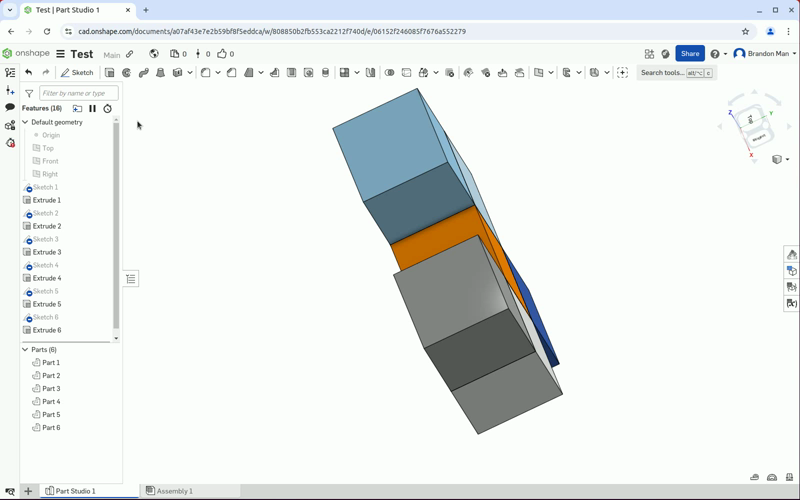
key(up, 2)
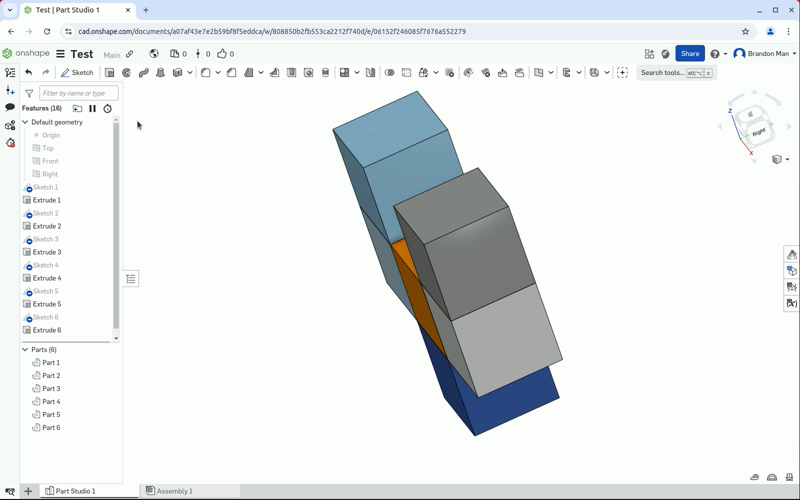
key(right, 2)
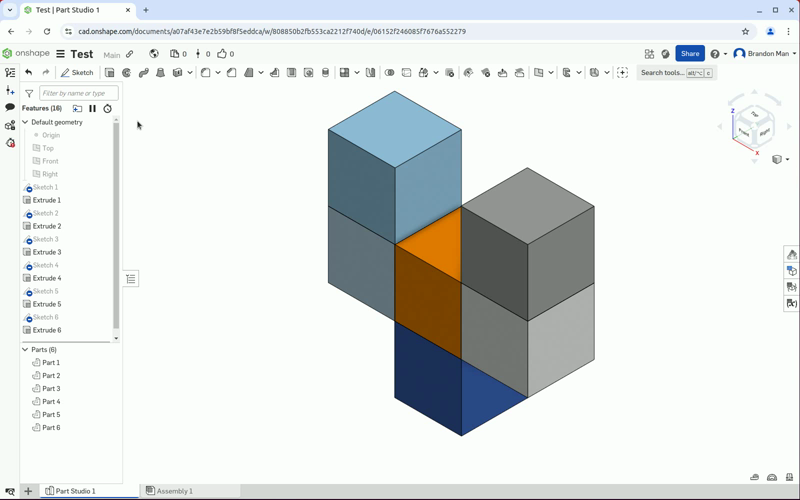
mouse_move(69, 189)
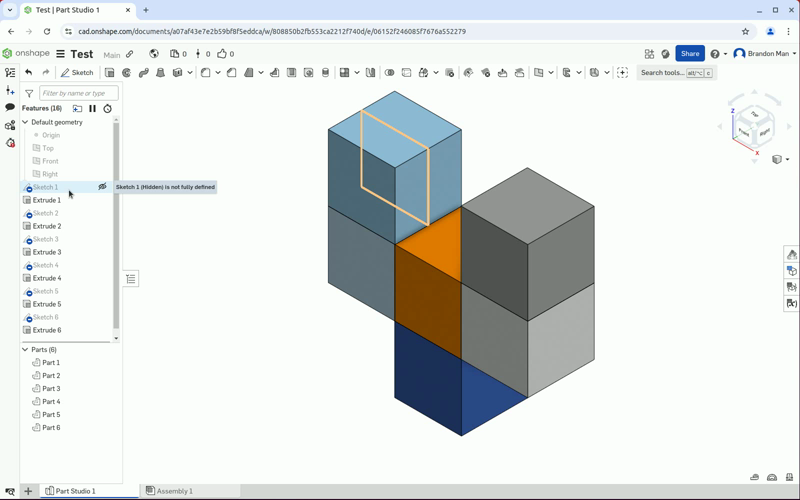
click(69, 189)